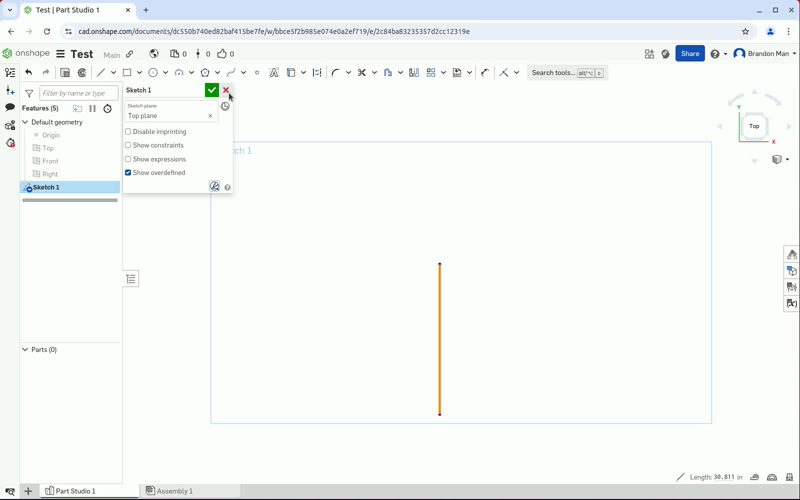
key(shift+h)
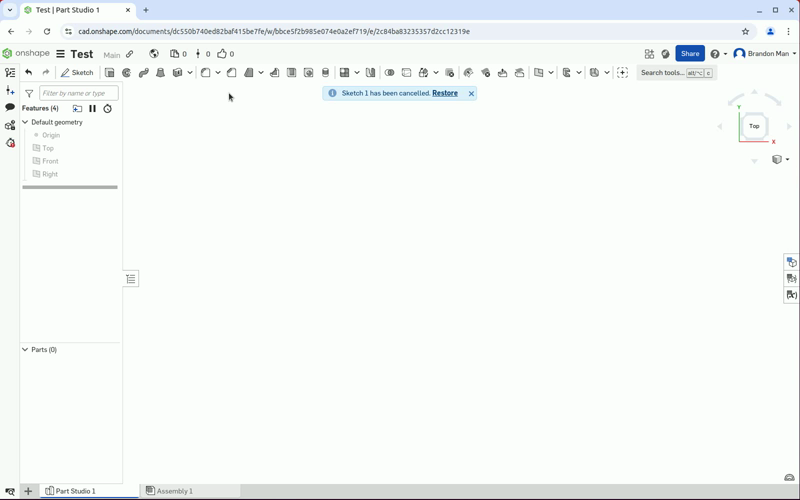
mouse_move(73, 352)
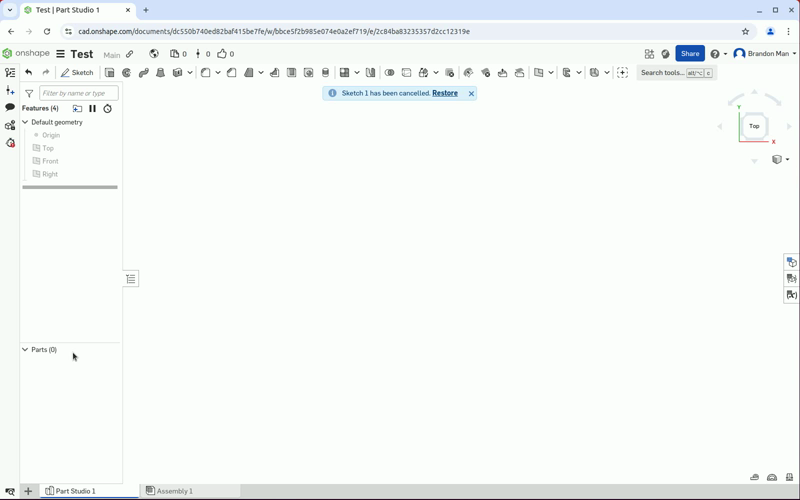
key(y)
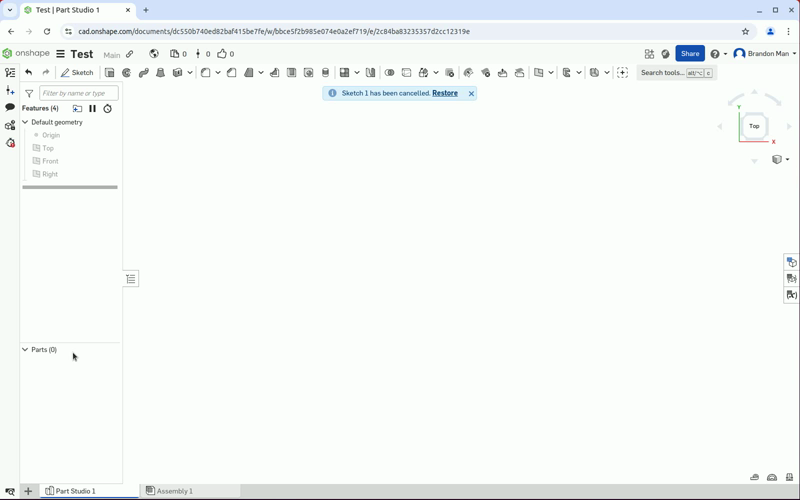
key(shift+p)
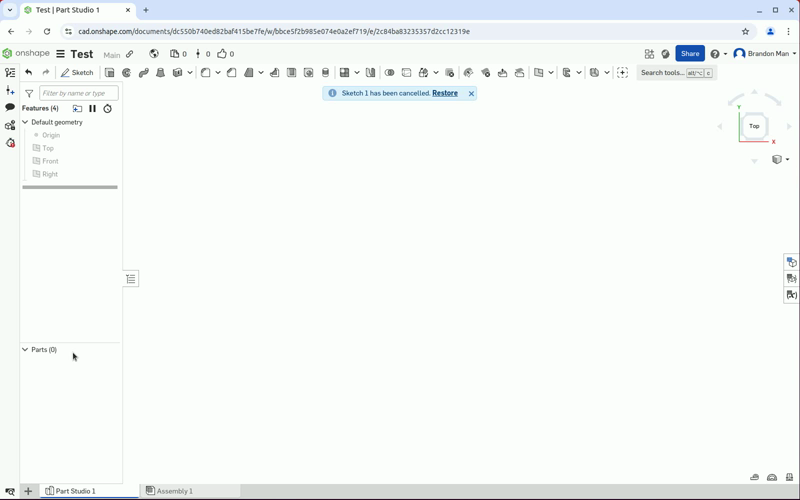
key(space)
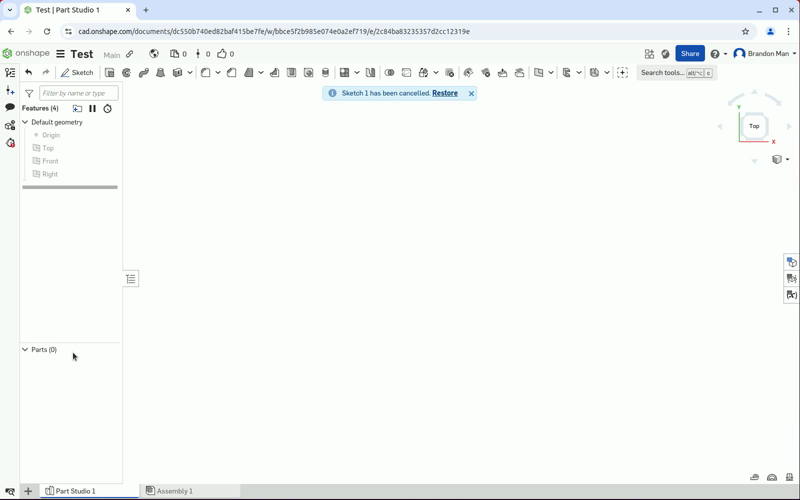
key_down(shift)
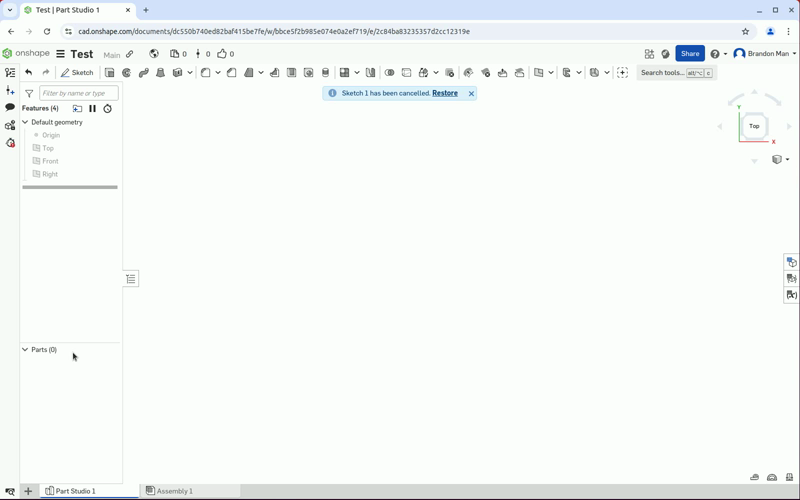
key(up)
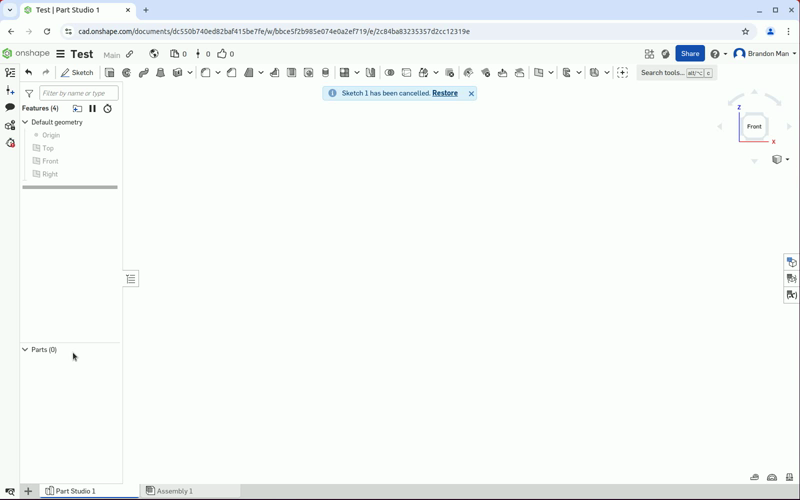
key_up(shift)
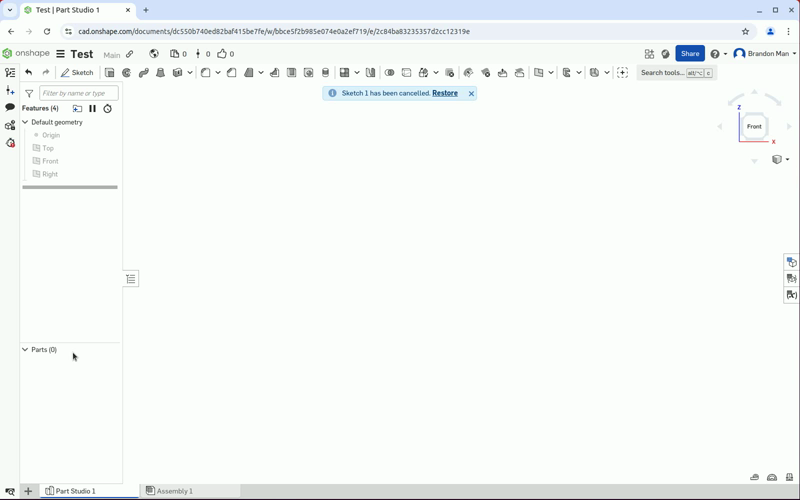
mouse_move(73, 352)
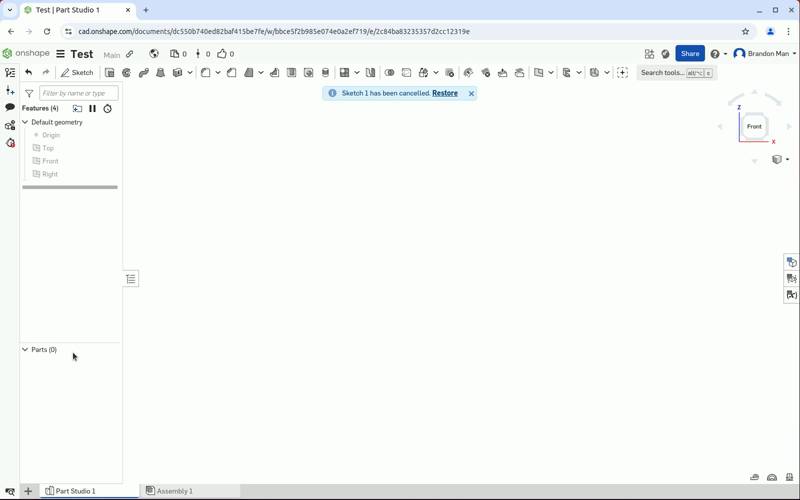
key(shift+y)
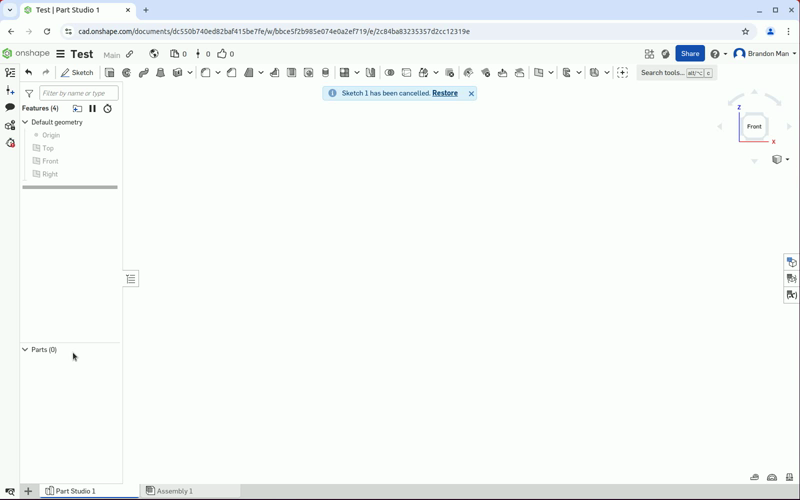
key(shift+s)
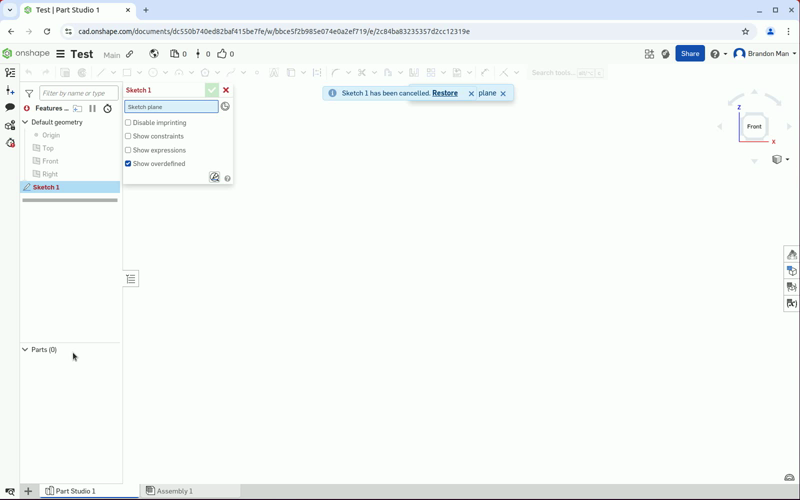
mouse_move(73, 163)
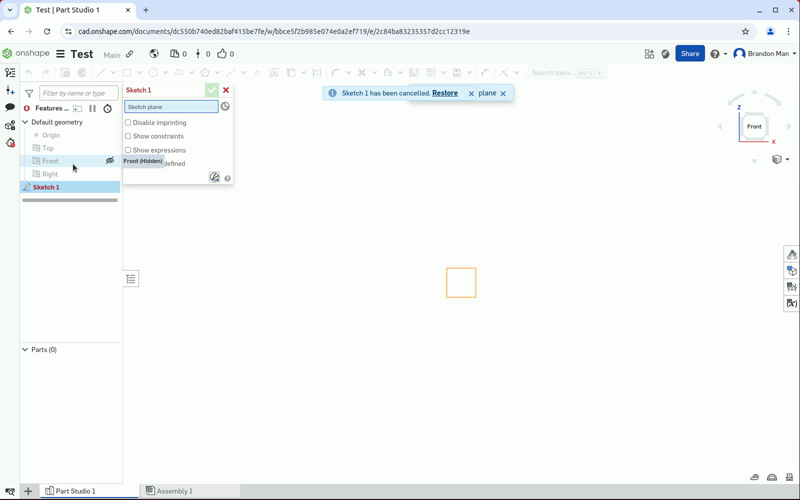
click(73, 163)
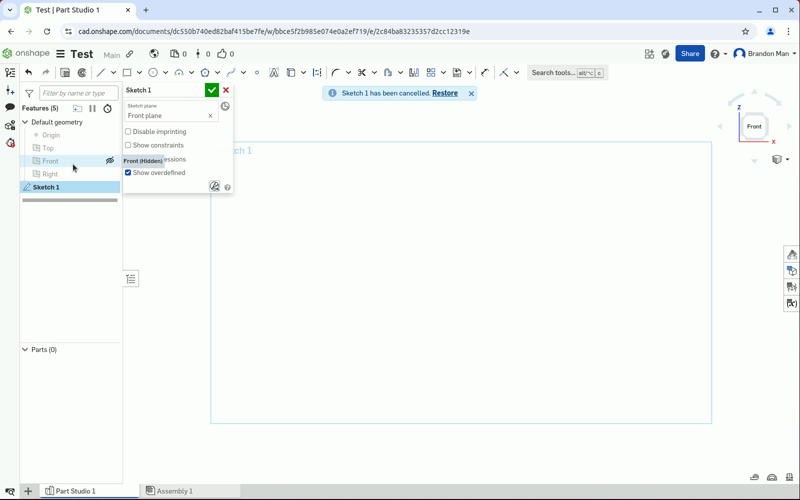
mouse_move(73, 352)
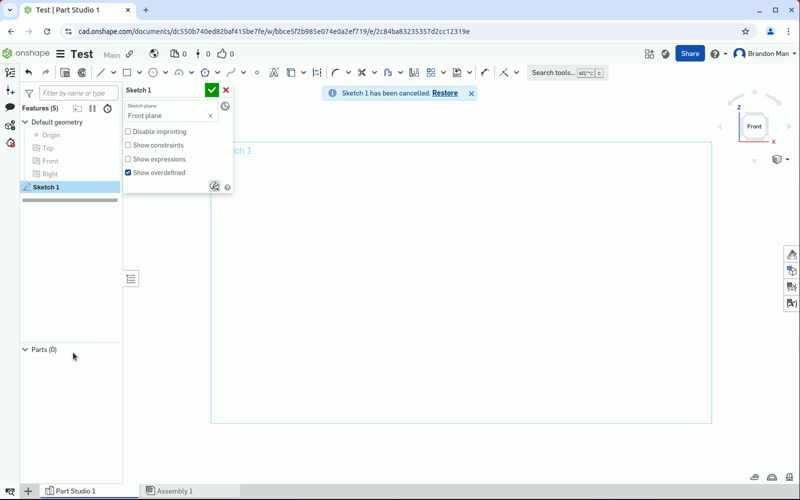
key(y)
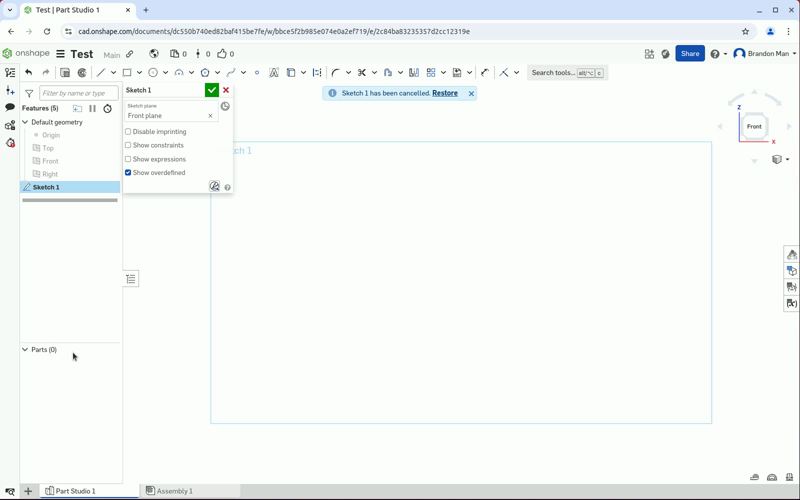
key(l)
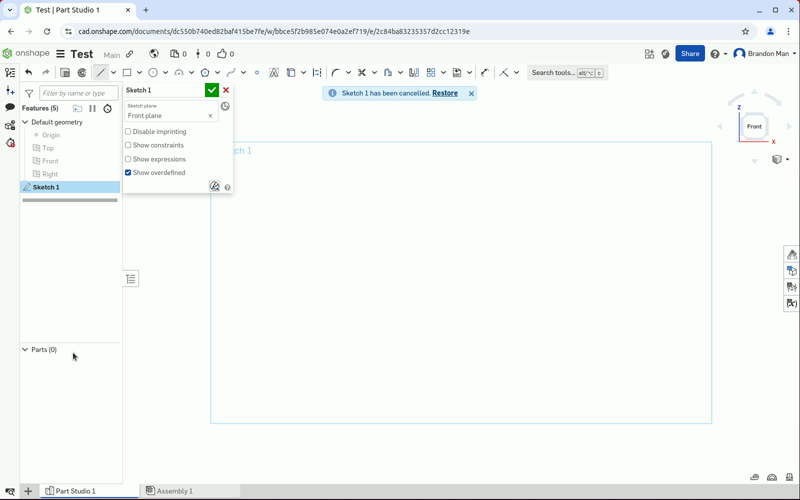
key_down(shift)
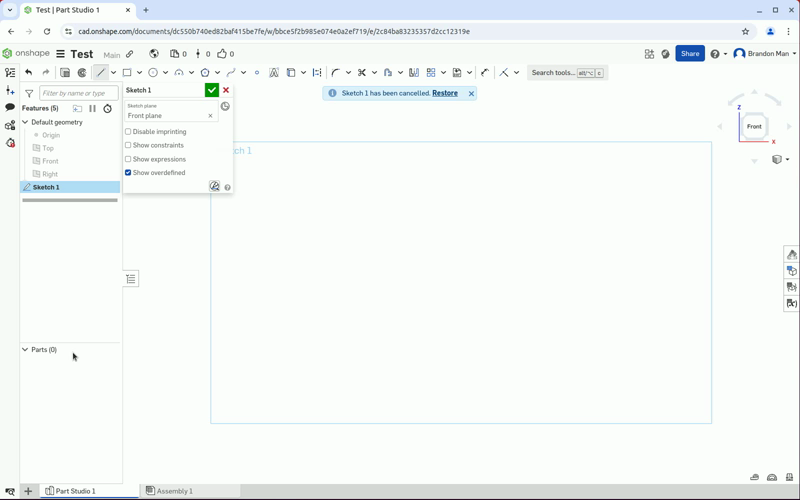
mouse_move(447, 282)
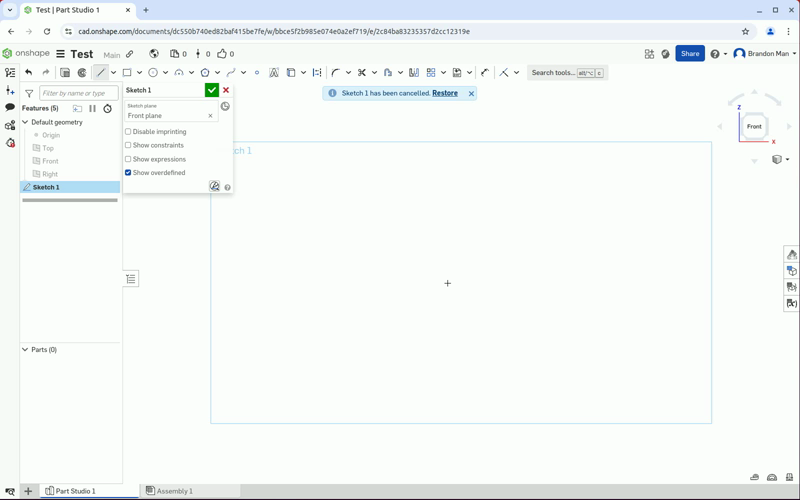
click(447, 282)
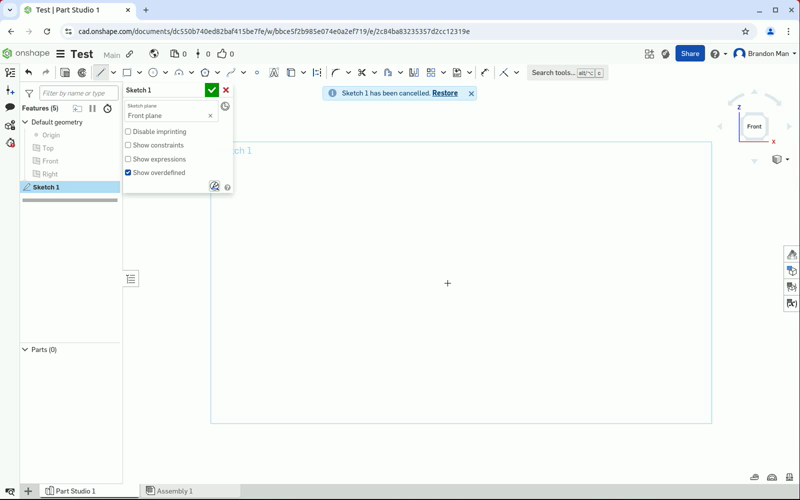
key_up(shift)
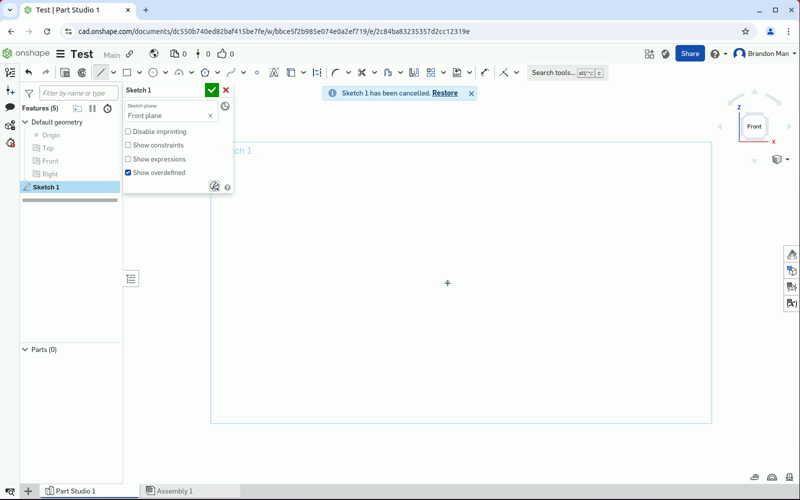
key_down(shift)
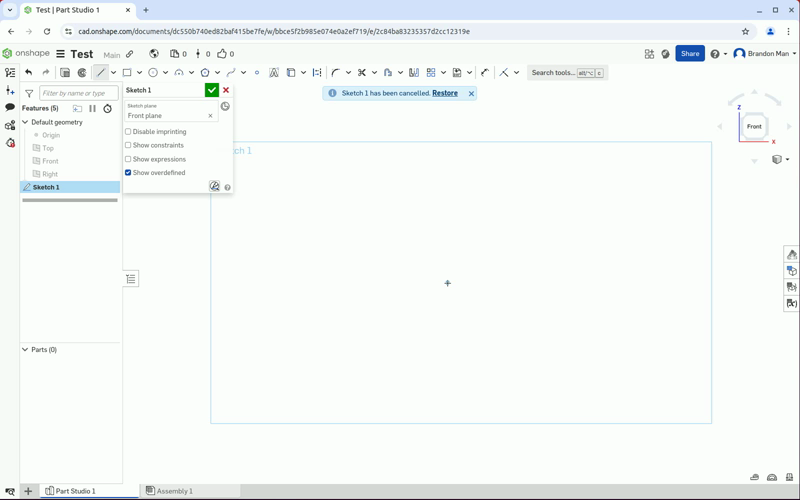
mouse_move(452, 386)
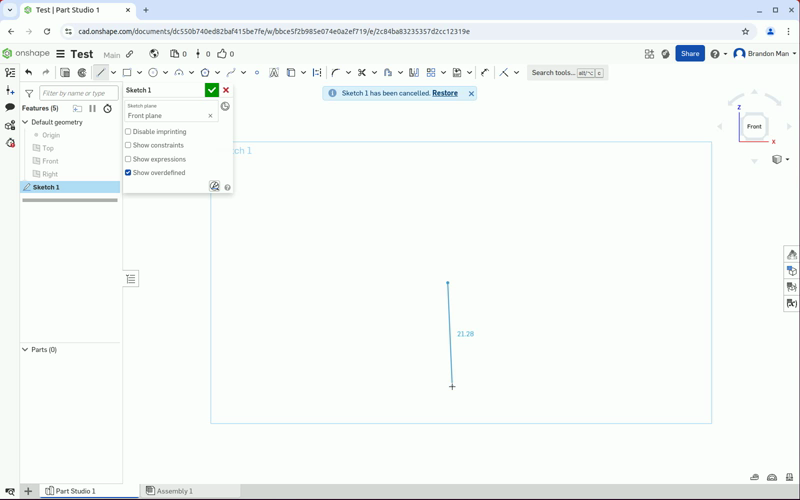
click(452, 386)
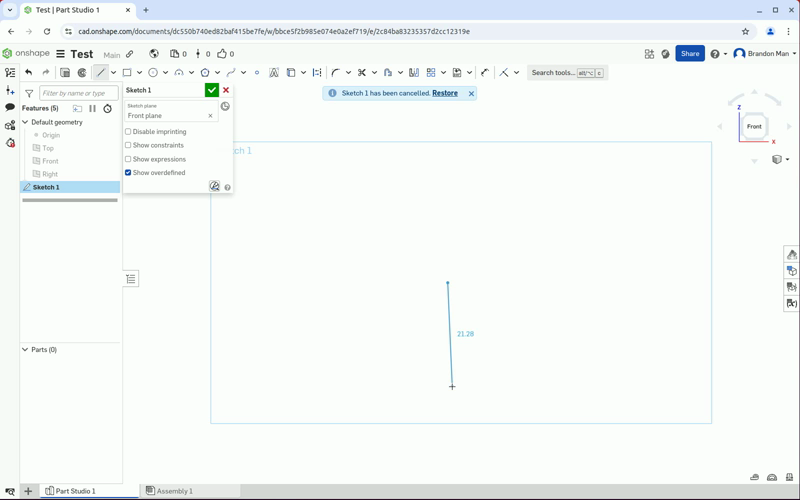
key_up(shift)
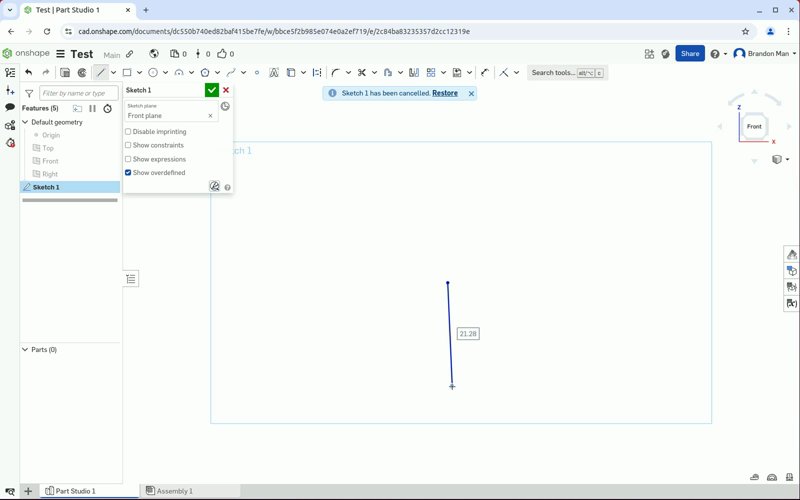
key(esc)
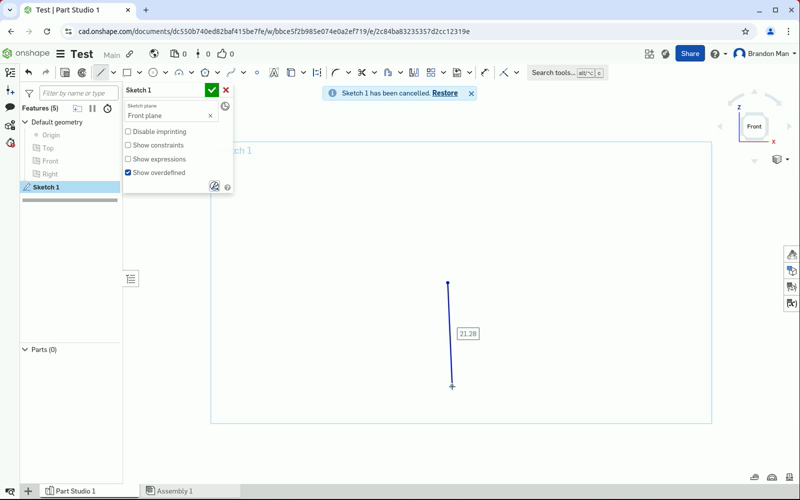
key(a)
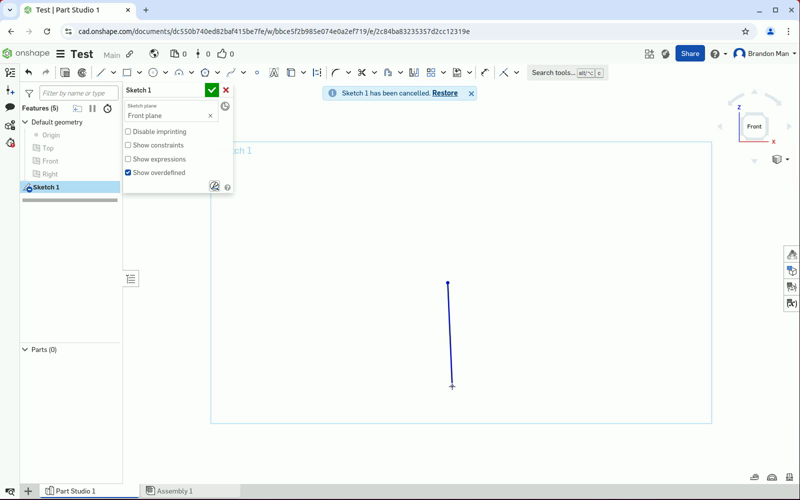
mouse_move(452, 386)
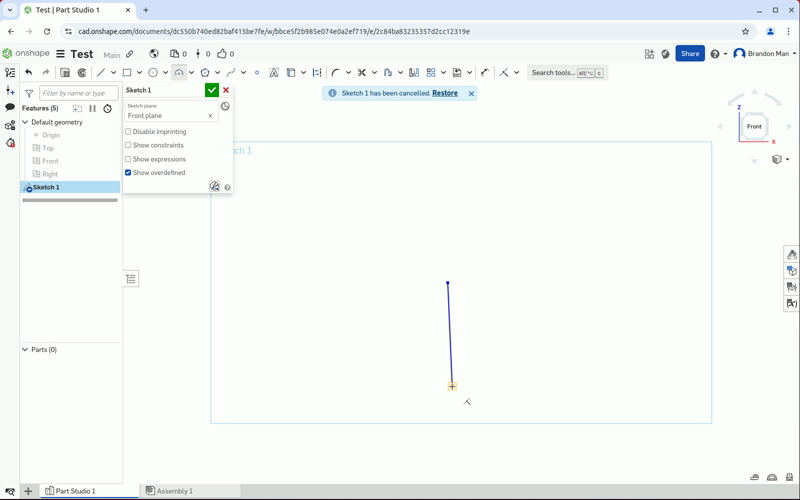
click(452, 386)
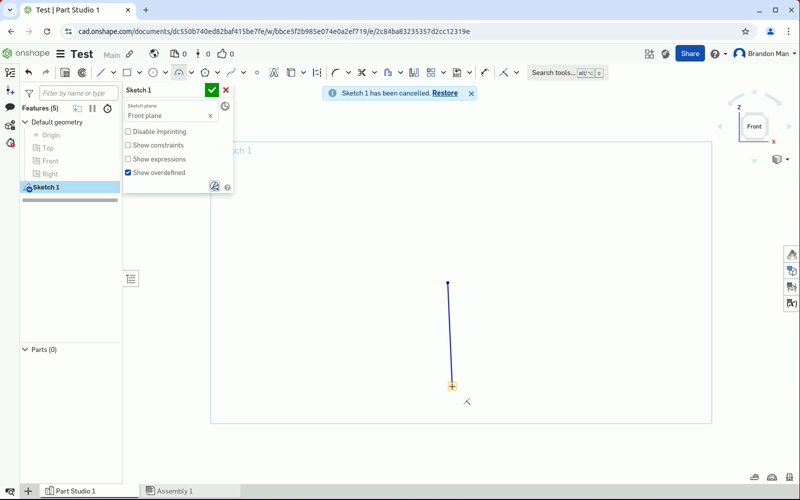
key_down(shift)
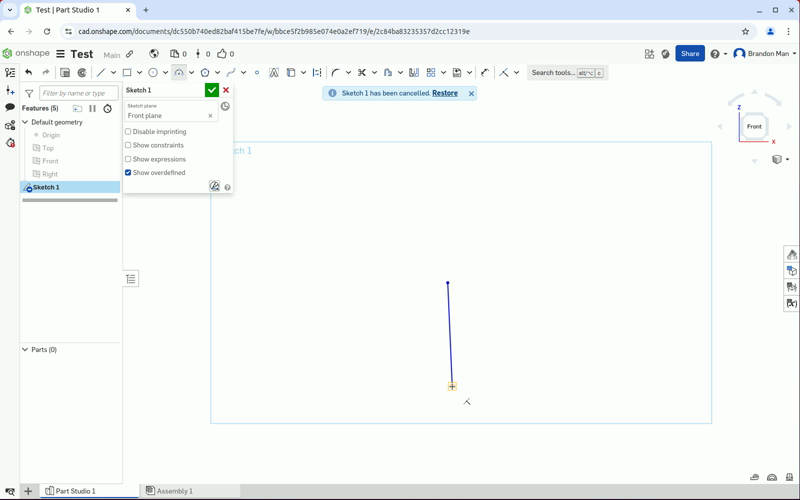
mouse_move(469, 386)
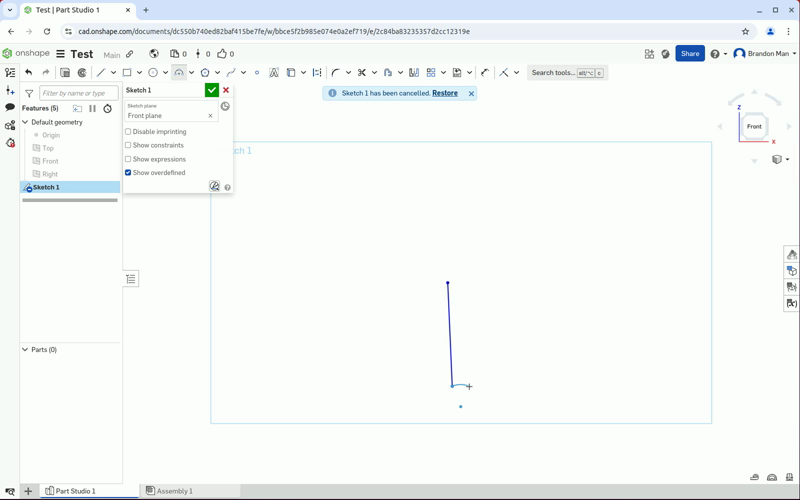
click(469, 386)
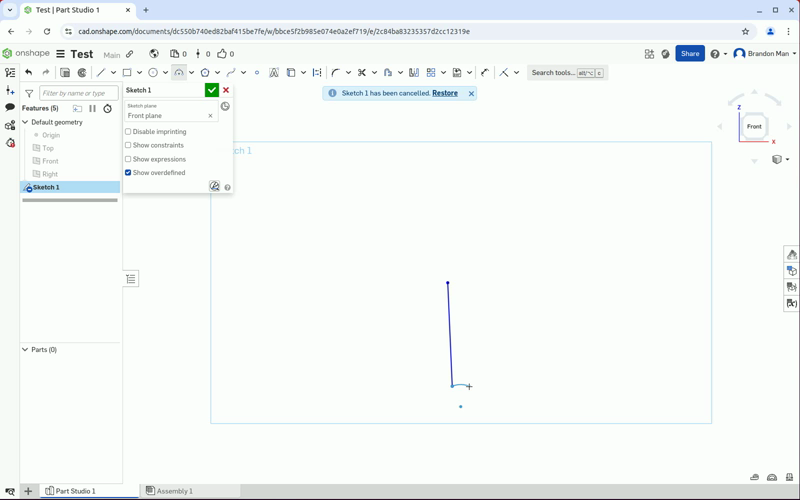
mouse_move(460, 377)
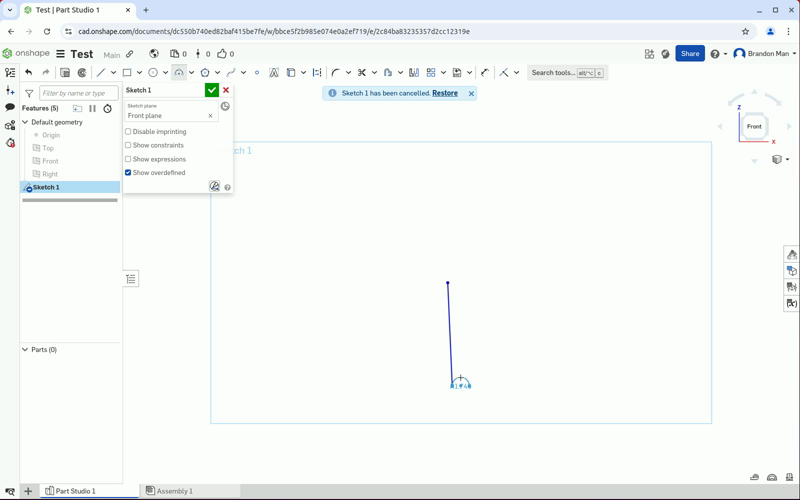
click(460, 377)
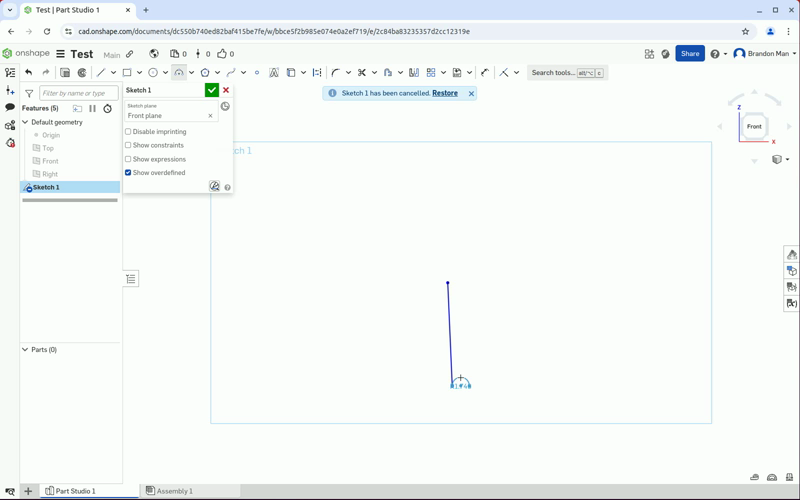
key_up(shift)
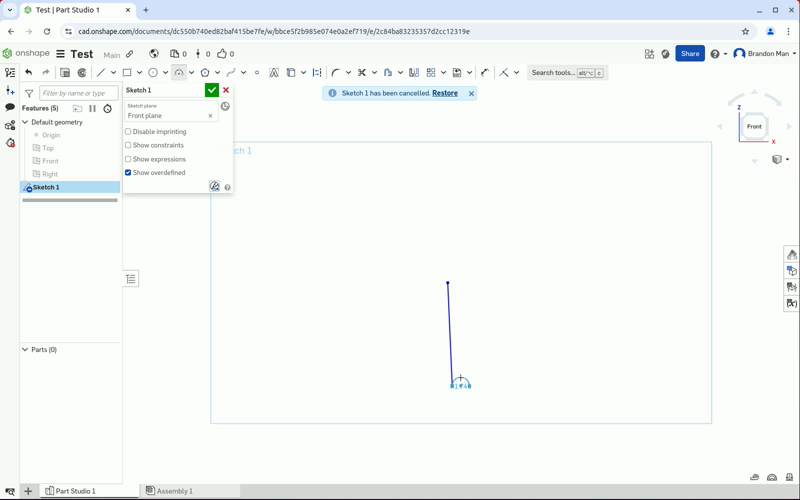
key(esc)
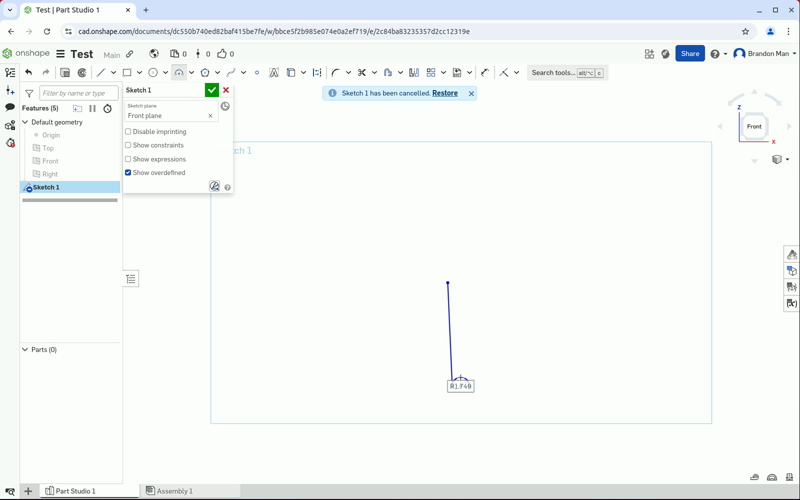
key(l)
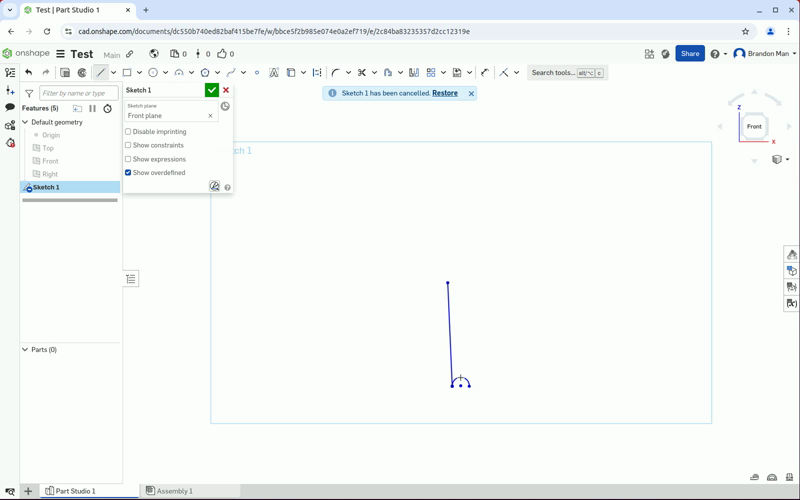
mouse_move(469, 386)
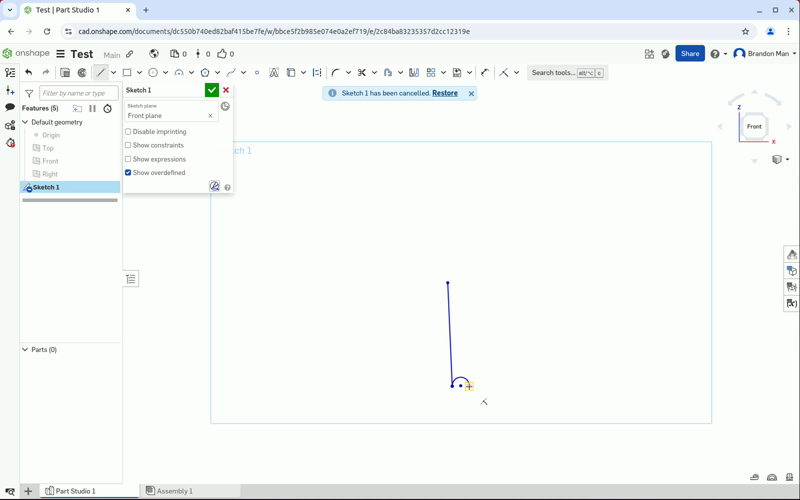
click(469, 386)
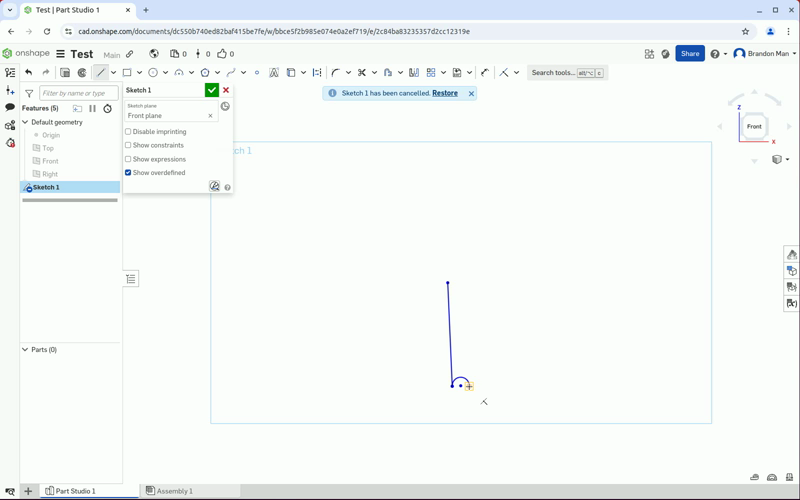
key_down(shift)
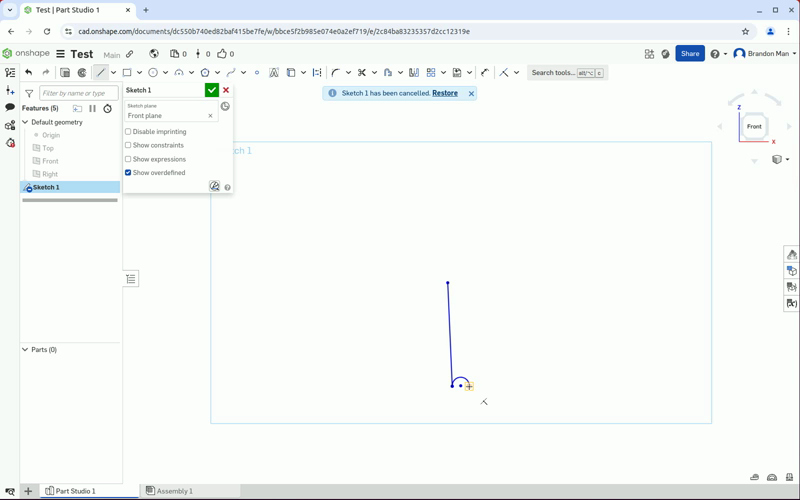
mouse_move(474, 282)
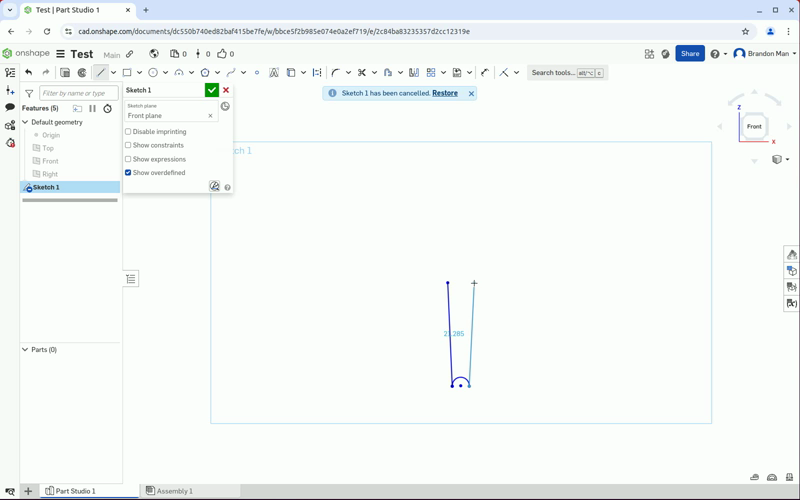
click(474, 282)
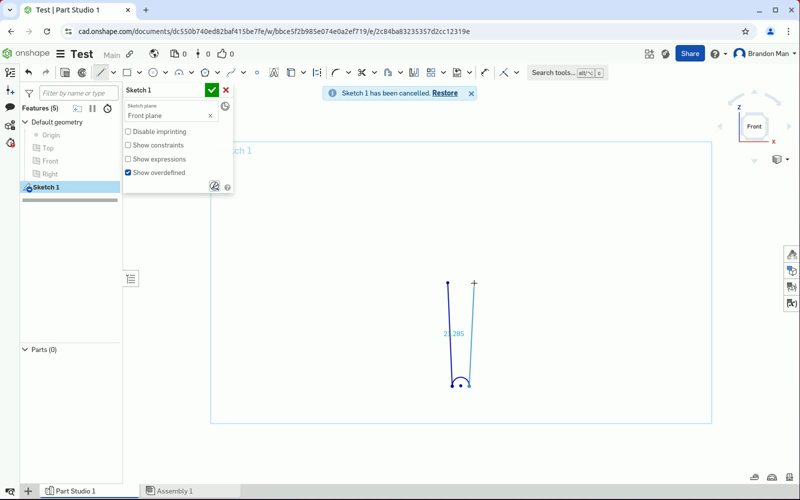
key_up(shift)
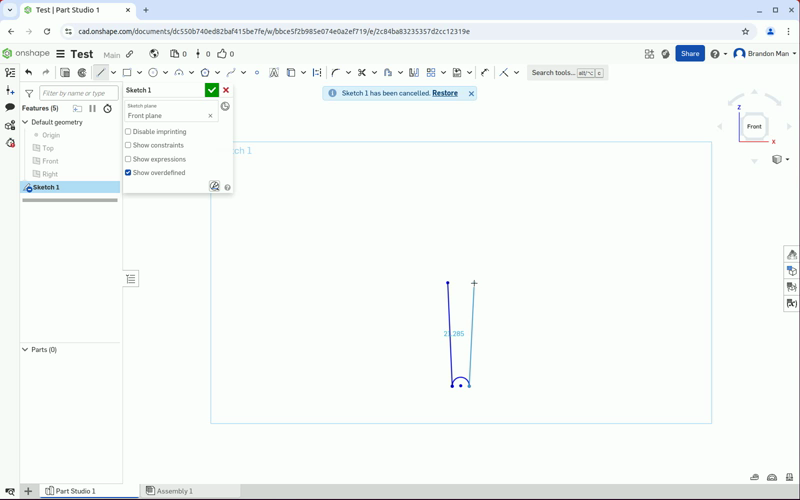
key(esc)
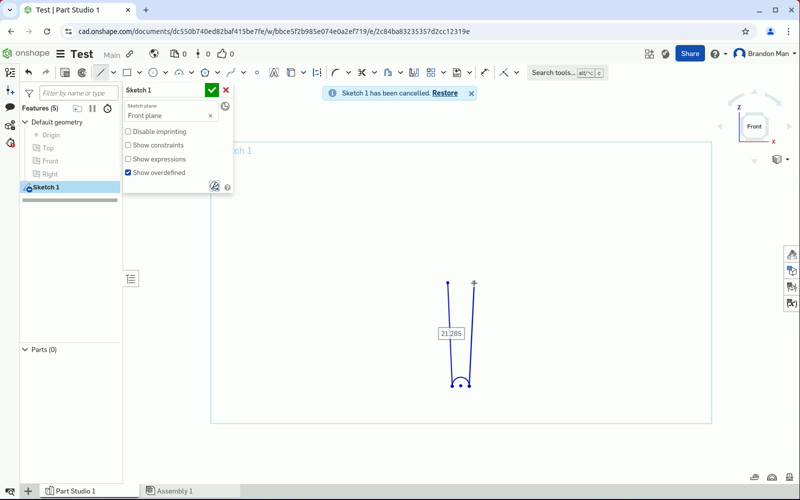
key(a)
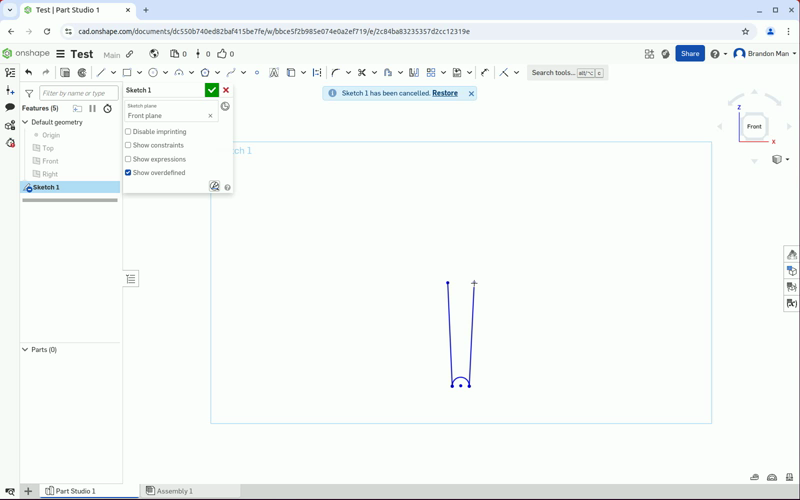
mouse_move(474, 282)
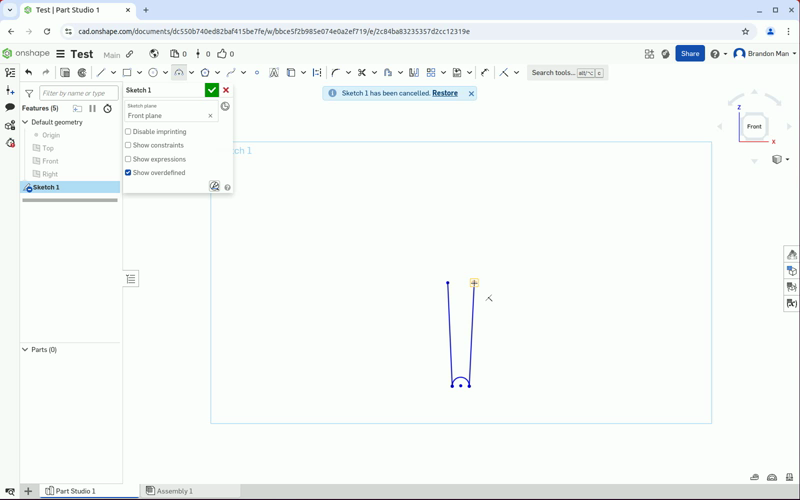
click(474, 282)
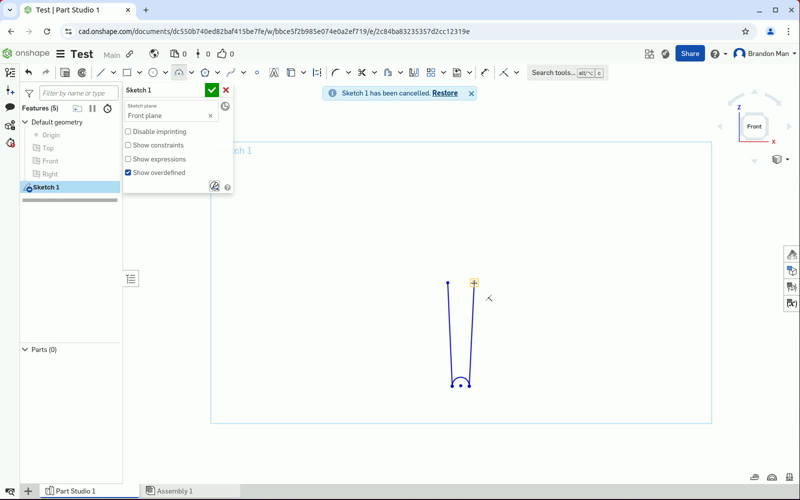
mouse_move(447, 282)
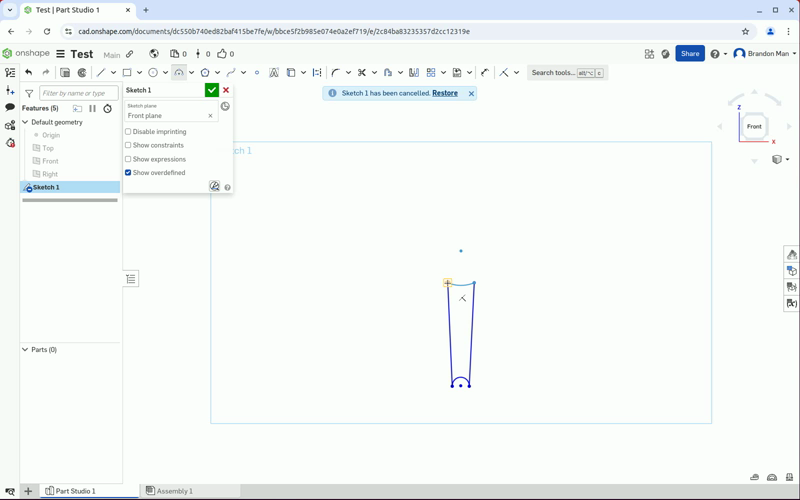
click(447, 282)
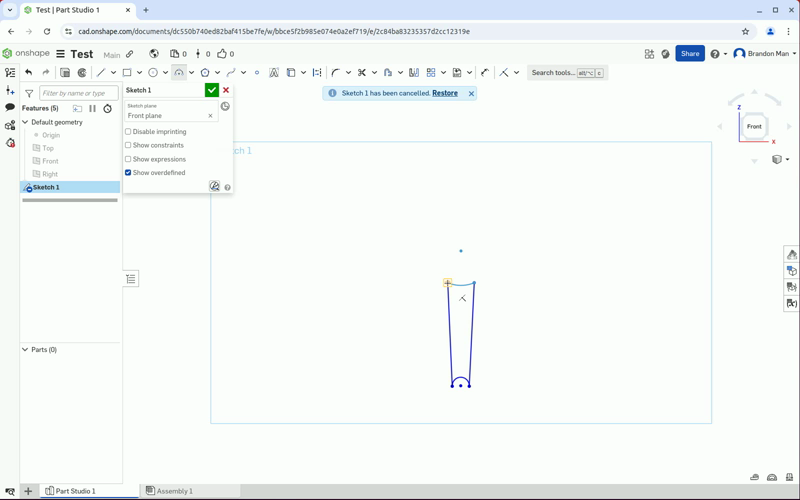
key_down(shift)
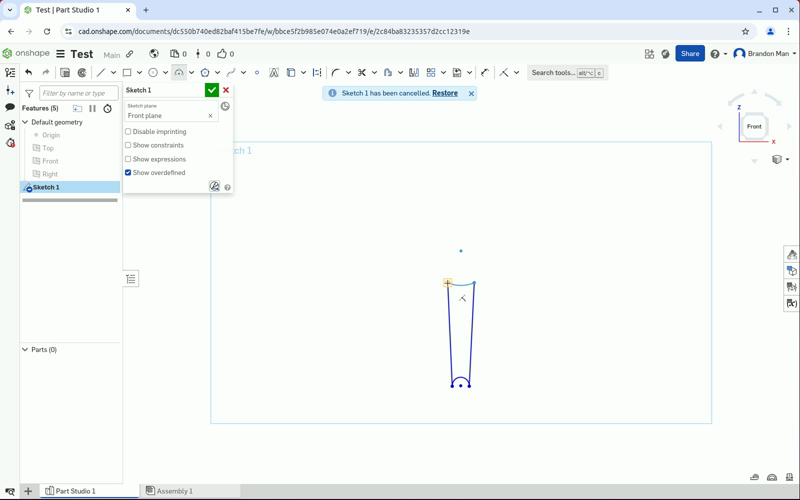
mouse_move(460, 295)
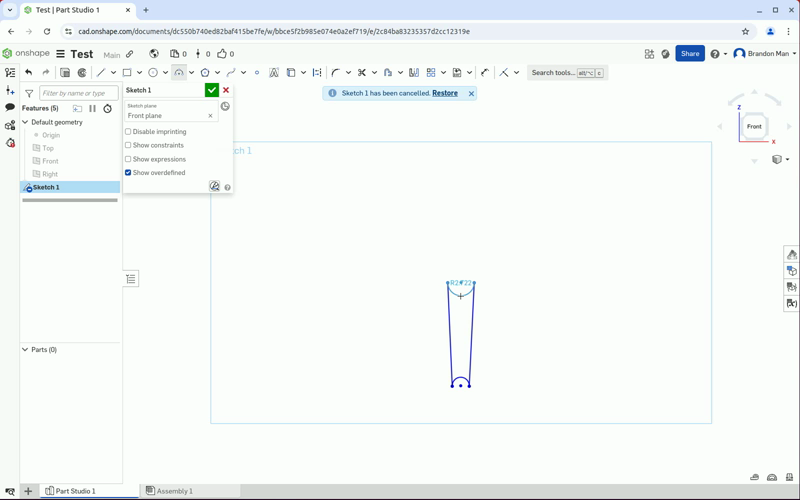
click(460, 295)
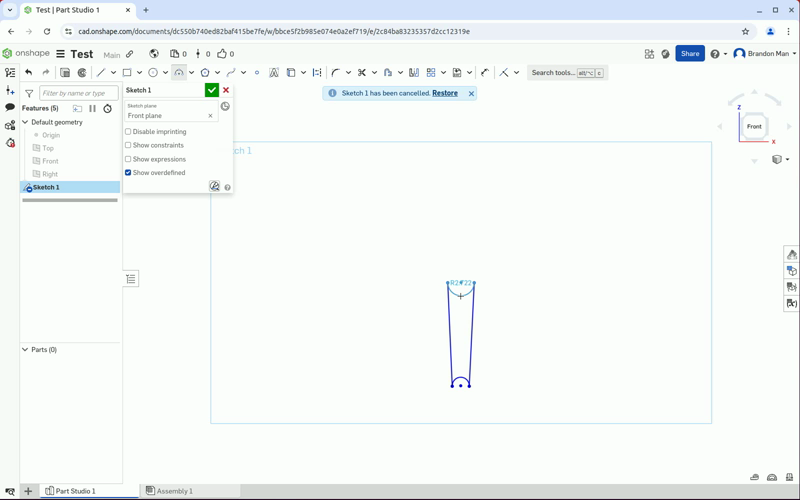
key_up(shift)
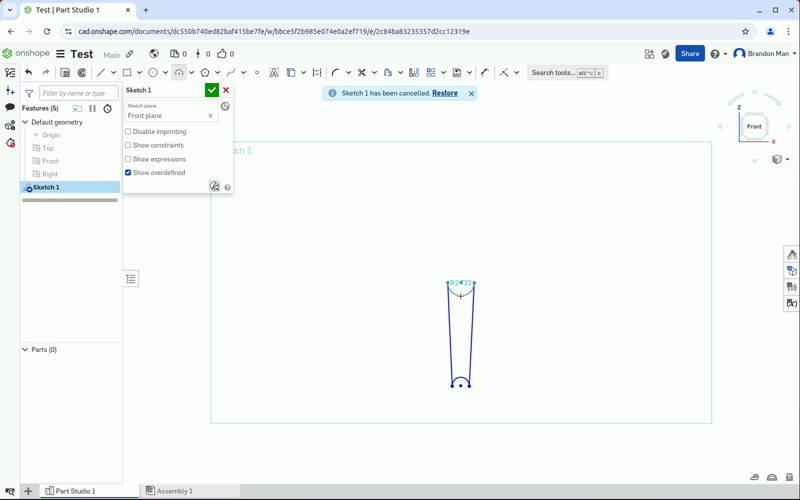
key(esc)
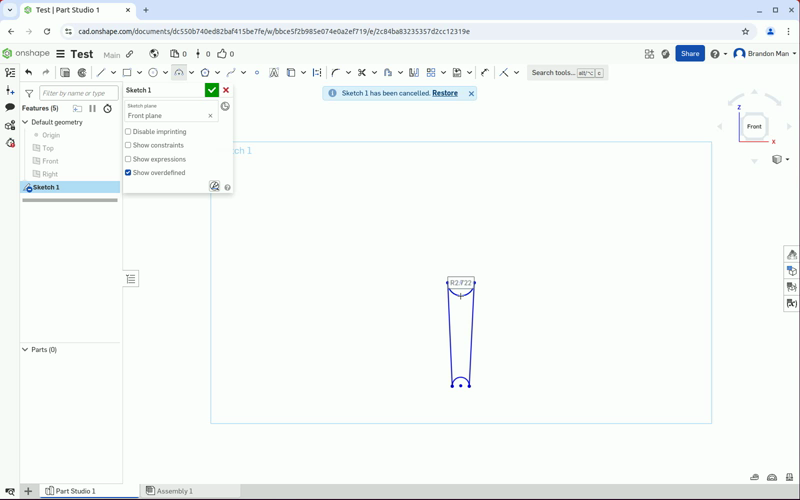
mouse_move(455, 311)
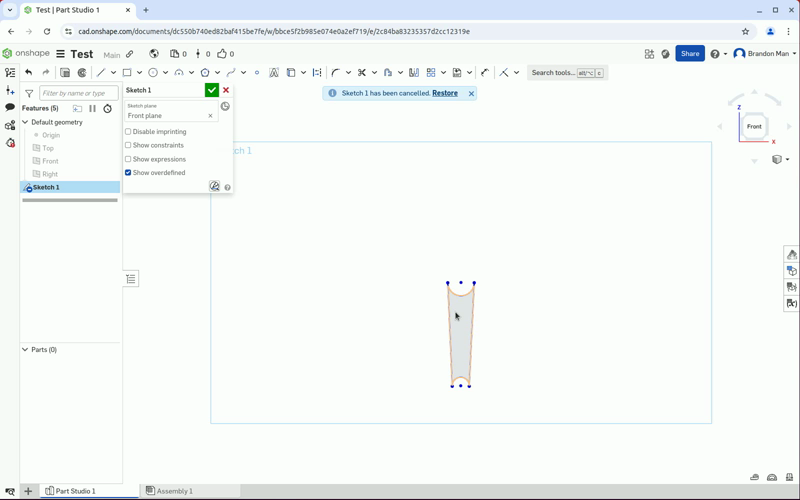
scroll(6)
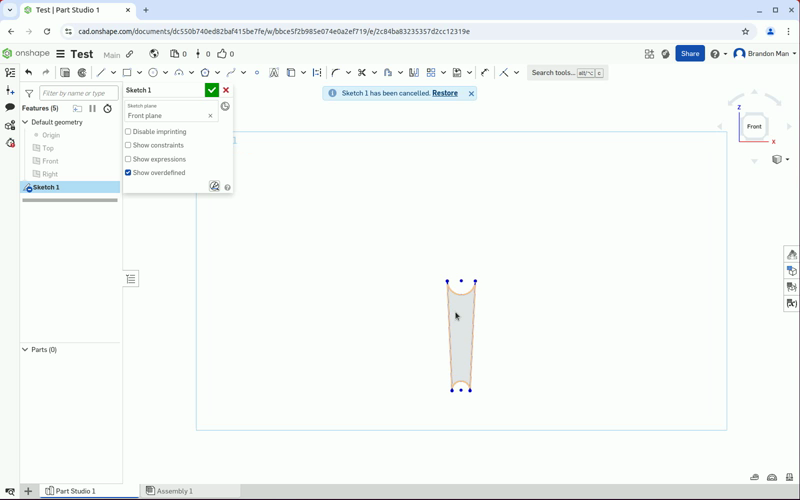
scroll(6)
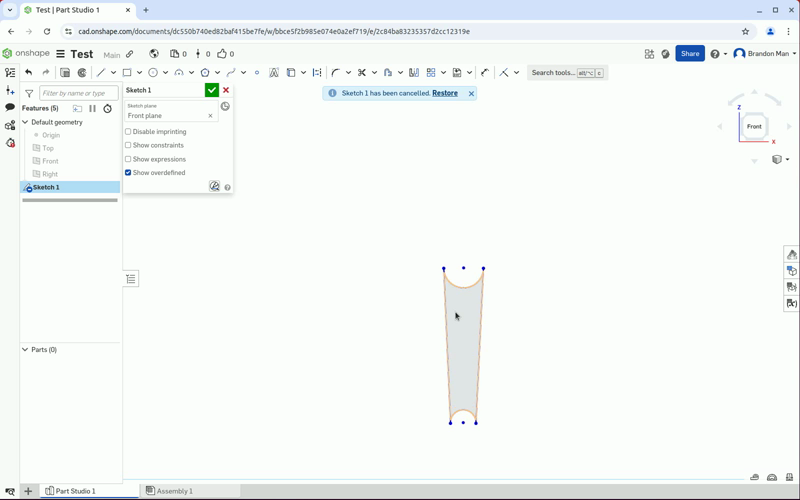
scroll(6)
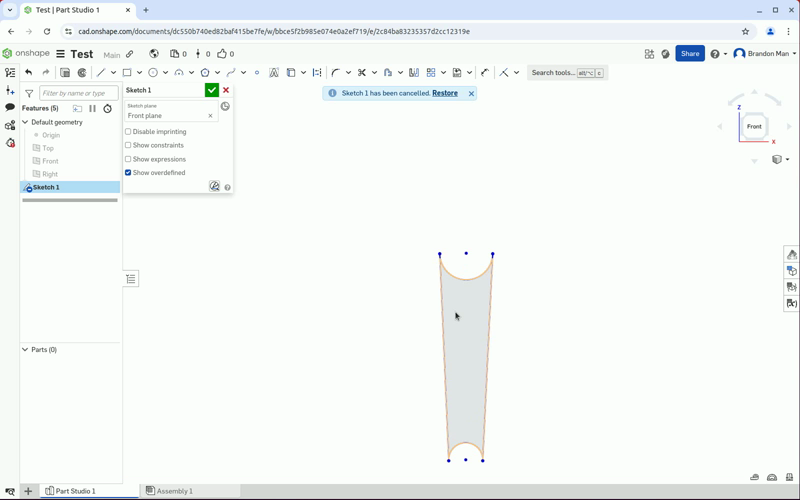
scroll(6)
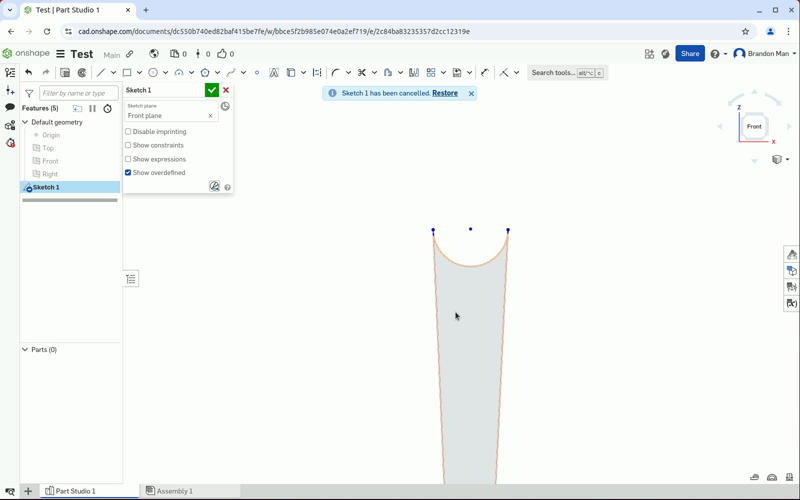
scroll(6)
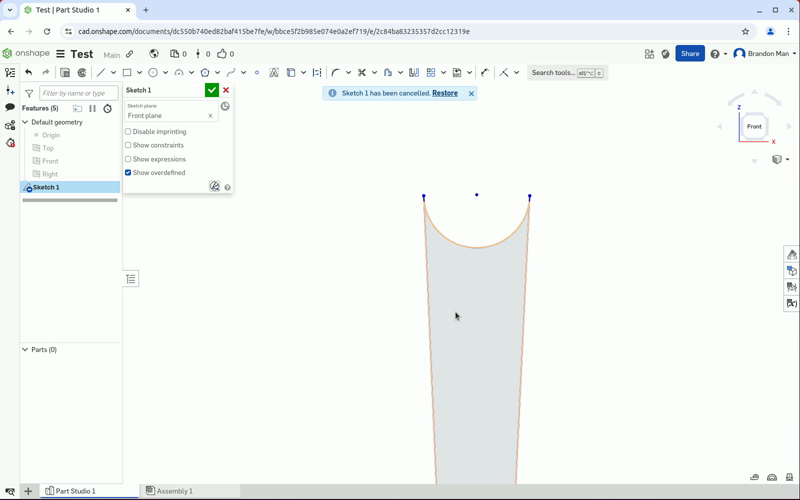
scroll(6)
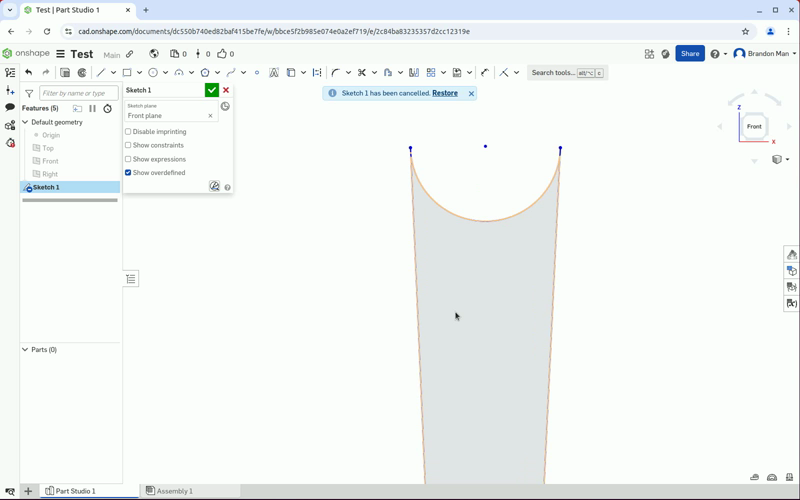
scroll(6)
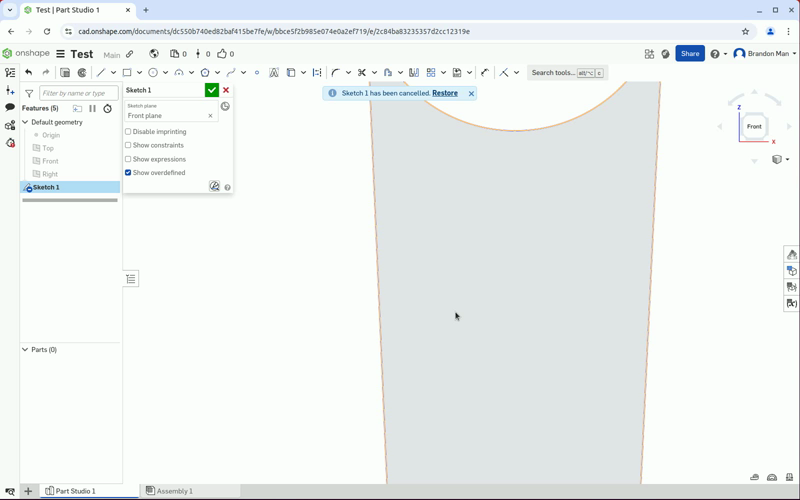
click(455, 311)
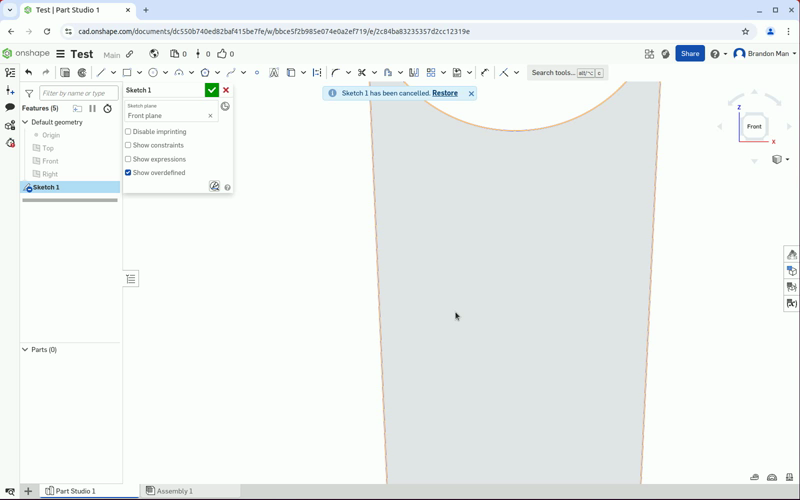
scroll(-6)
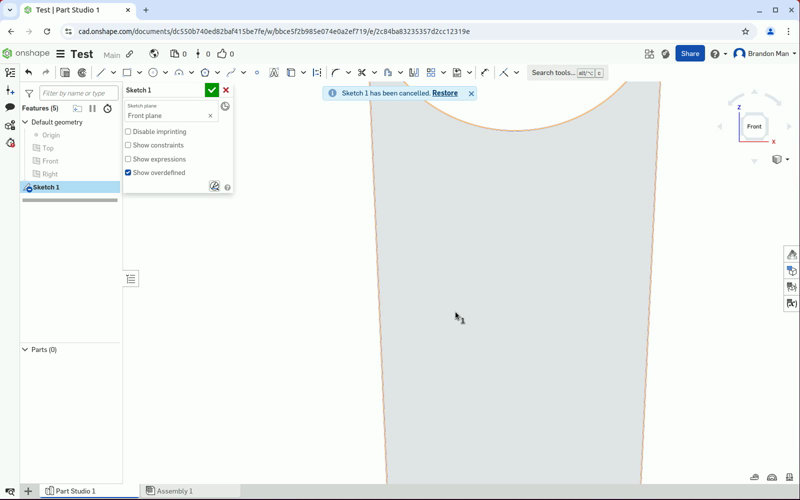
scroll(-6)
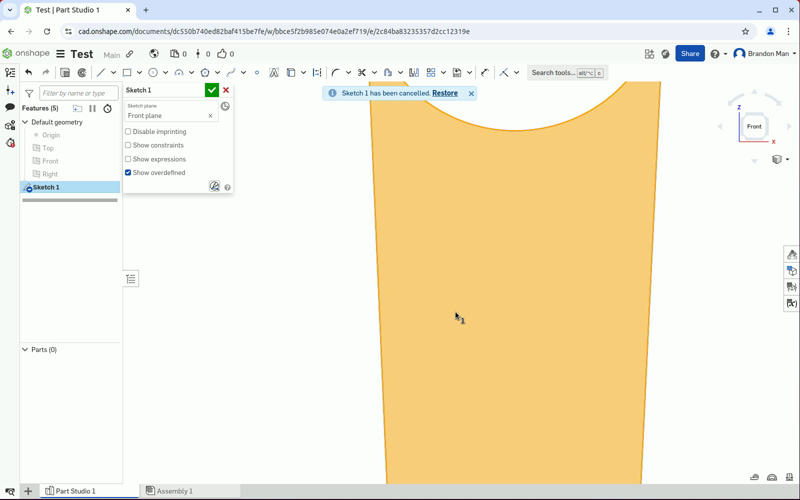
scroll(-6)
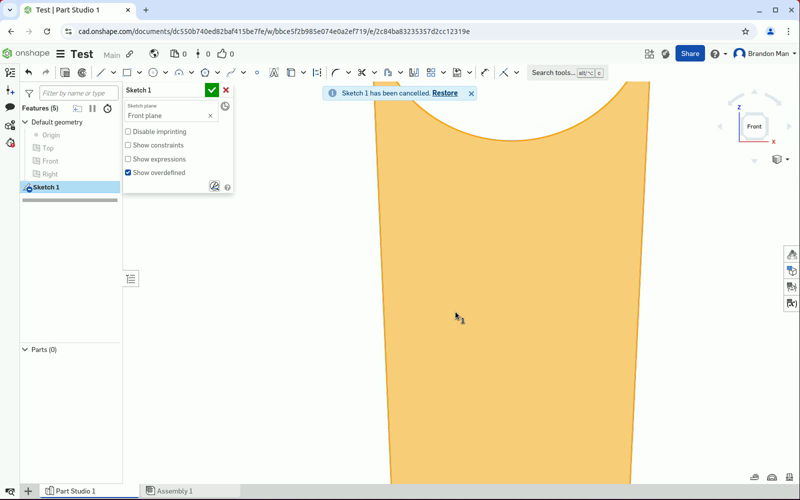
scroll(-6)
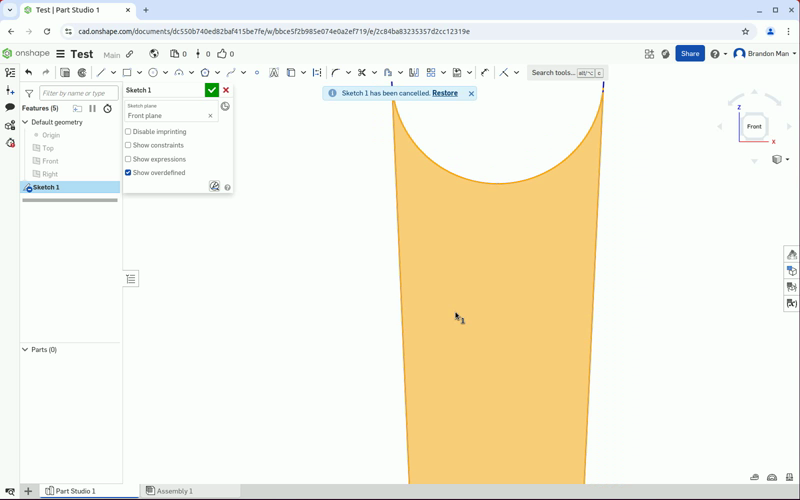
scroll(-6)
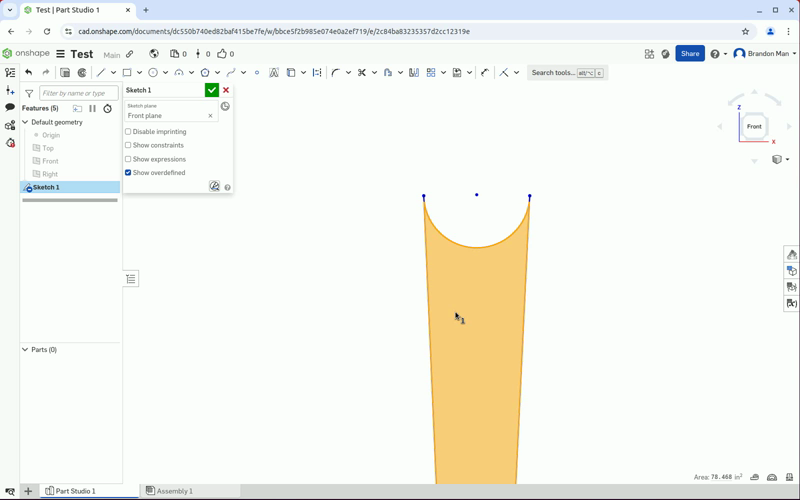
scroll(-6)
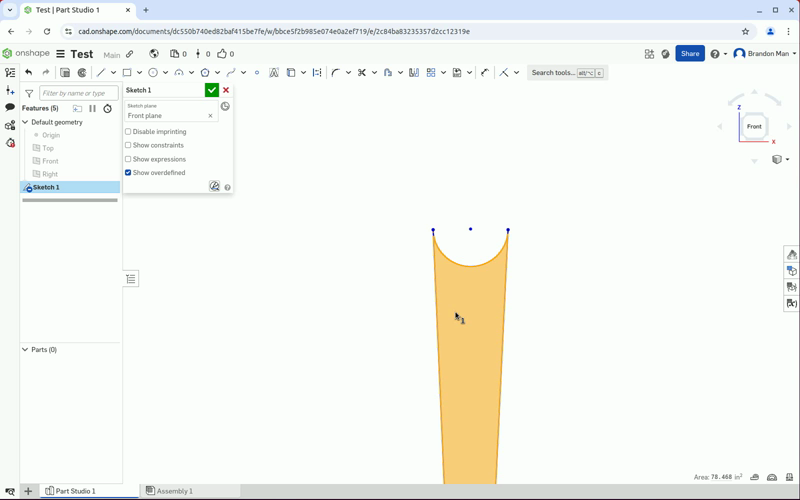
scroll(-6)
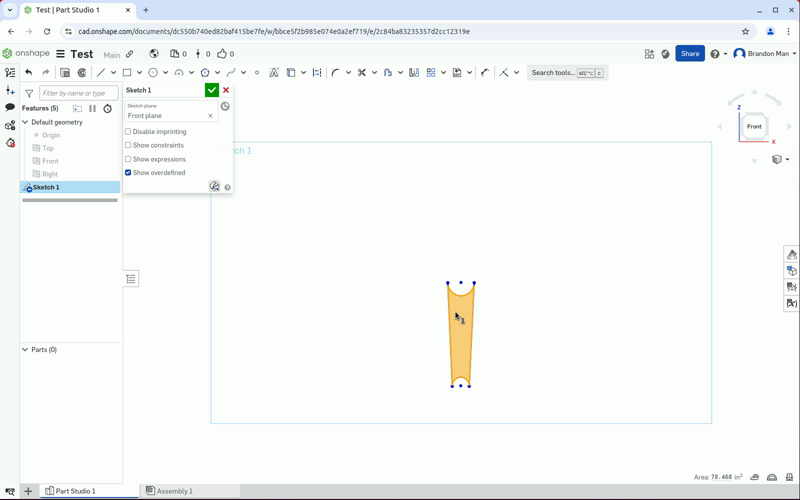
mouse_move(73, 352)
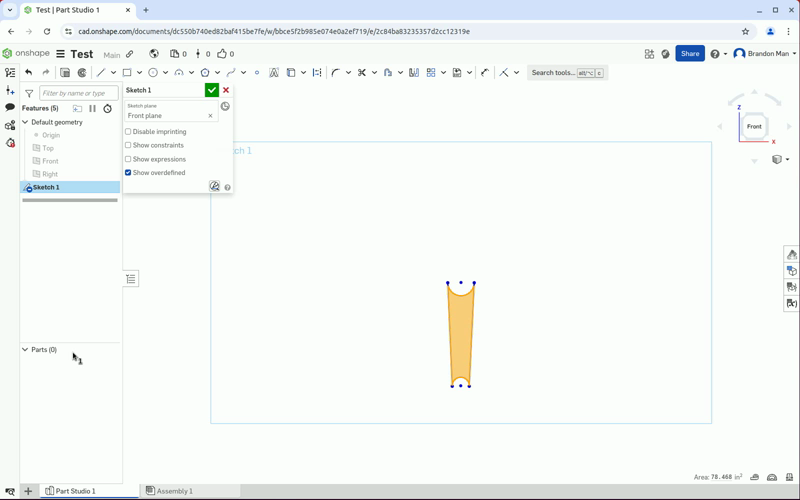
key(shift+y)
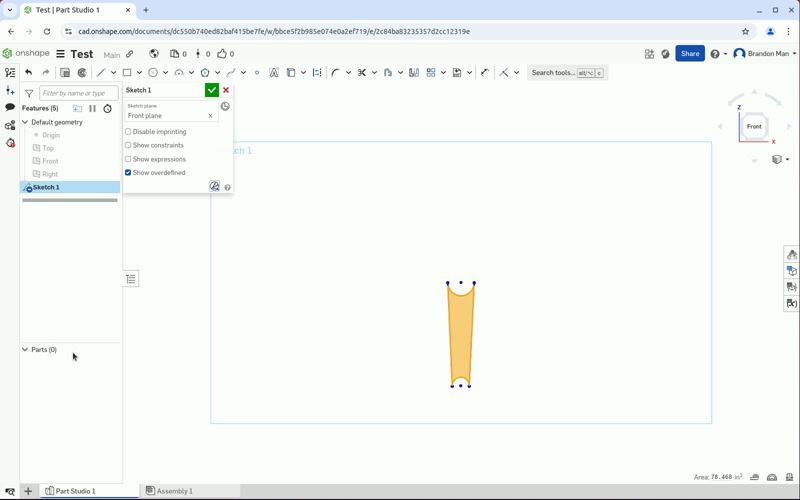
key(shift+e)
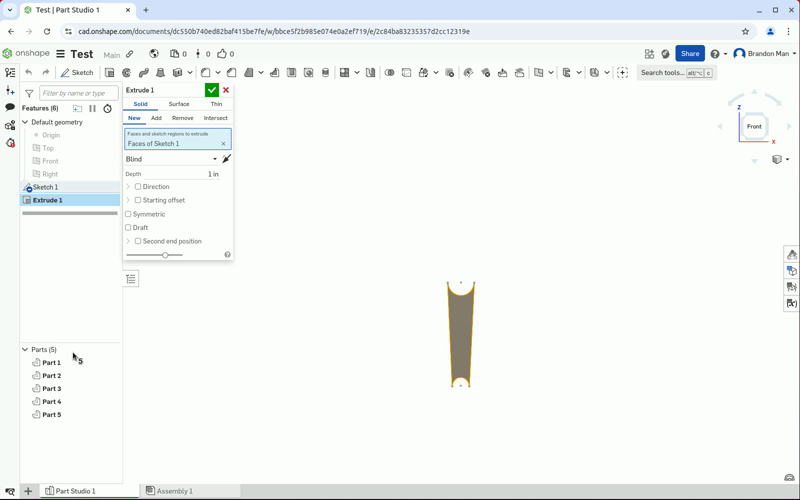
mouse_move(143, 106)
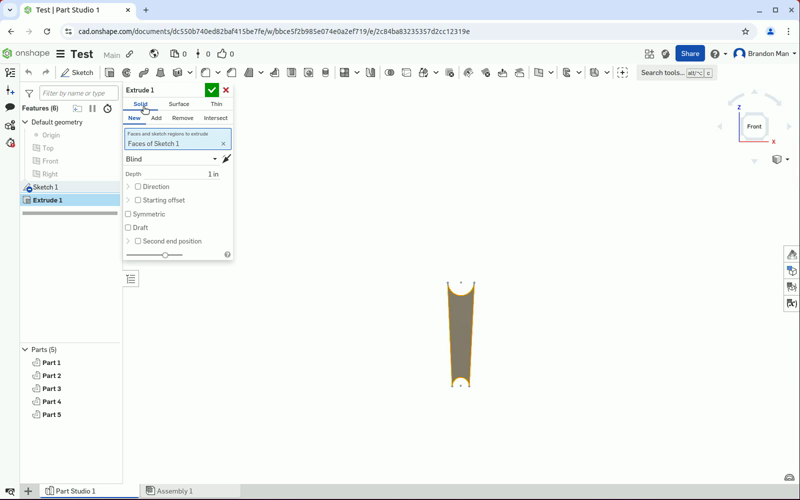
click(143, 106)
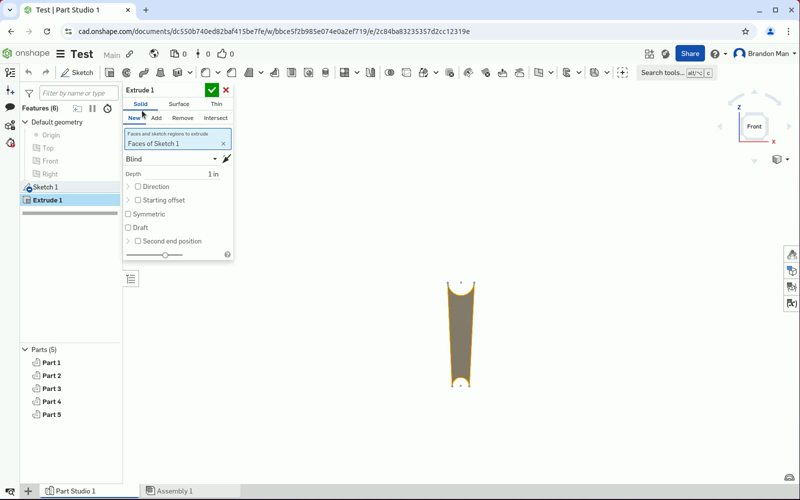
mouse_move(137, 120)
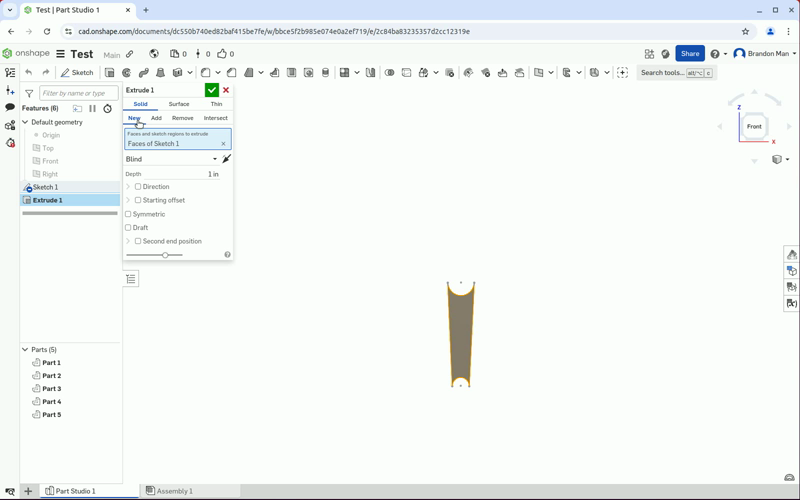
click(137, 120)
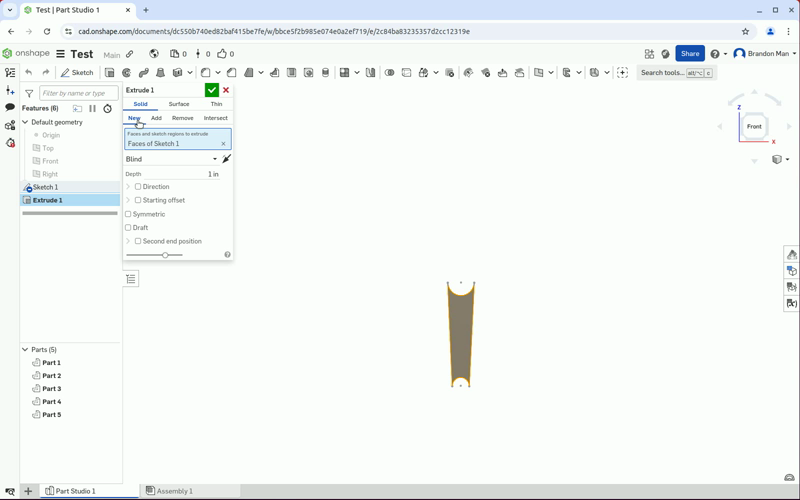
key(tab, 4)
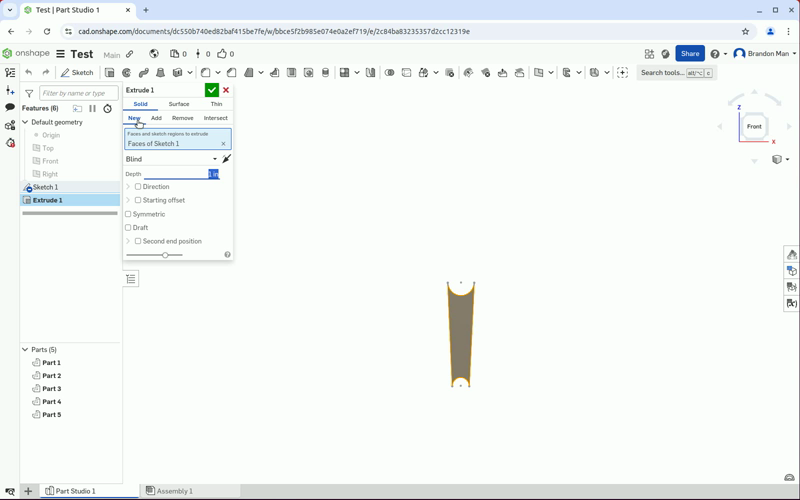
text(3.611)
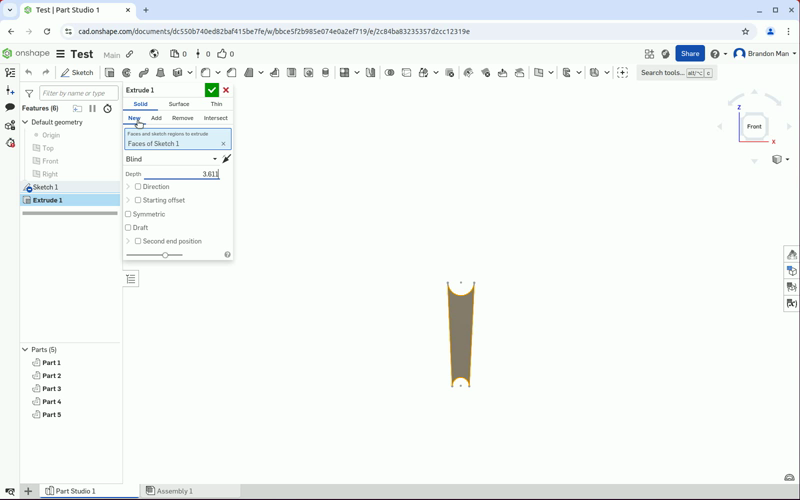
key(enter)
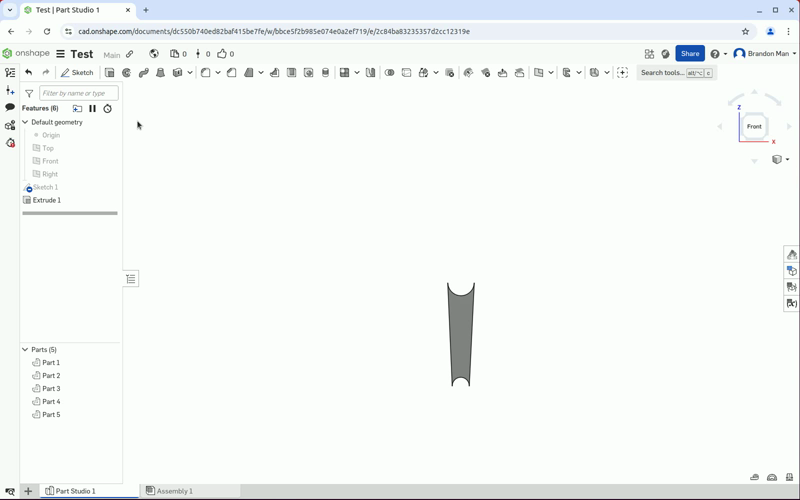
key(shift+h)
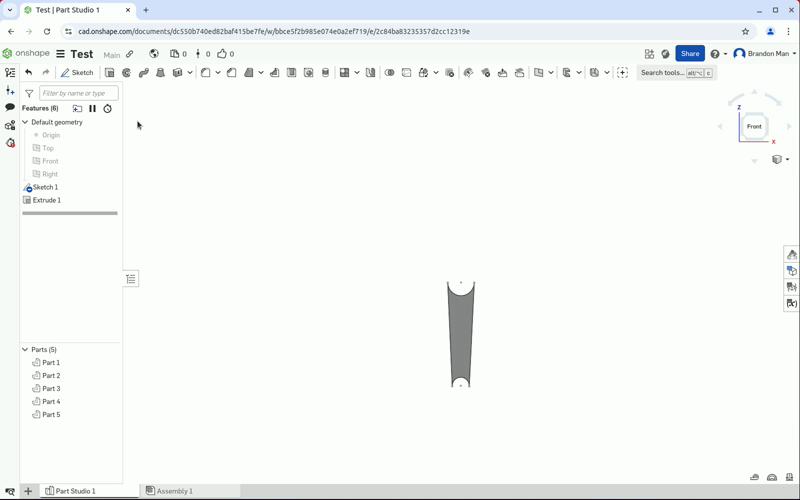
key(shift+h)
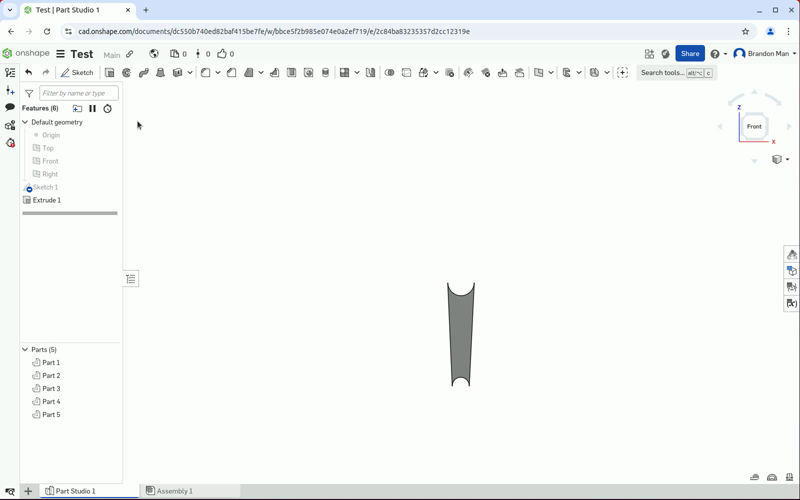
mouse_move(73, 189)
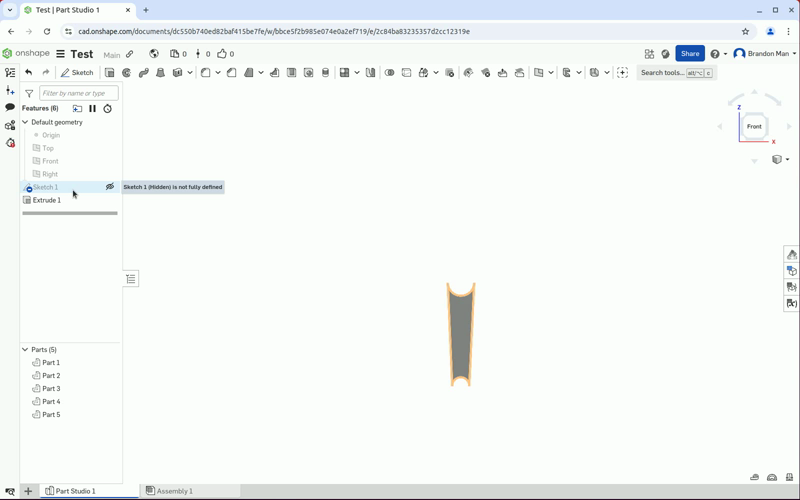
click(73, 189)
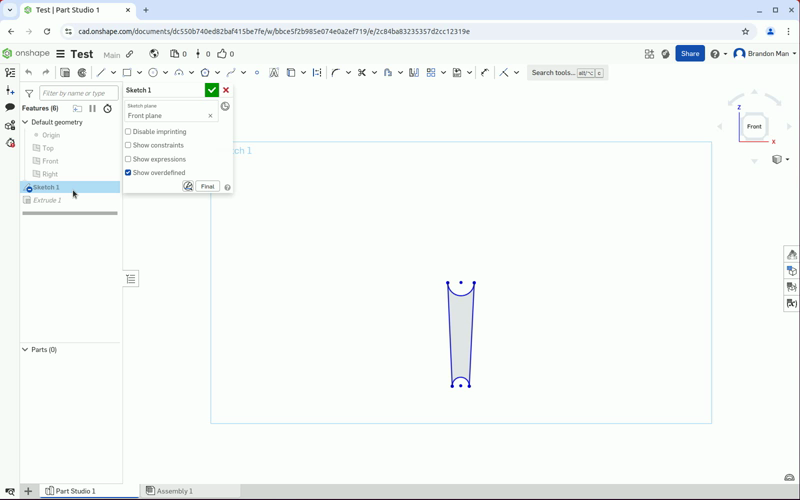
mouse_move(229, 92)
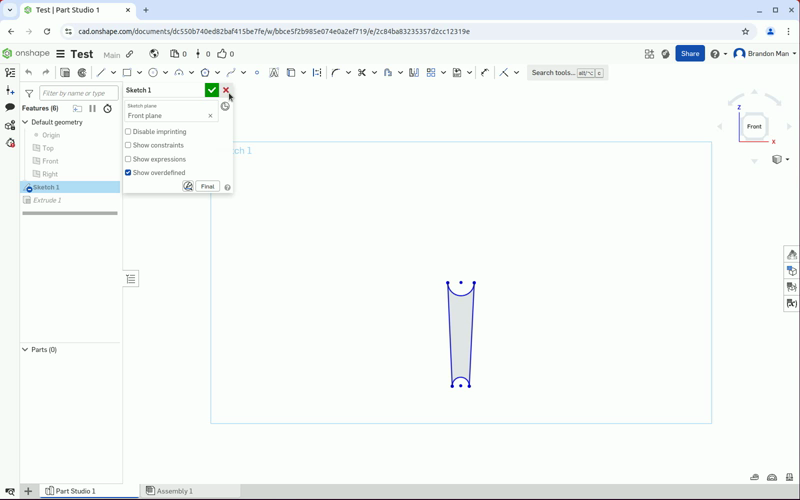
click(229, 92)
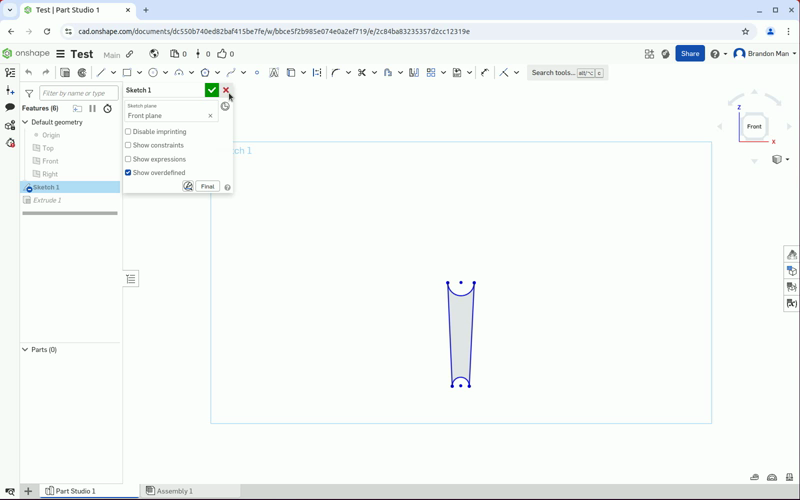
key(shift+s)
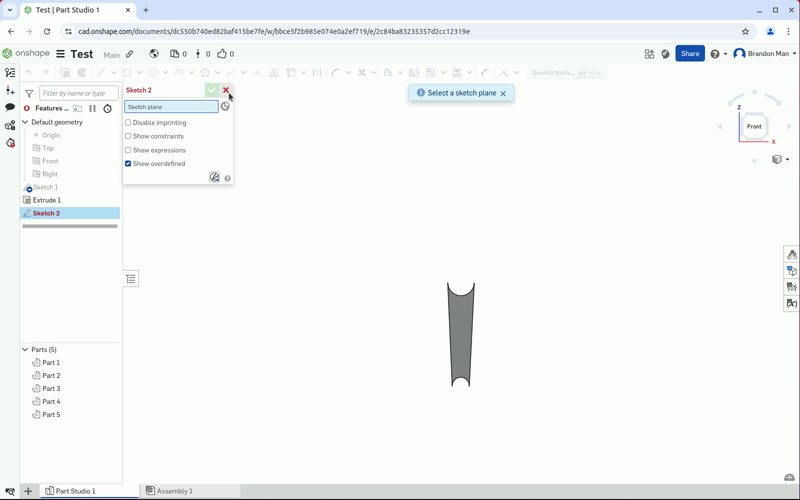
mouse_move(73, 163)
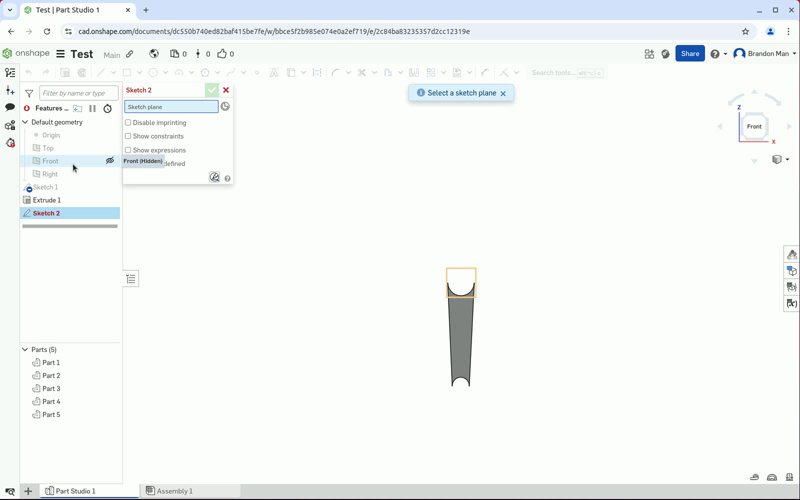
click(73, 163)
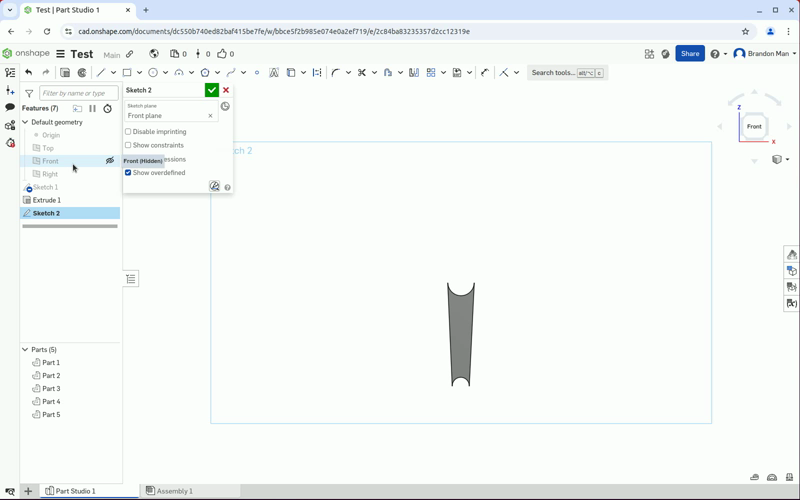
mouse_move(73, 352)
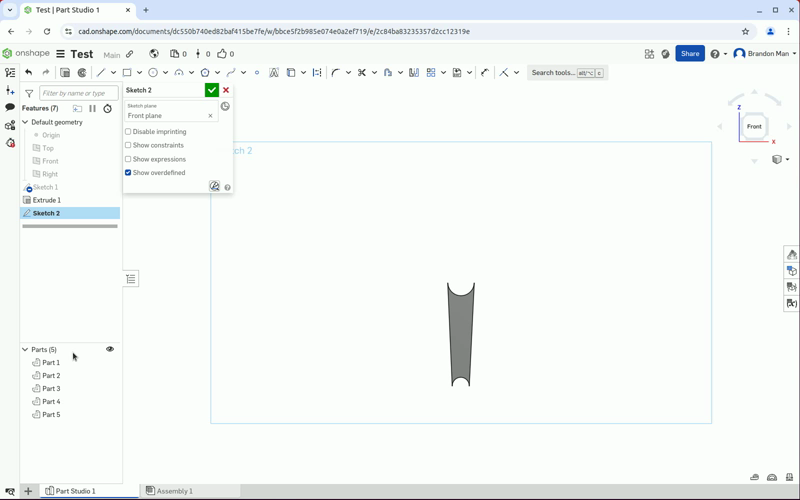
key(y)
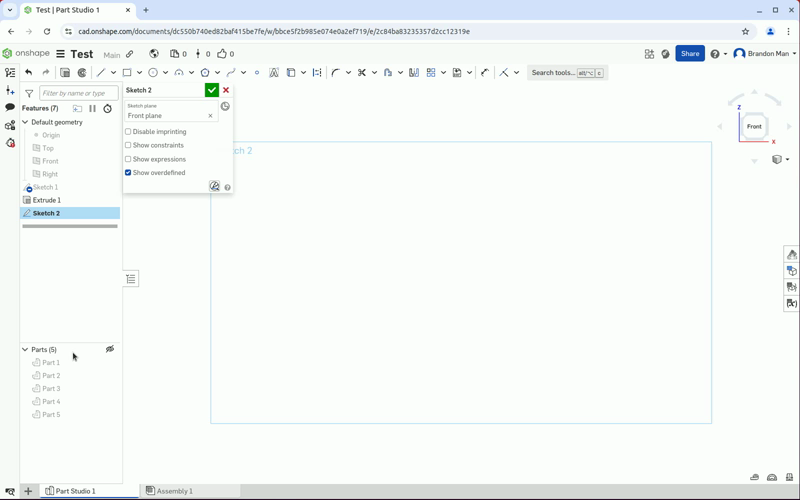
key(c)
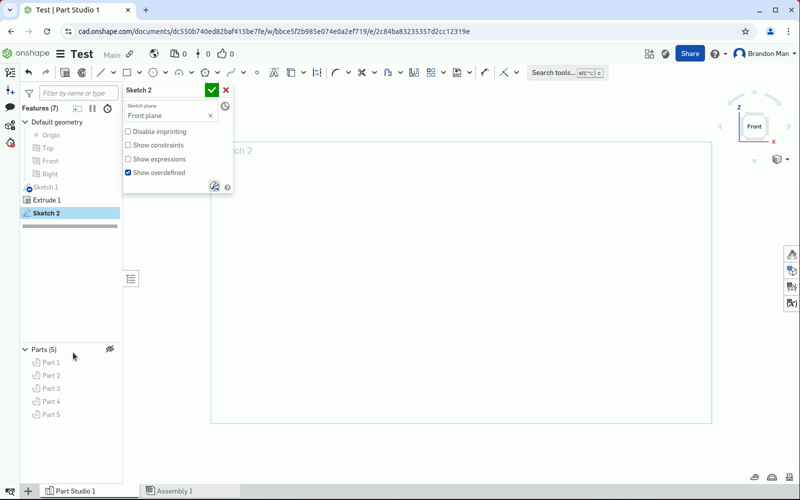
key_down(shift)
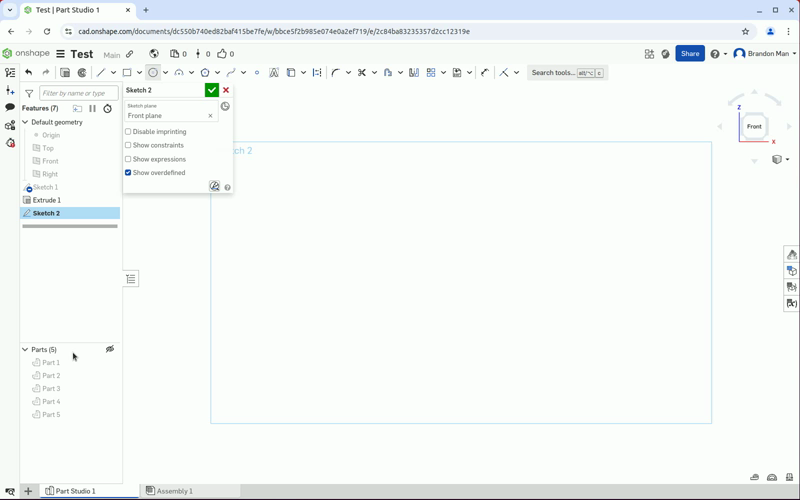
mouse_move(461, 282)
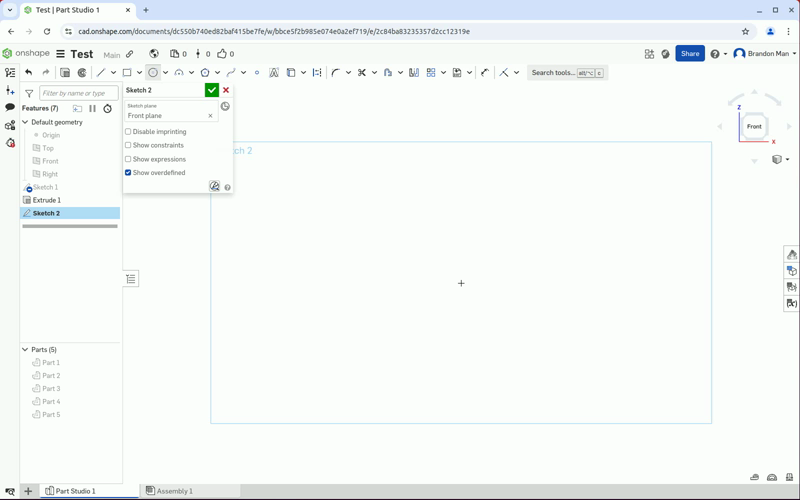
click(461, 282)
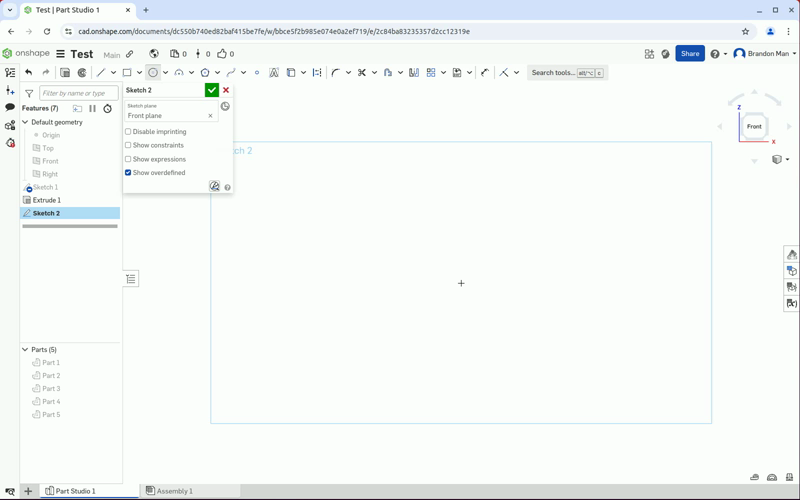
key_up(shift)
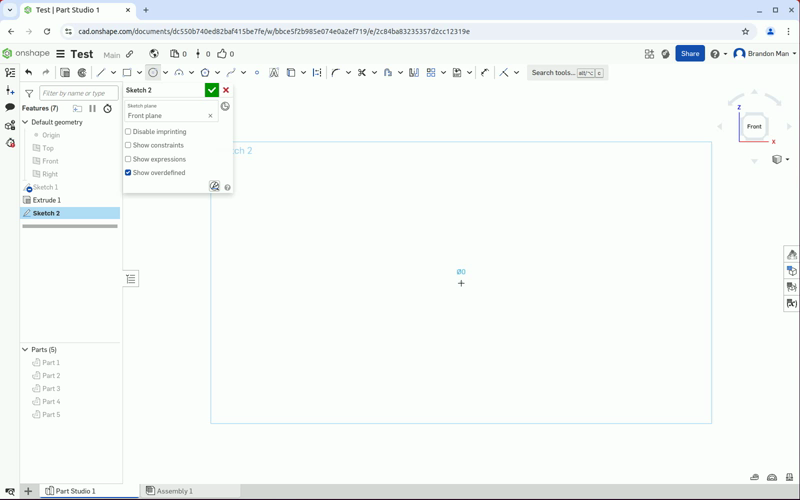
mouse_move(474, 282)
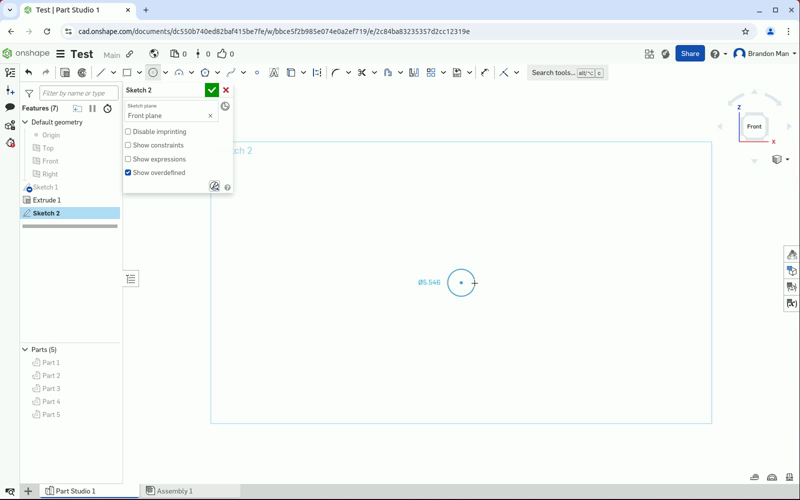
click(474, 282)
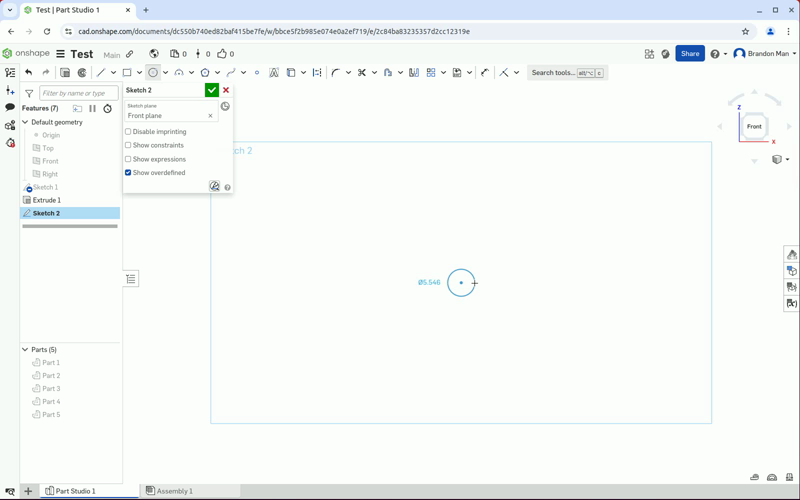
key(esc)
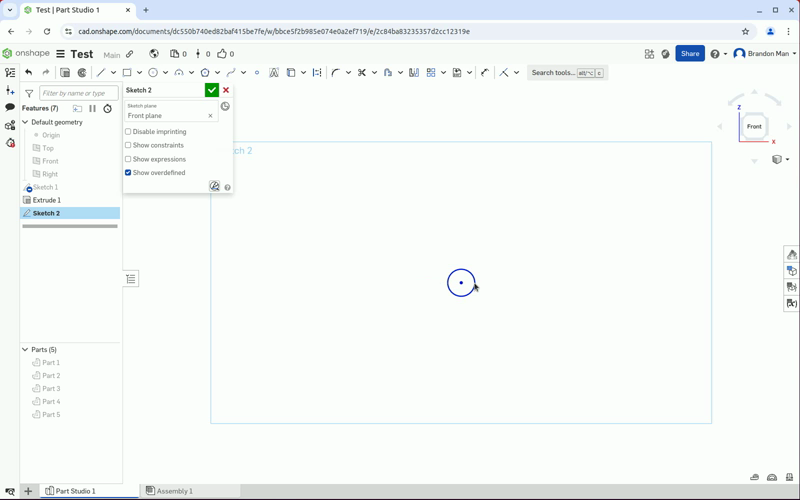
key(c)
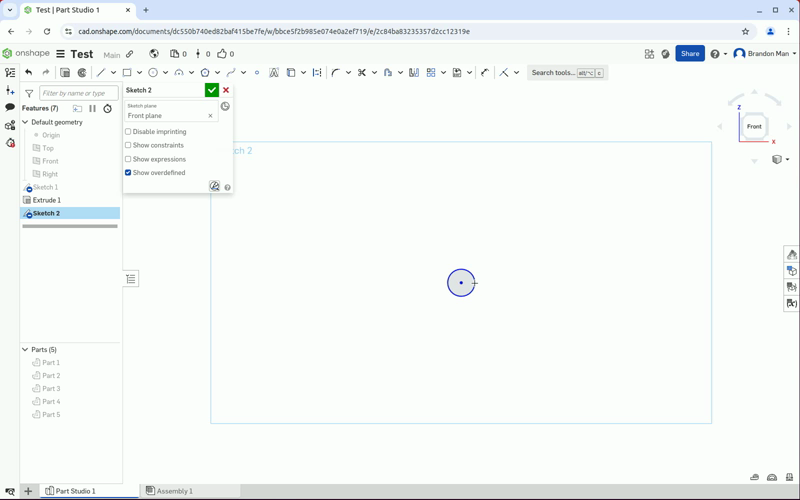
key_down(shift)
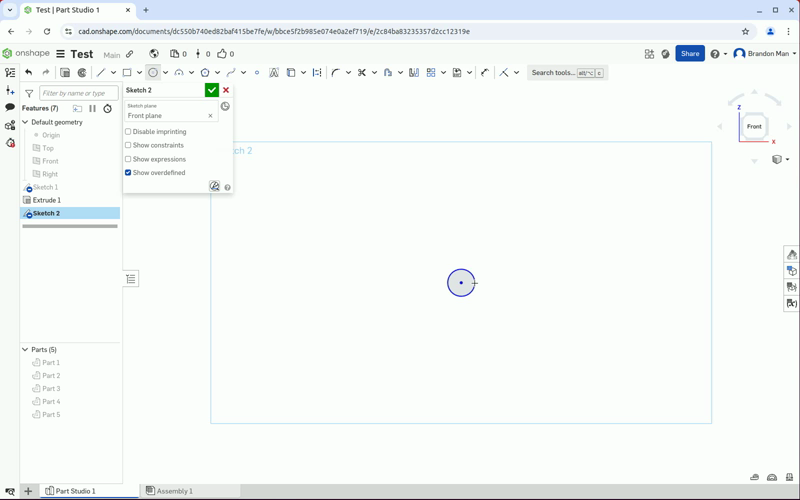
mouse_move(461, 282)
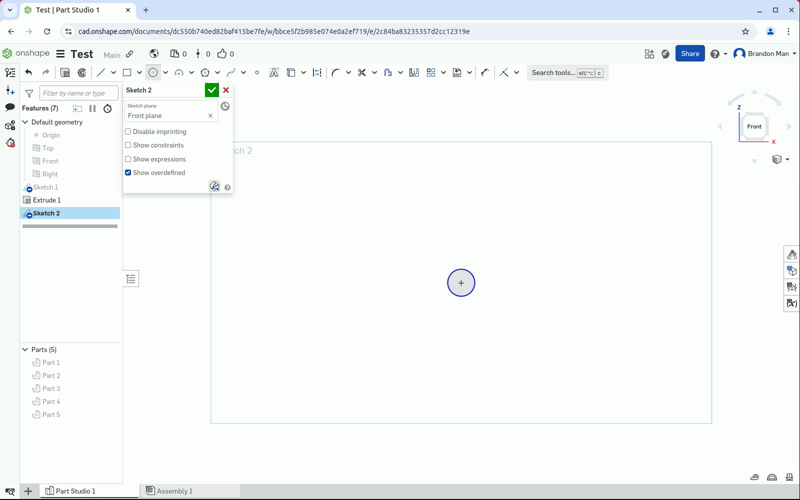
click(461, 282)
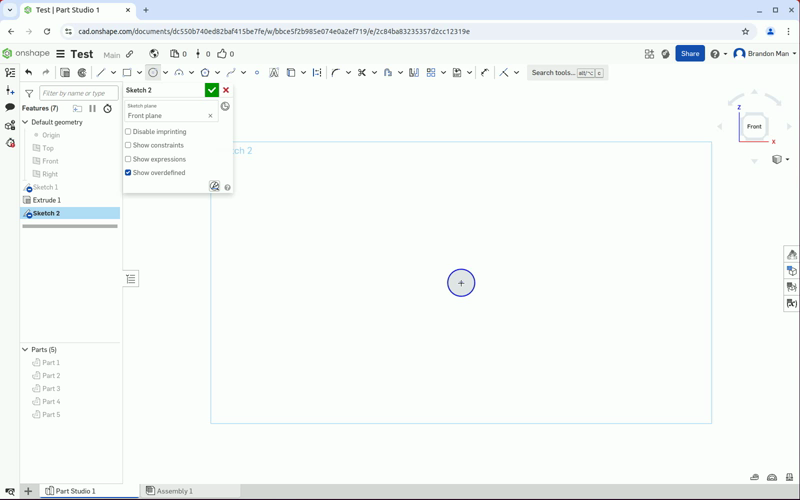
key_up(shift)
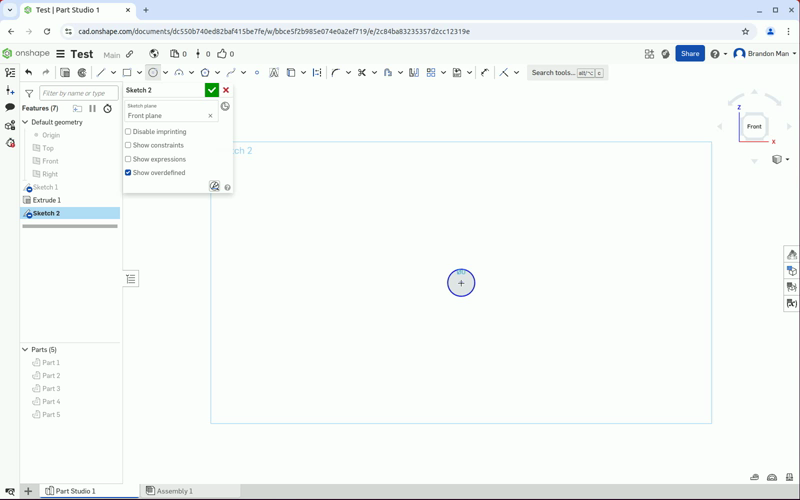
mouse_move(465, 282)
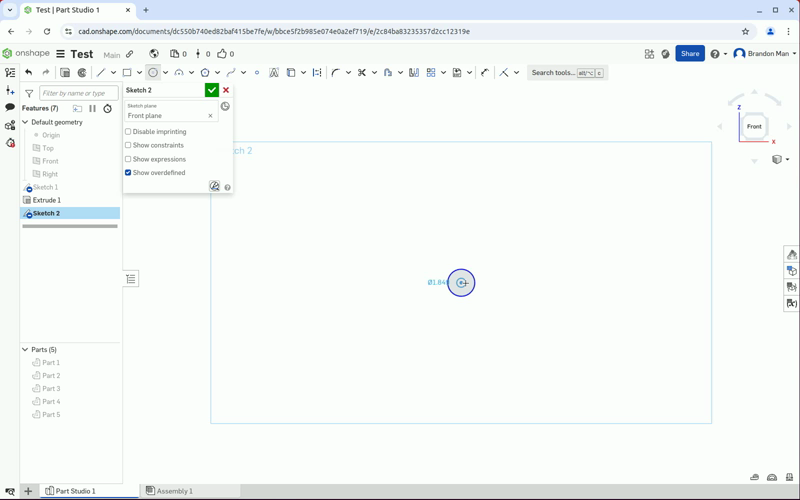
click(465, 282)
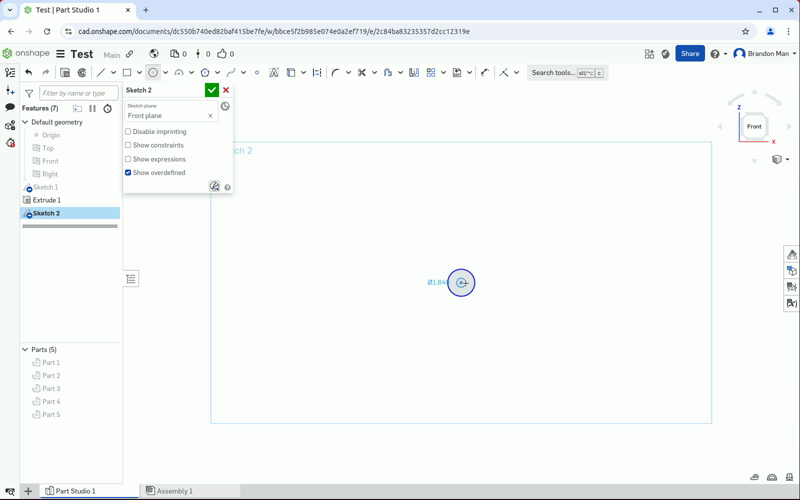
key(esc)
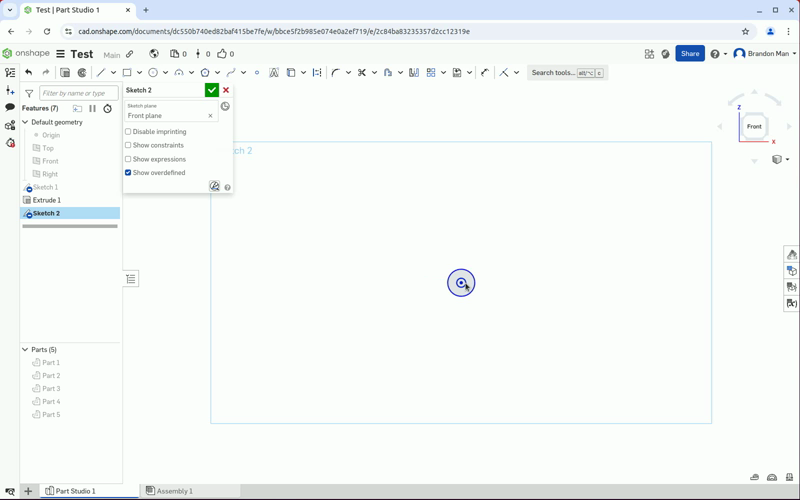
mouse_move(463, 277)
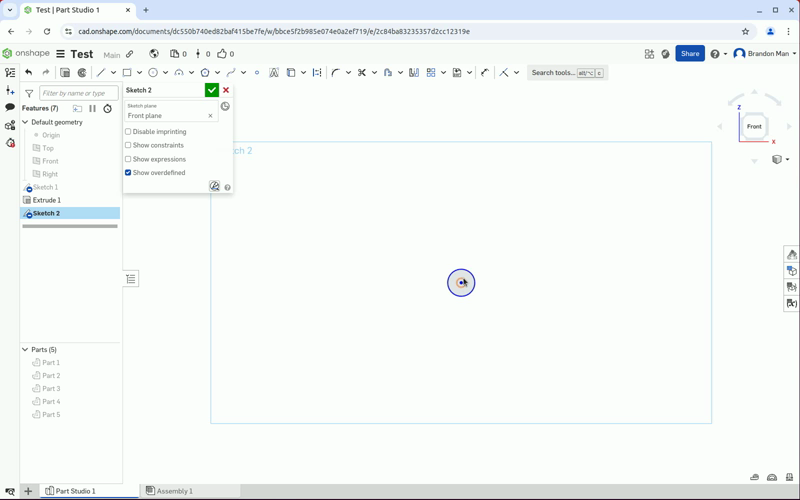
scroll(6)
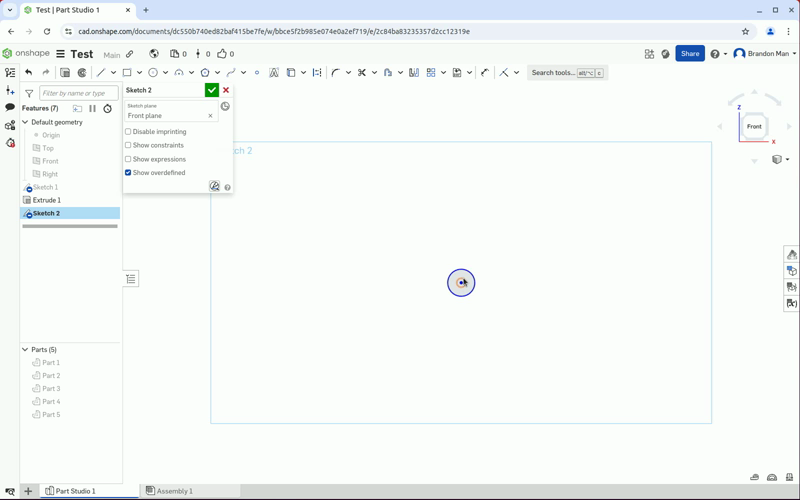
scroll(6)
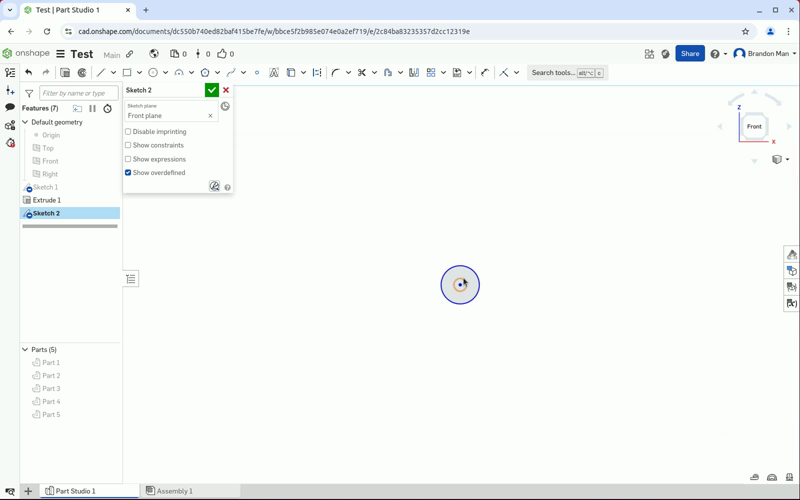
scroll(6)
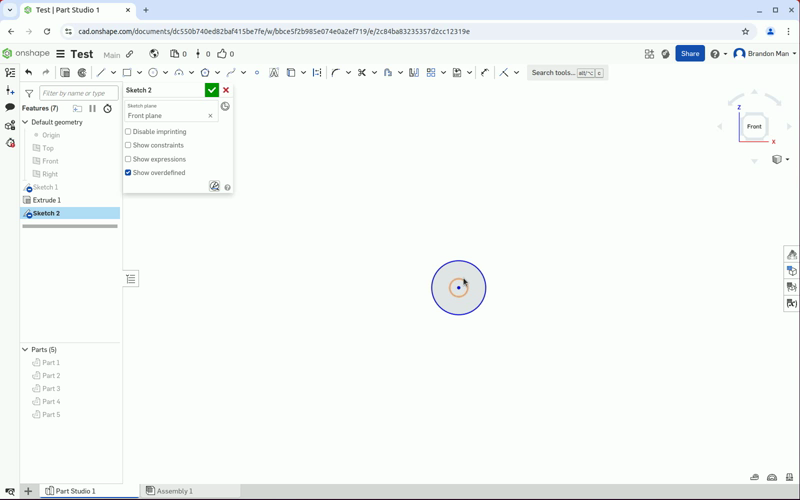
scroll(6)
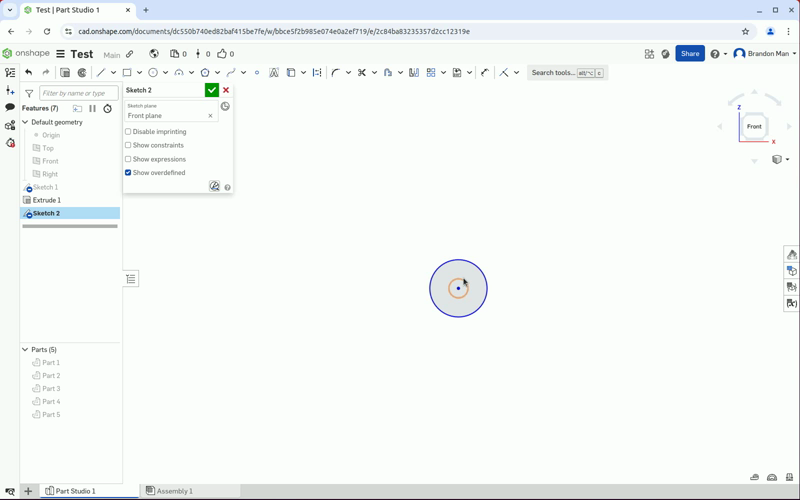
scroll(6)
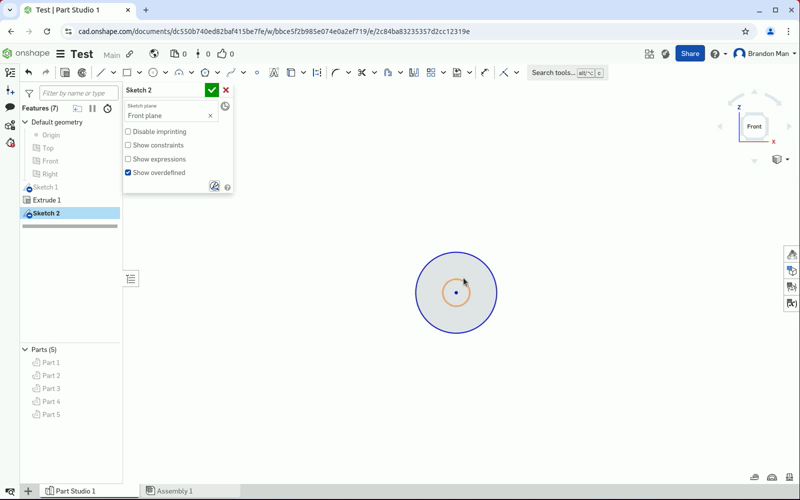
scroll(6)
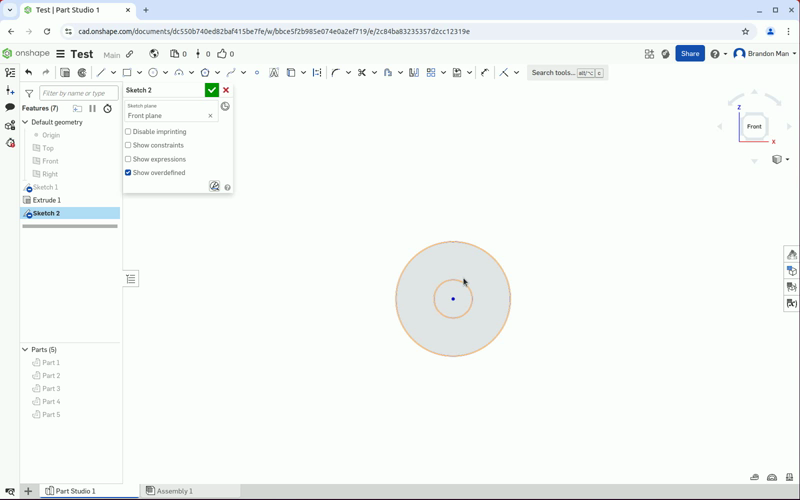
scroll(6)
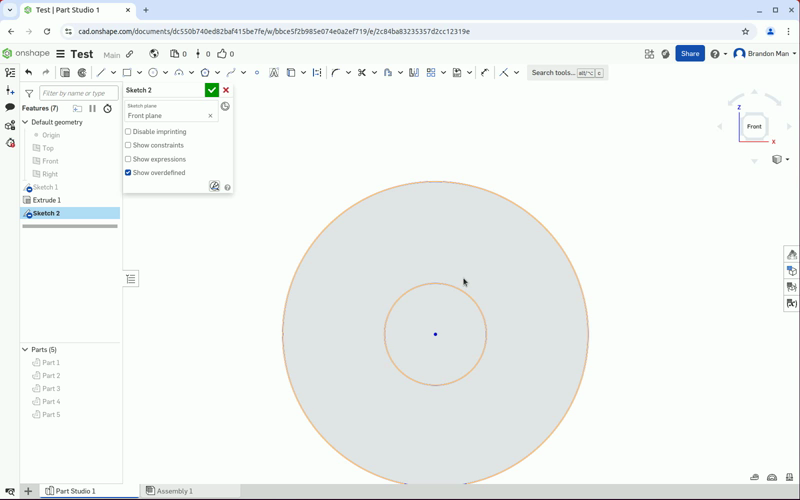
click(463, 277)
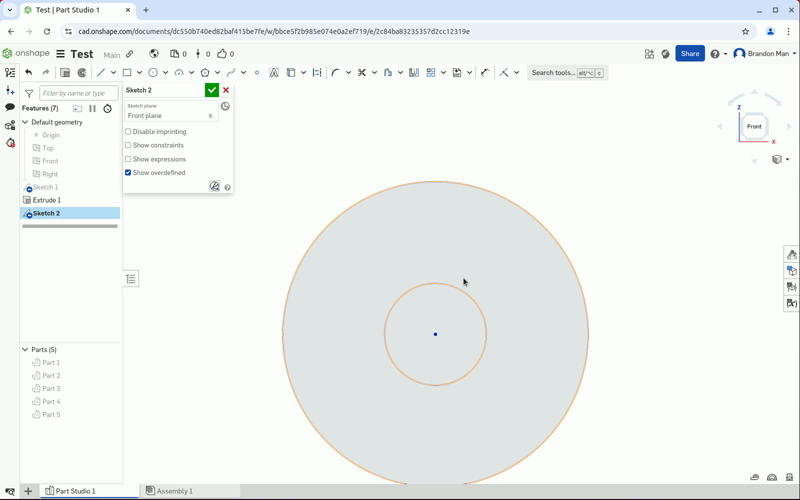
scroll(-6)
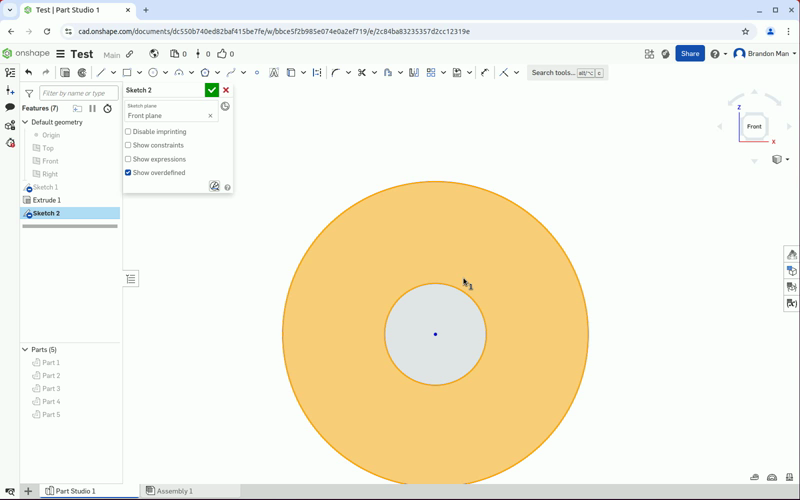
scroll(-6)
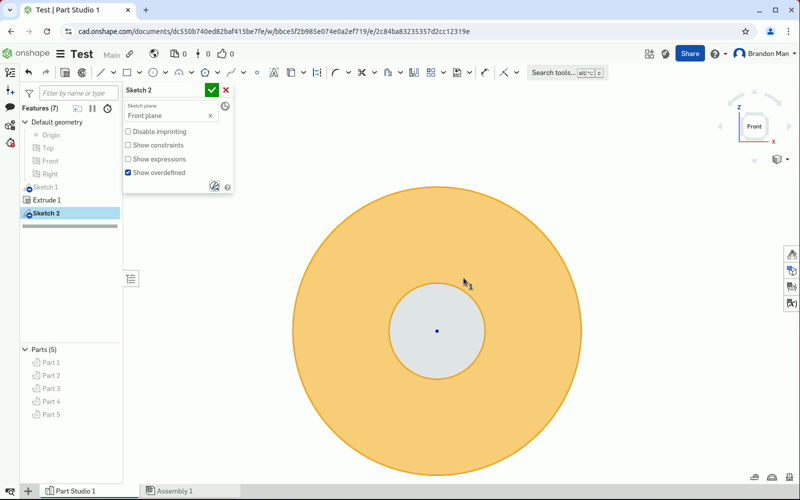
scroll(-6)
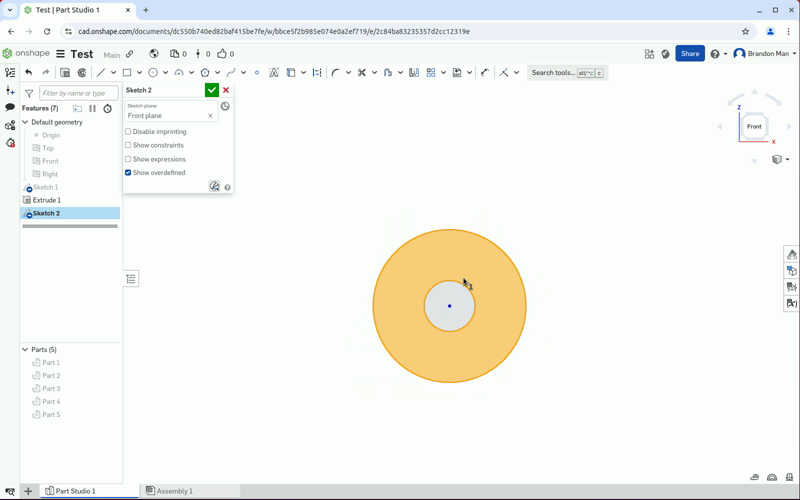
scroll(-6)
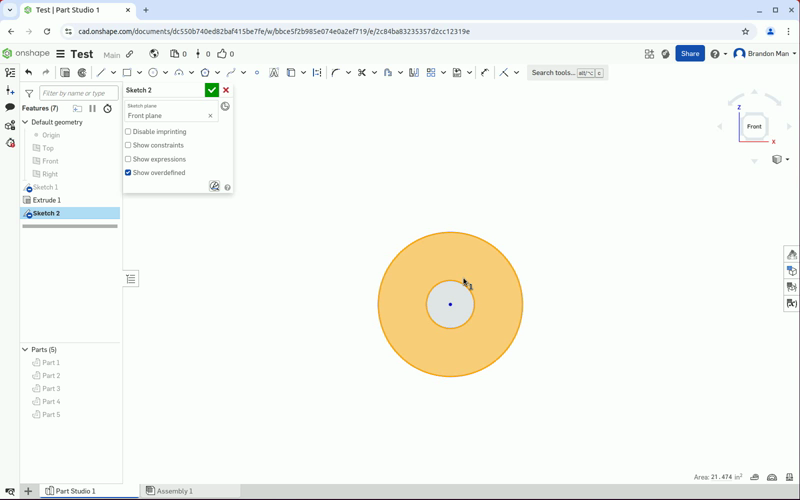
scroll(-6)
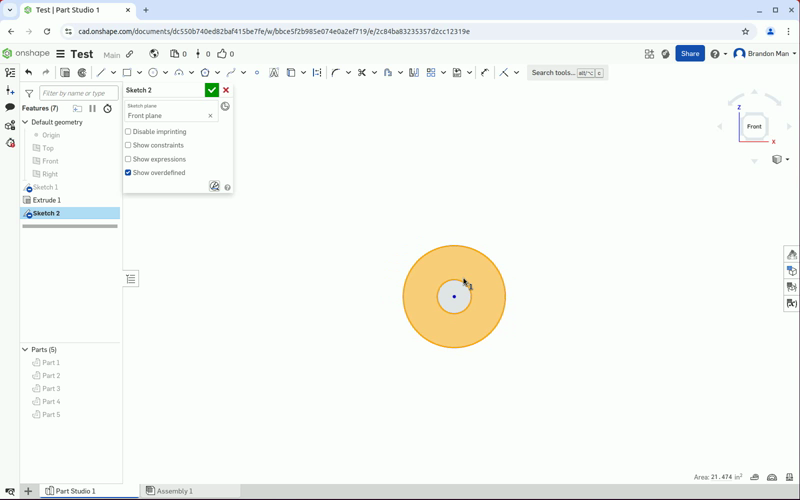
scroll(-6)
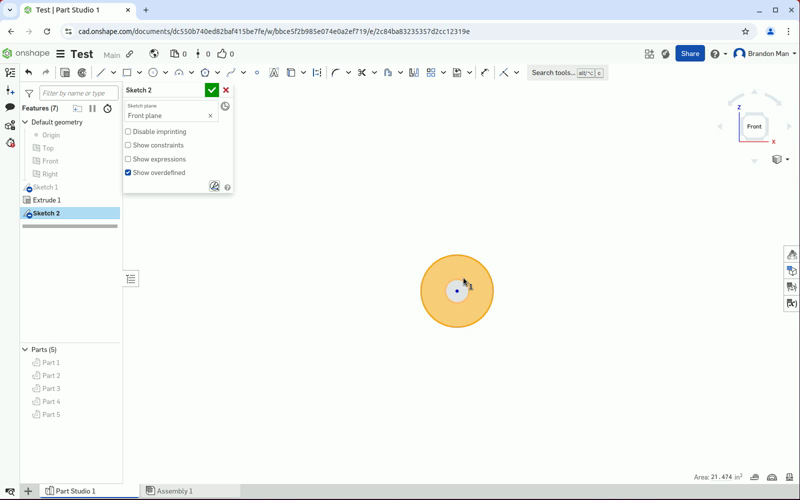
scroll(-6)
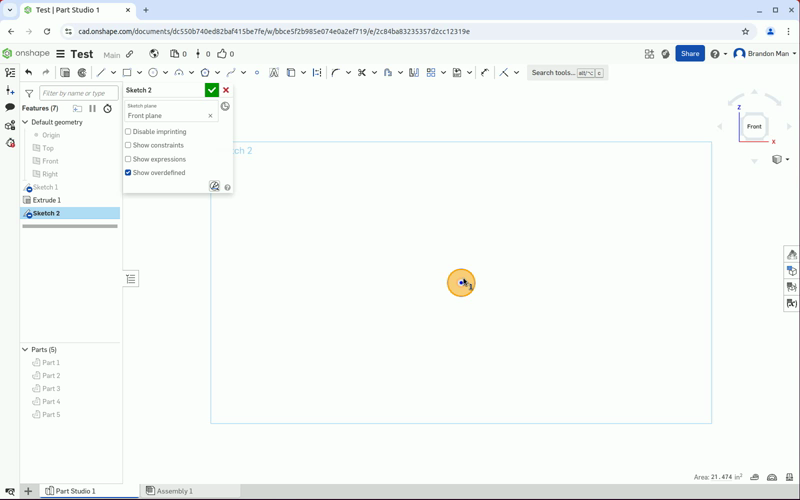
mouse_move(73, 352)
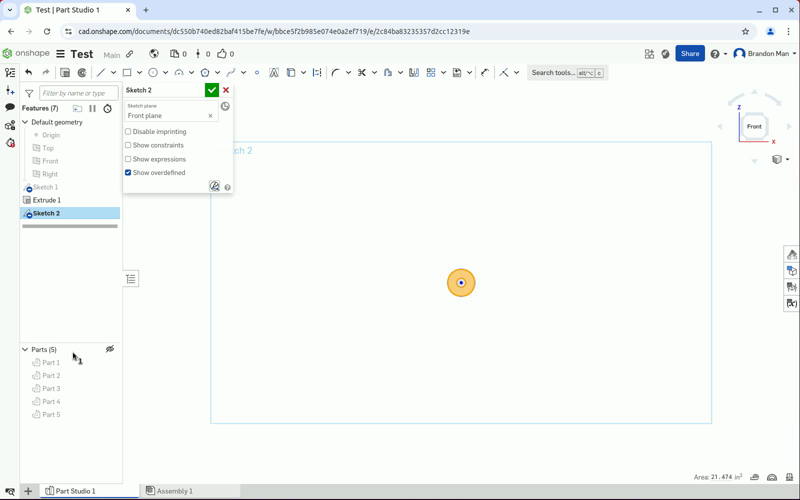
key(shift+y)
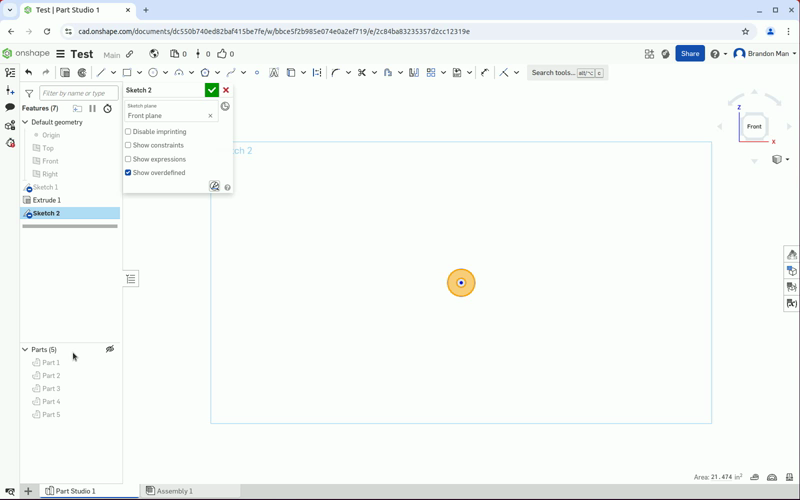
key(shift+e)
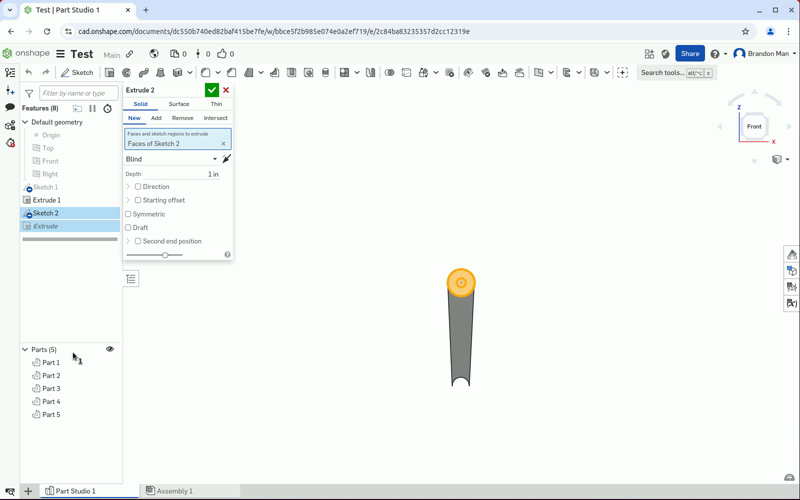
mouse_move(143, 106)
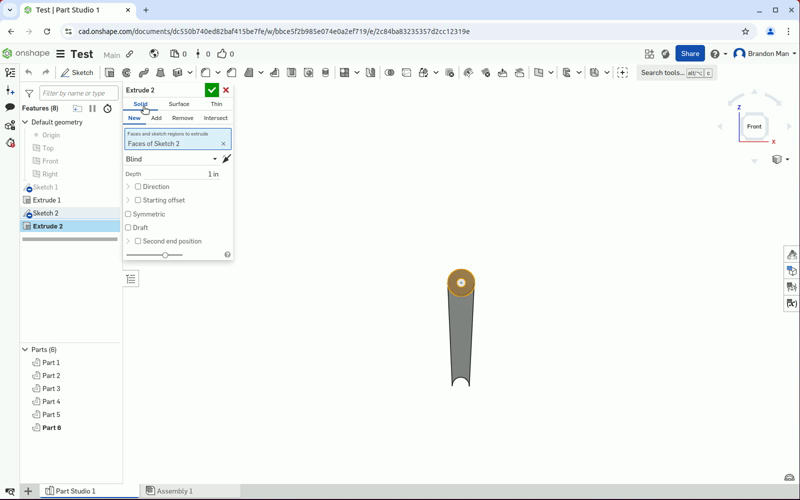
click(143, 106)
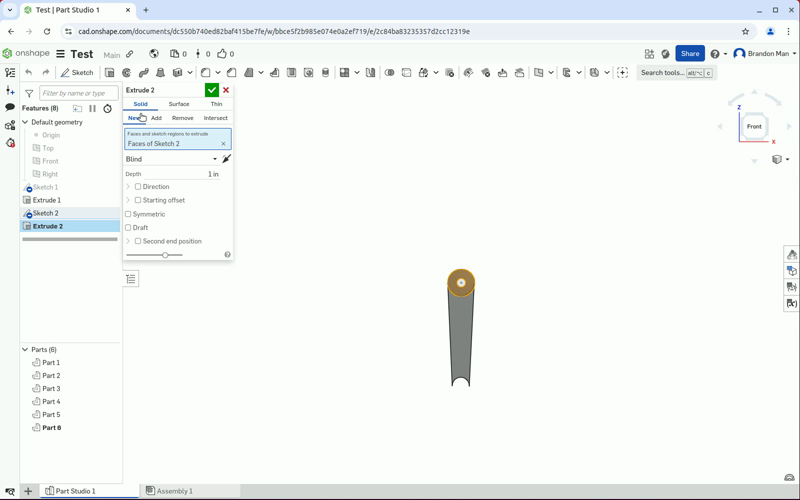
mouse_move(137, 120)
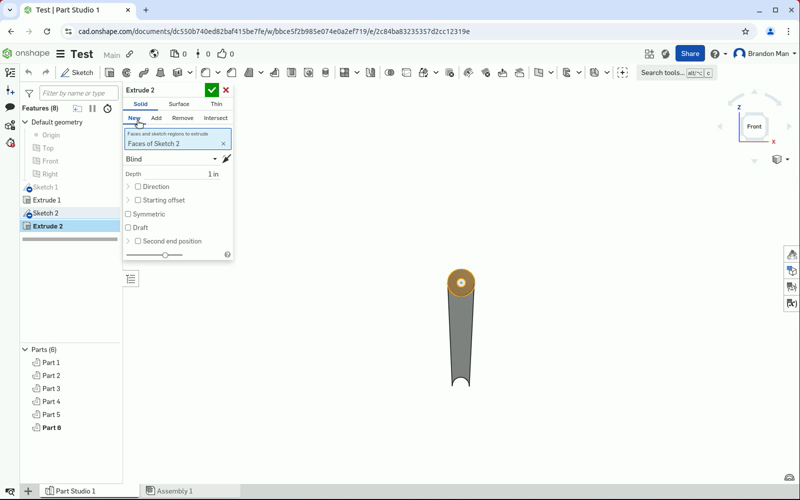
click(137, 120)
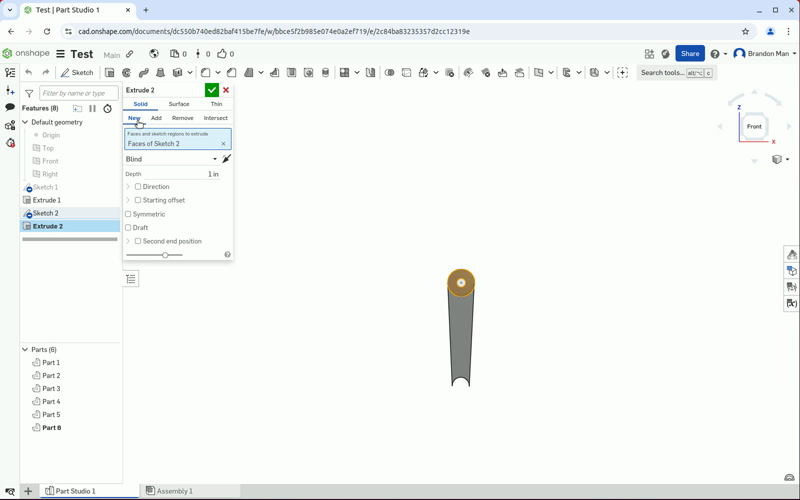
key(tab, 4)
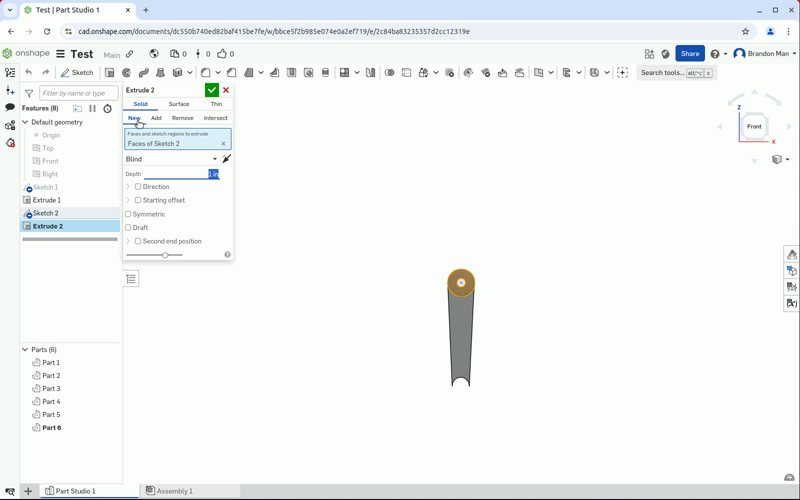
text(3.611)
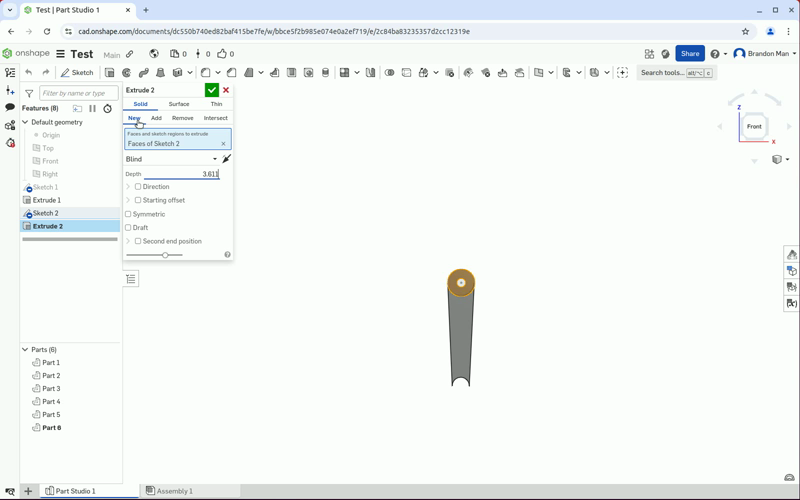
key(enter)
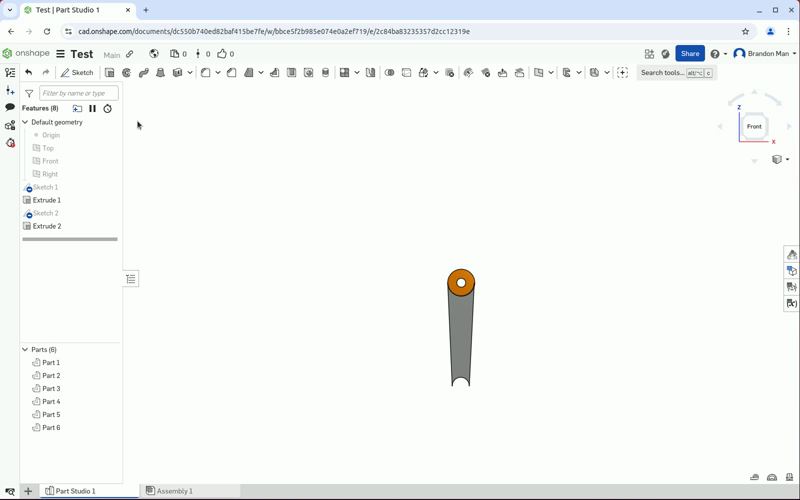
key(shift+h)
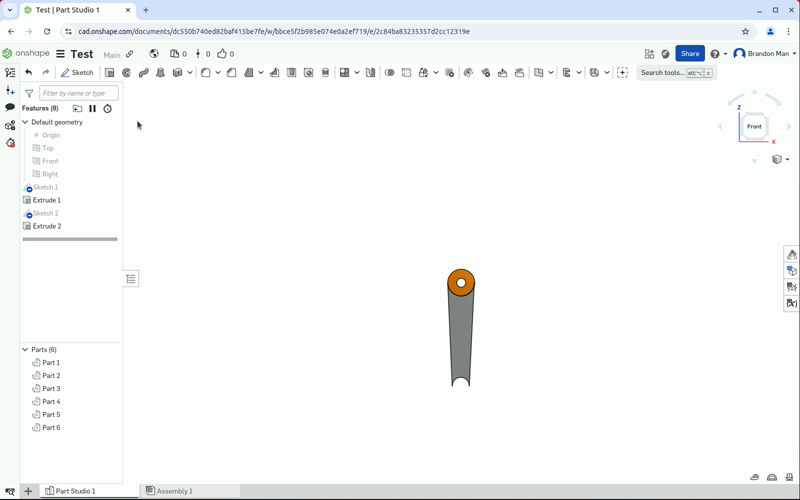
key(shift+h)
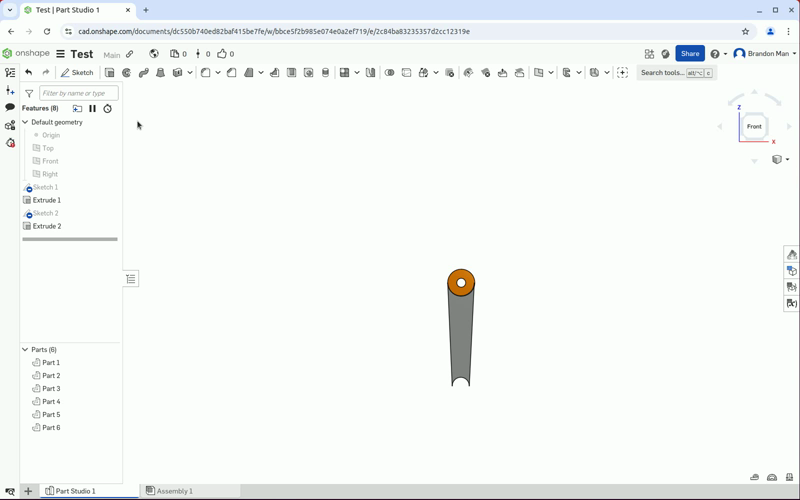
mouse_move(73, 189)
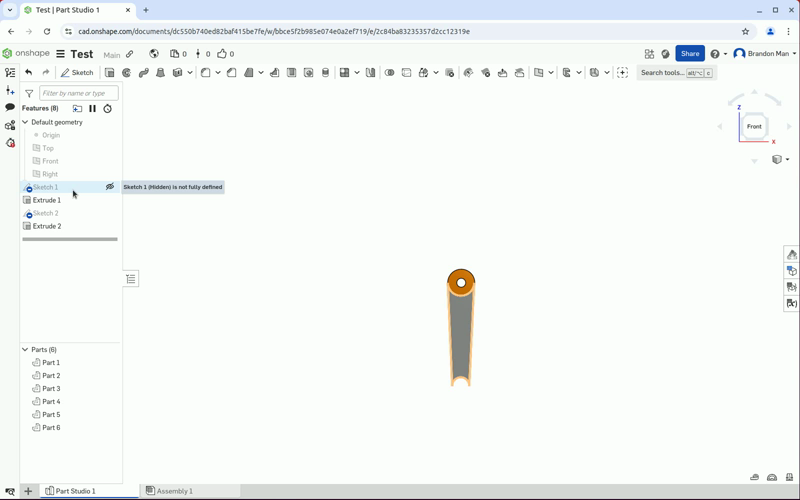
click(73, 189)
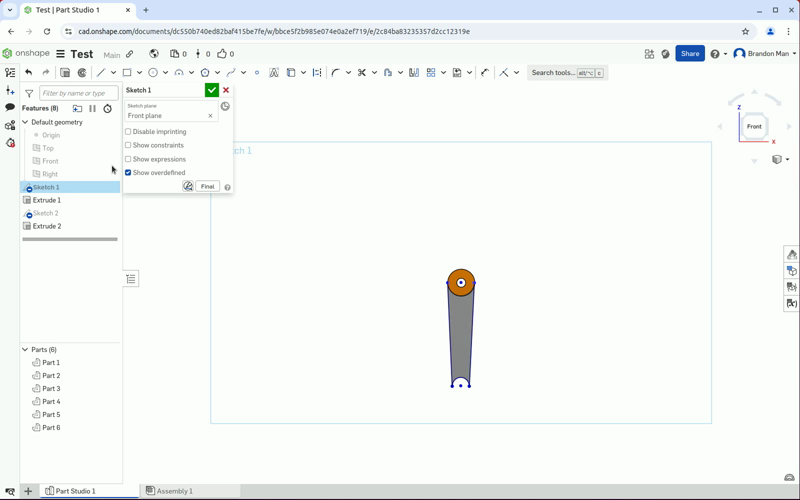
mouse_move(229, 92)
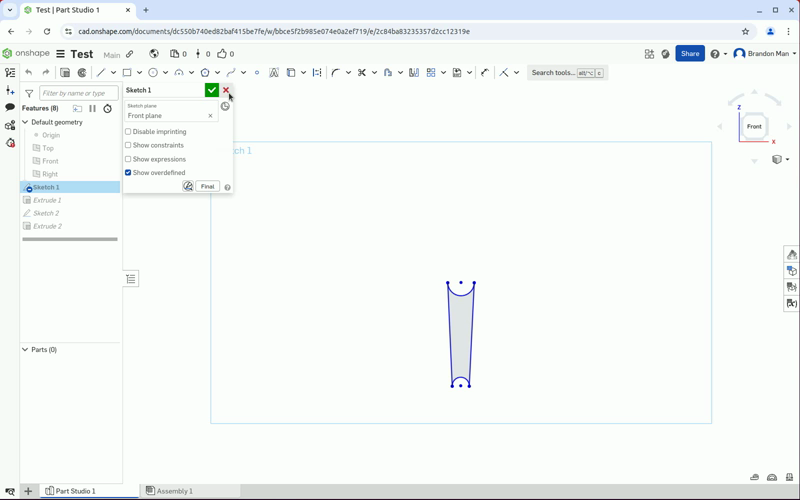
click(229, 92)
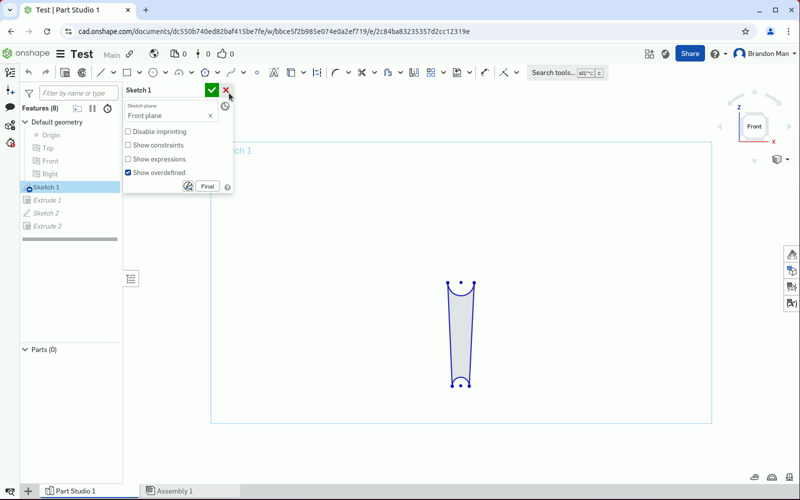
key(shift+s)
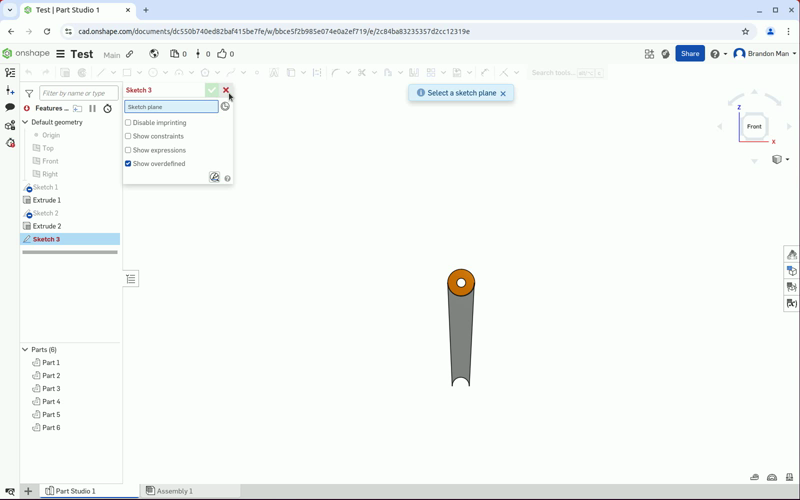
mouse_move(73, 163)
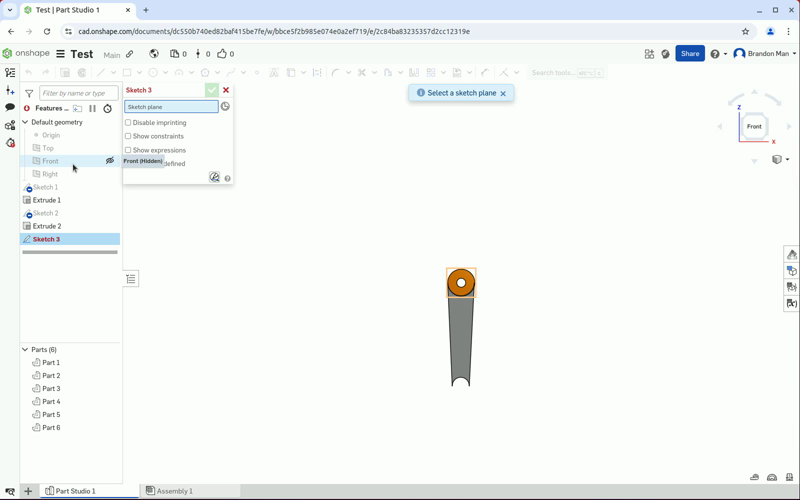
click(73, 163)
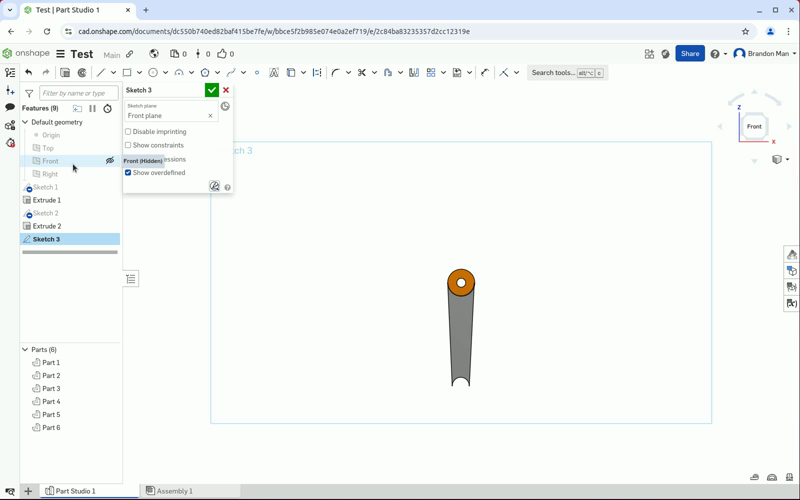
mouse_move(73, 352)
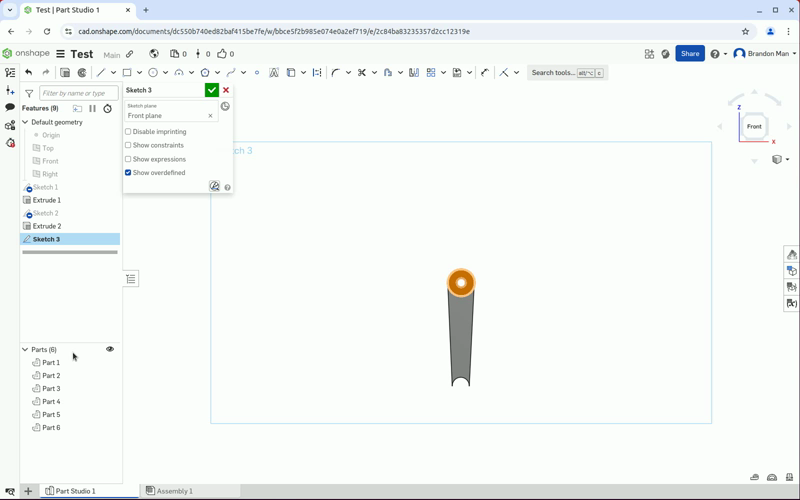
key(y)
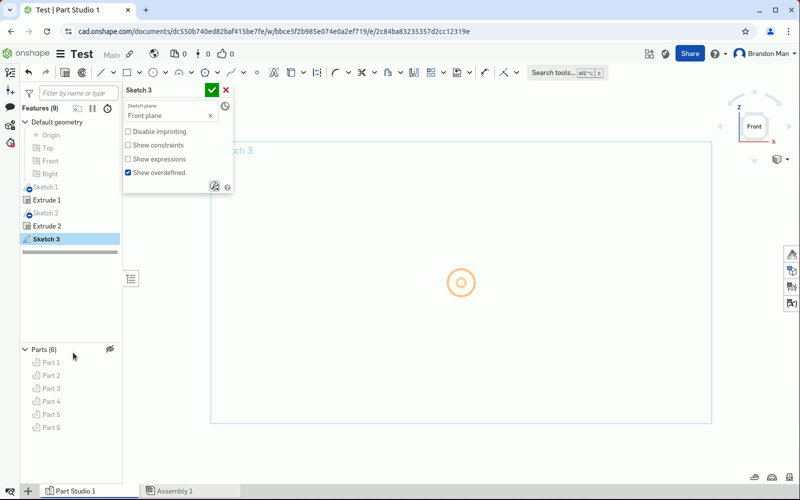
key(c)
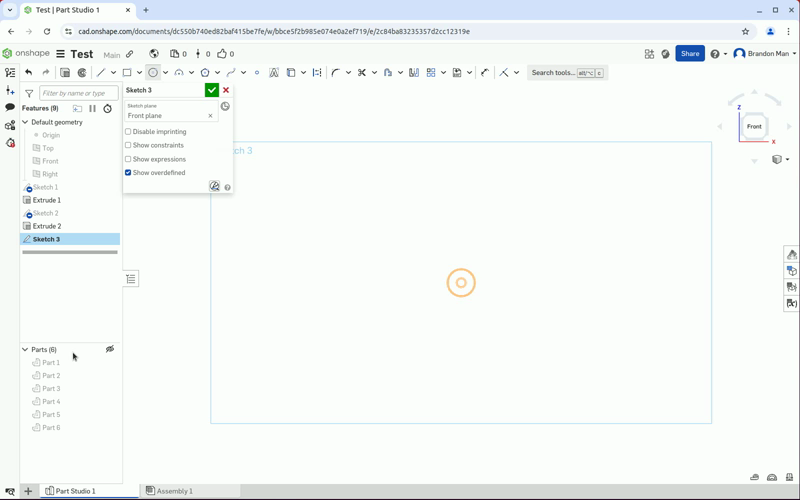
key_down(shift)
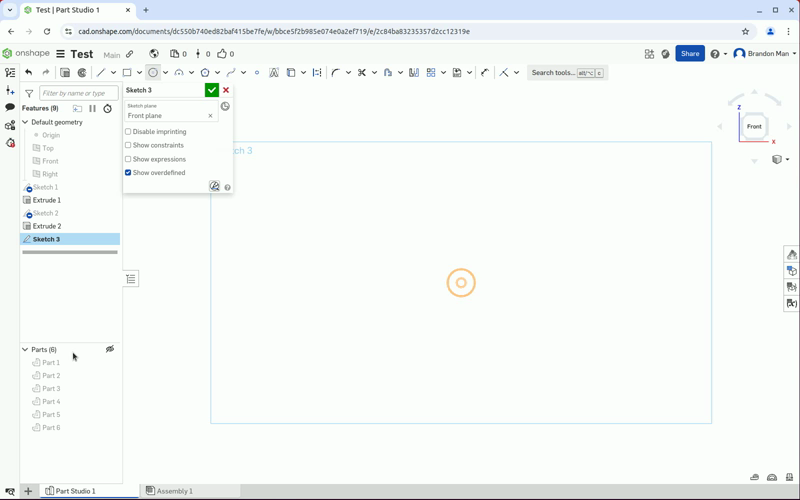
mouse_move(461, 387)
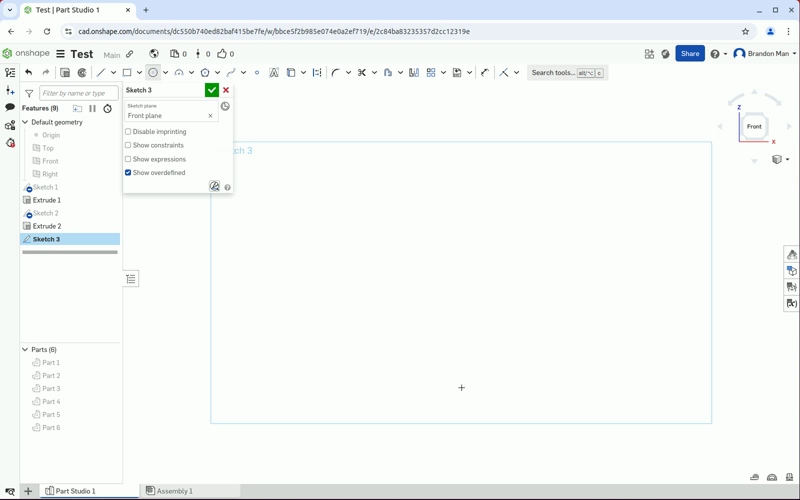
click(461, 387)
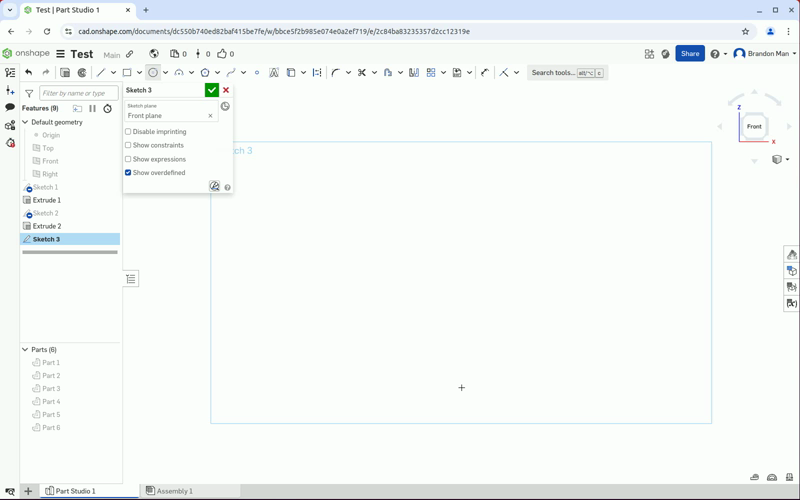
key_up(shift)
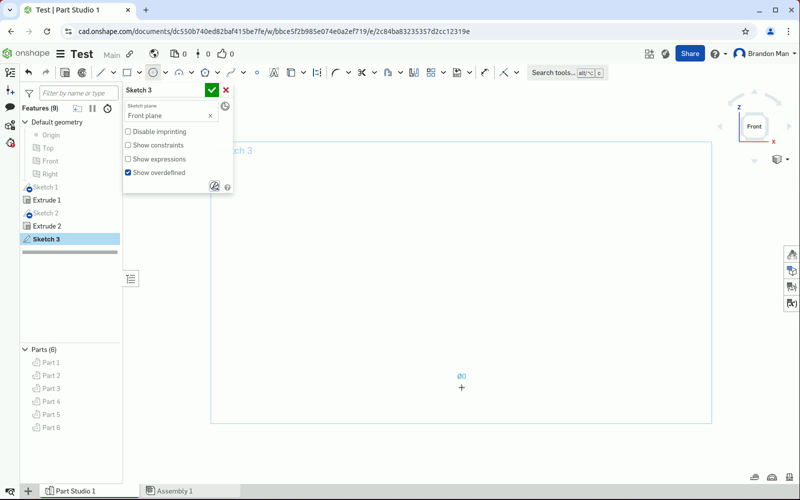
mouse_move(471, 387)
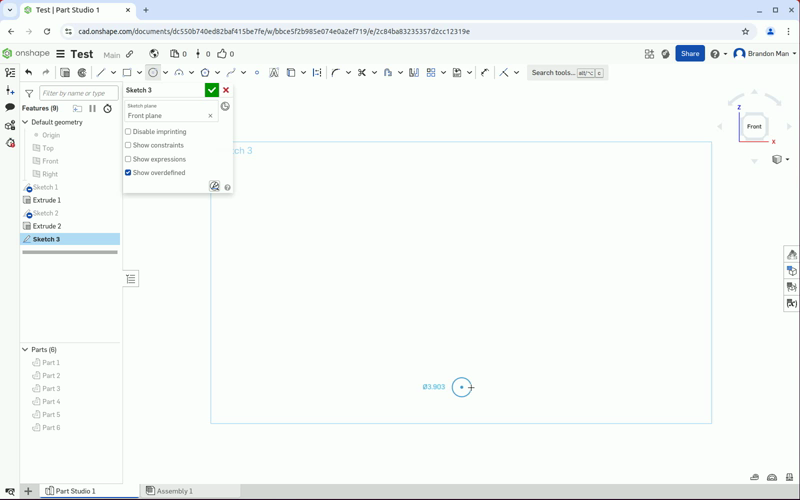
click(471, 387)
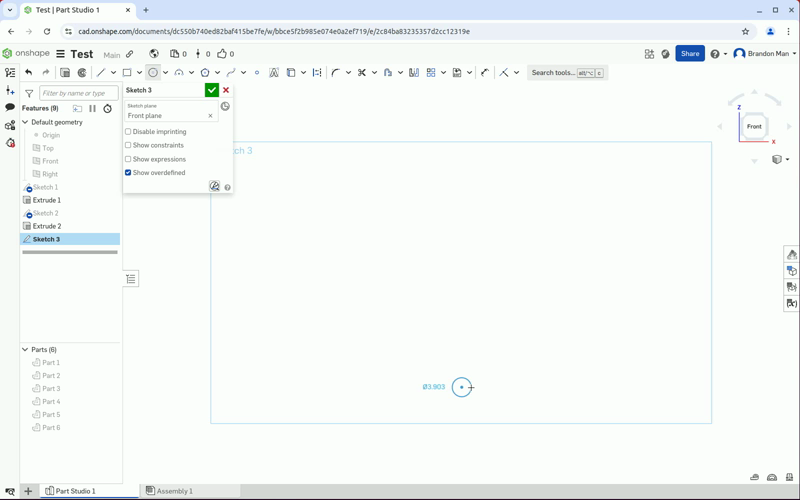
key(esc)
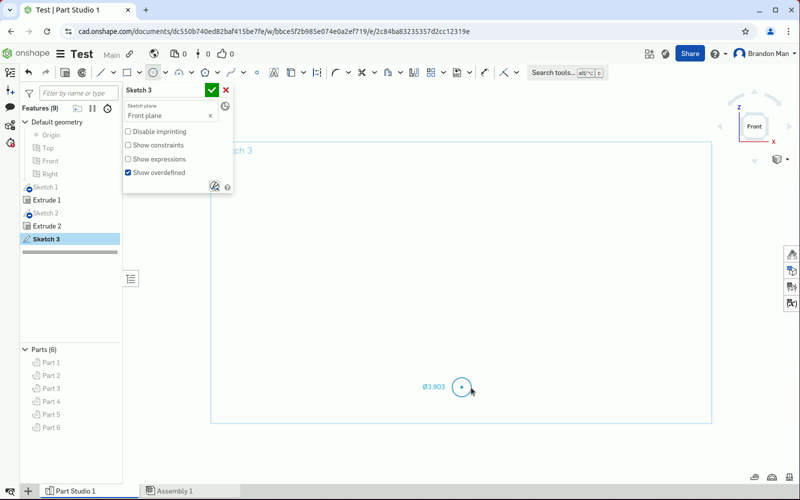
key(c)
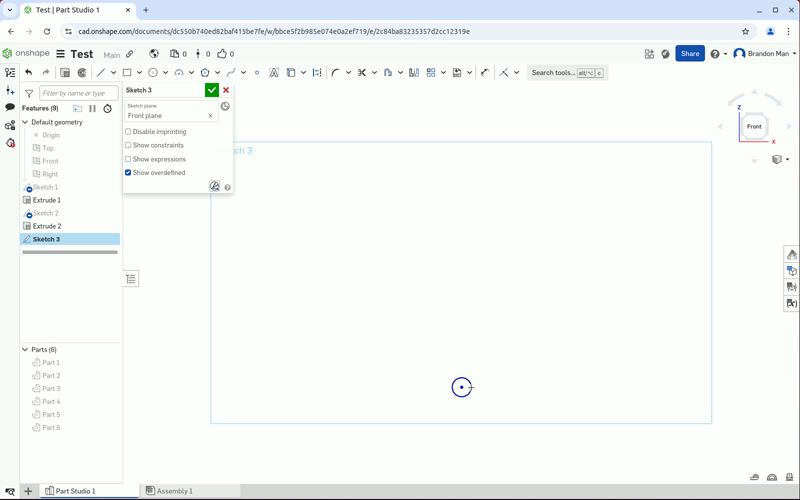
key_down(shift)
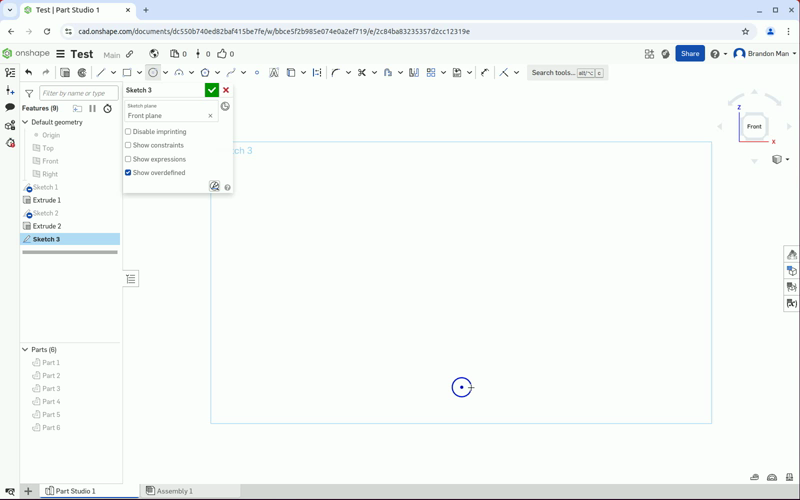
mouse_move(461, 387)
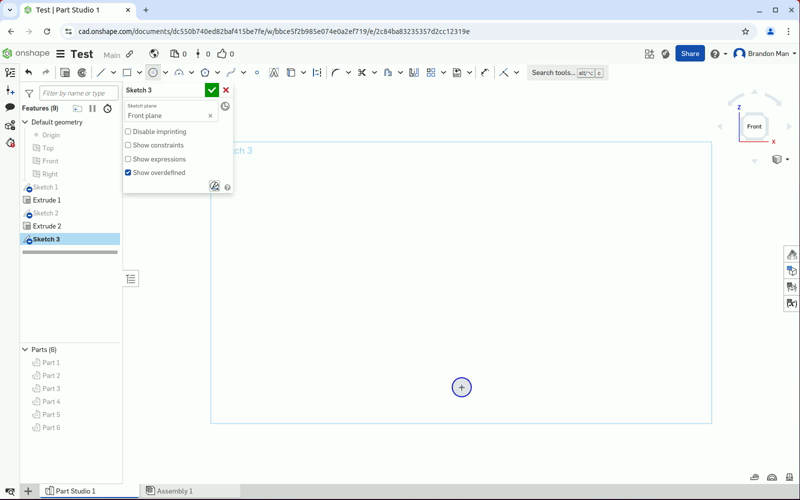
click(461, 387)
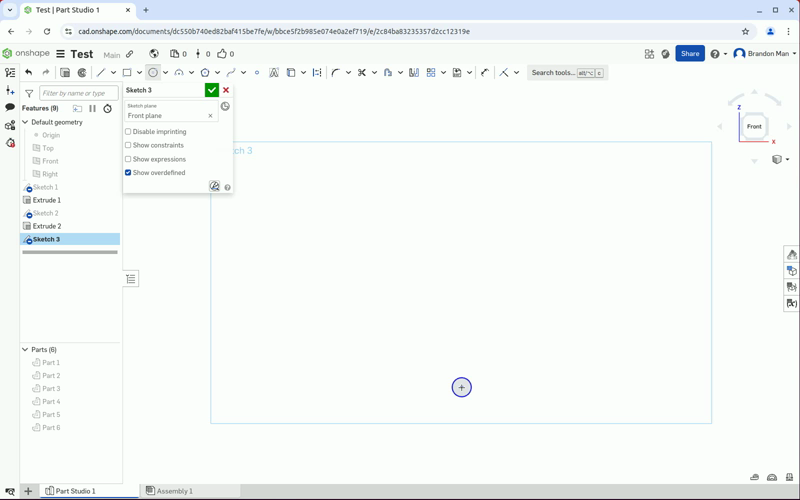
key_up(shift)
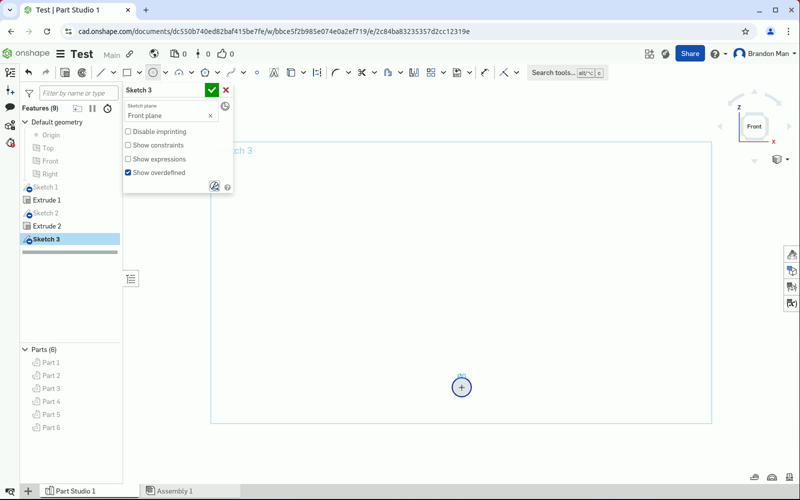
mouse_move(466, 387)
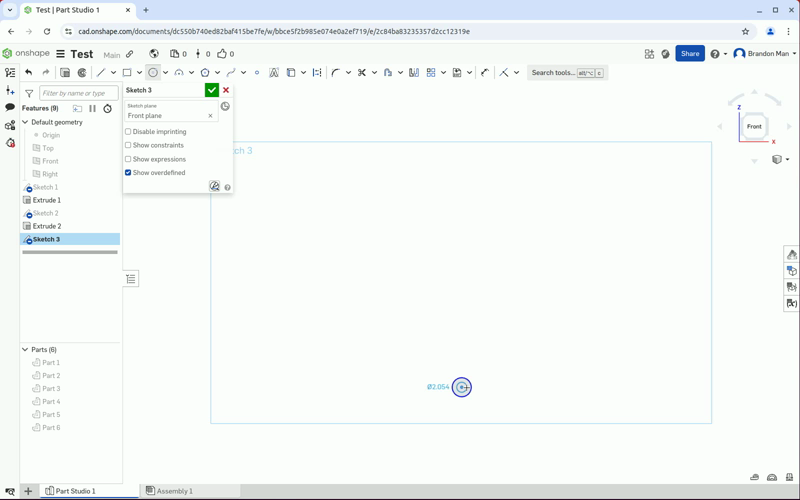
click(466, 387)
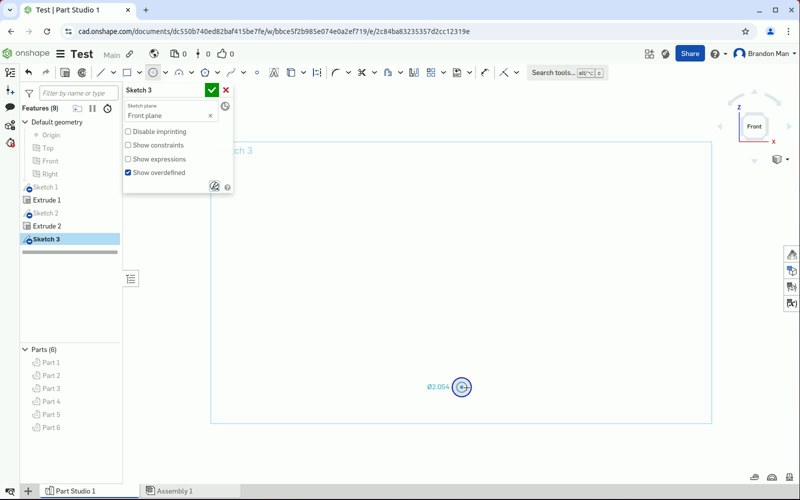
key(esc)
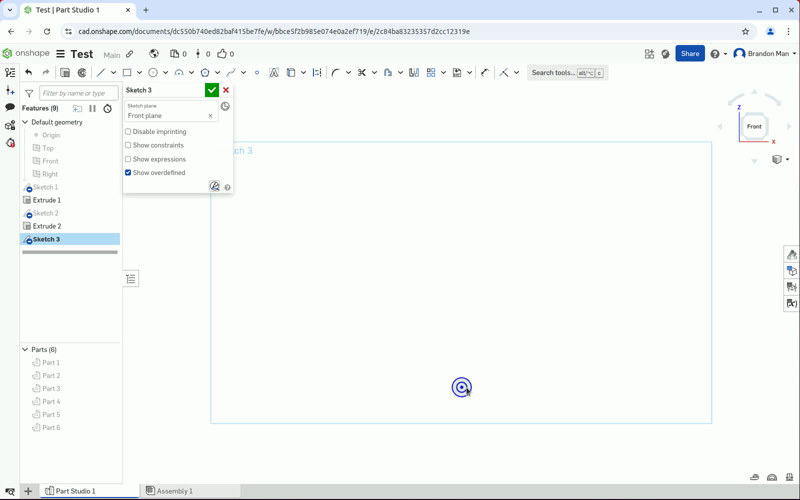
mouse_move(458, 390)
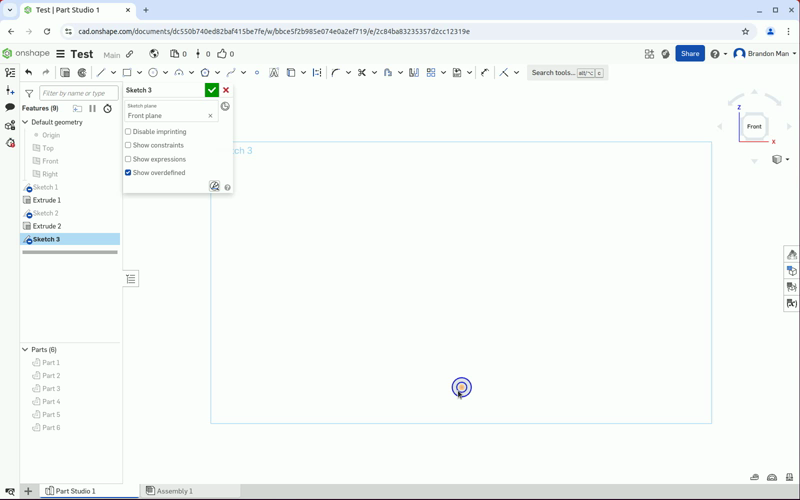
scroll(6)
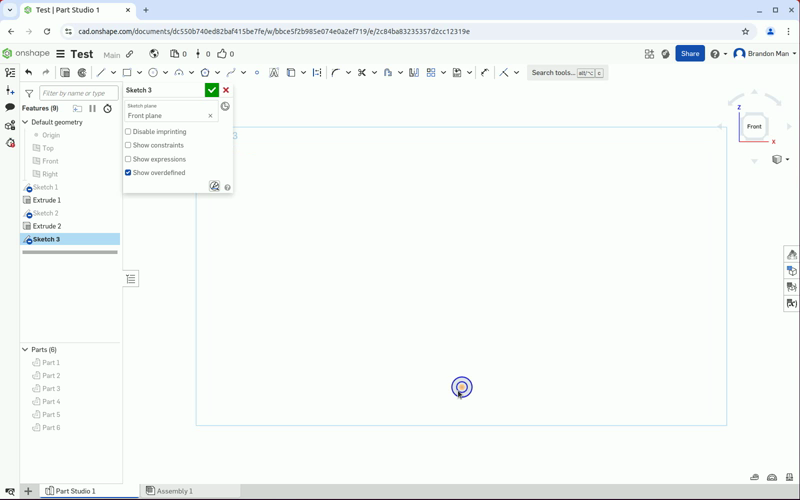
scroll(6)
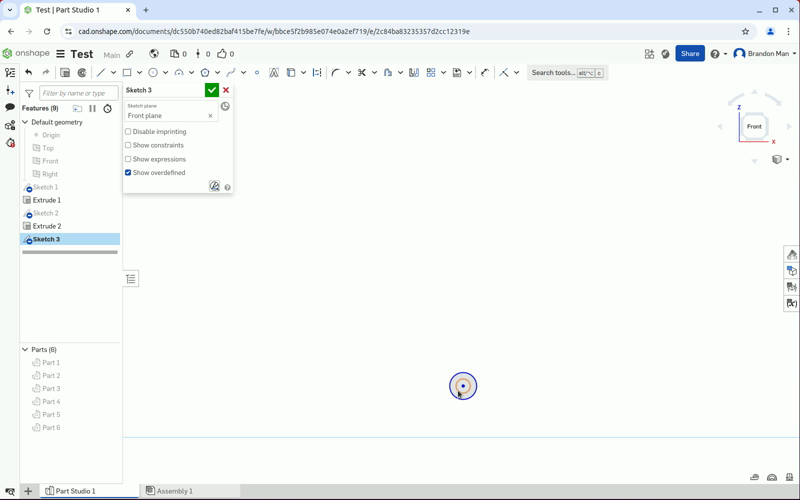
scroll(6)
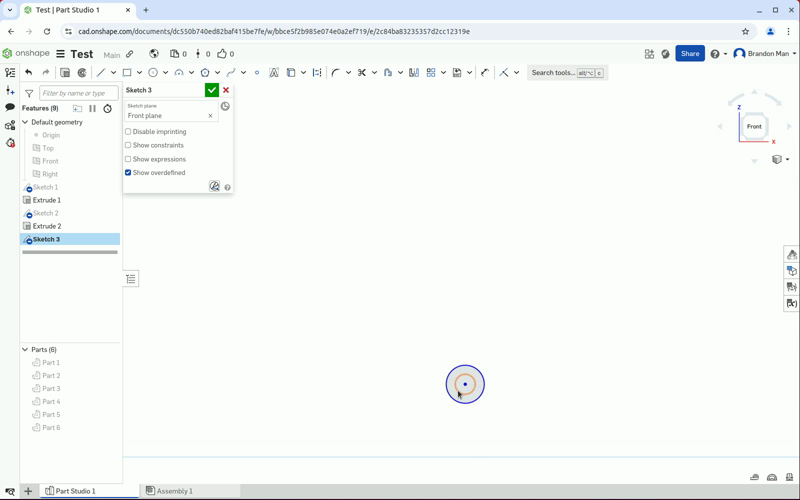
scroll(6)
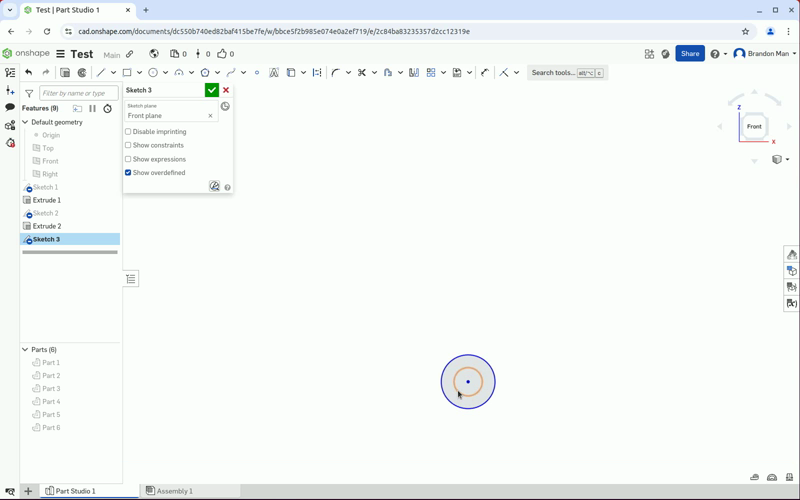
scroll(6)
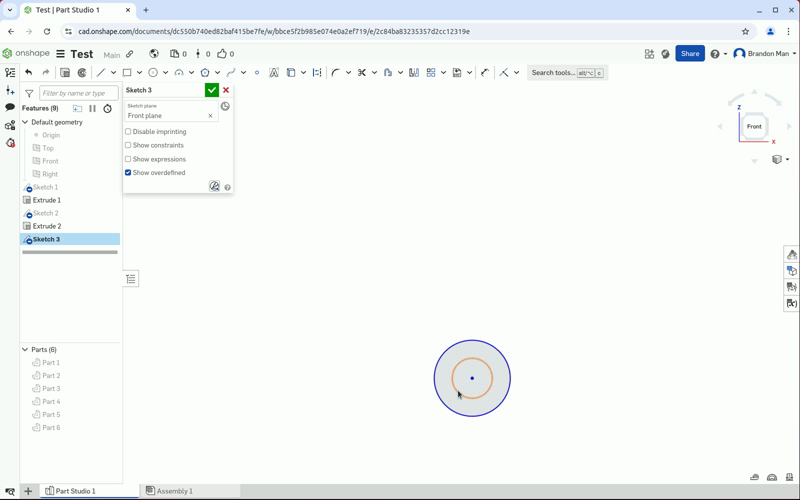
scroll(6)
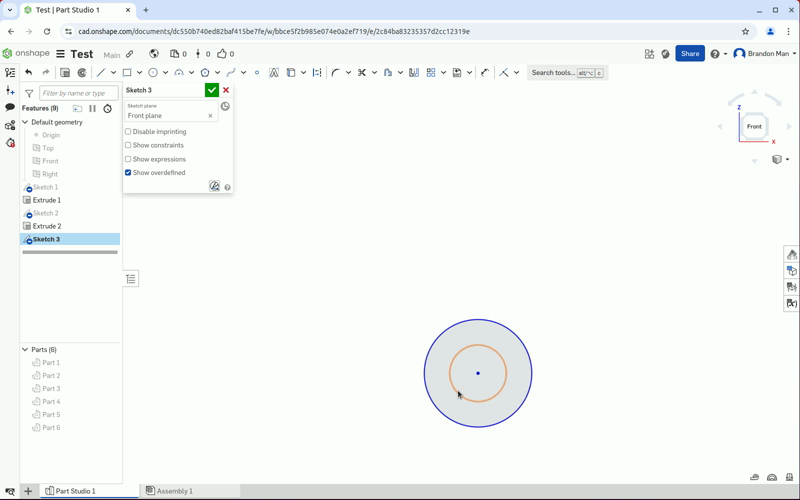
scroll(6)
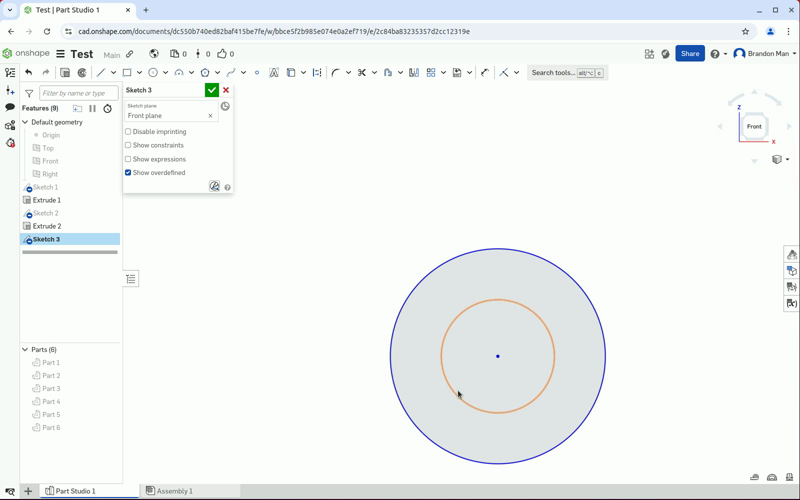
click(458, 390)
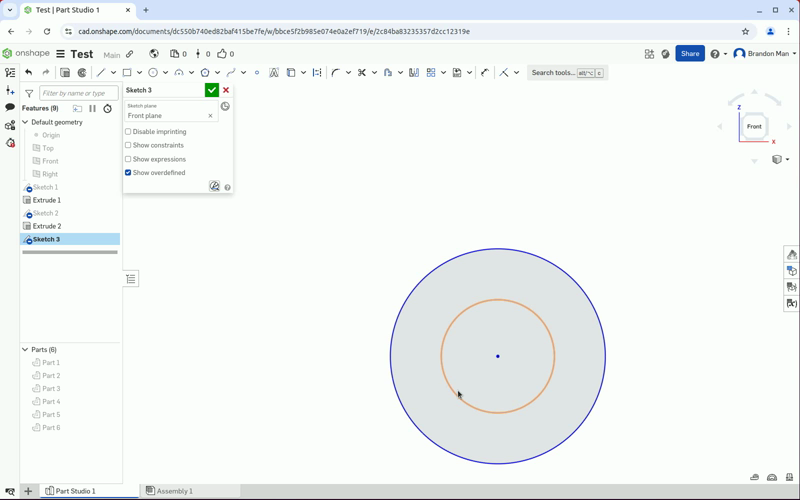
scroll(-6)
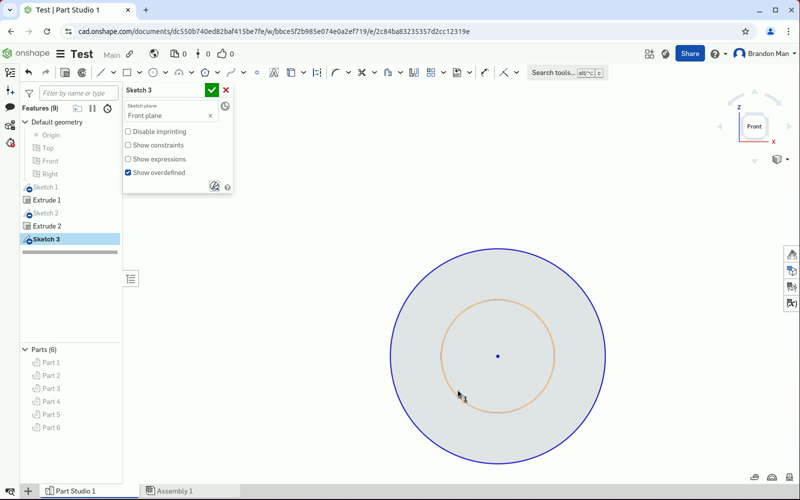
scroll(-6)
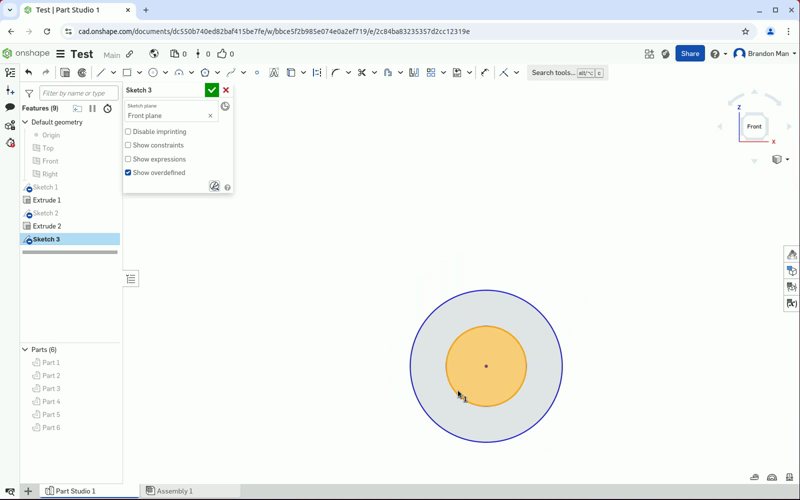
scroll(-6)
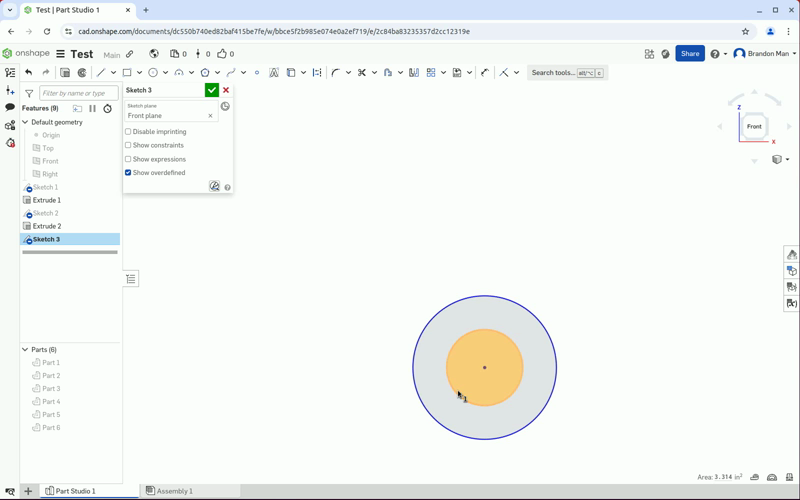
scroll(-6)
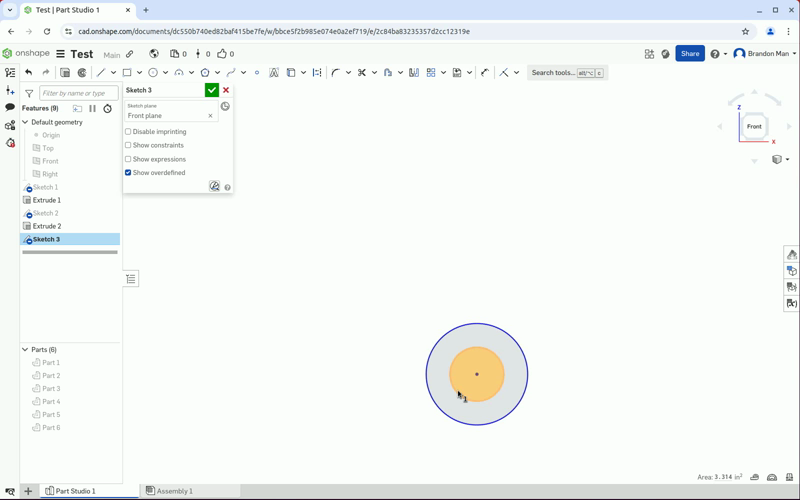
scroll(-6)
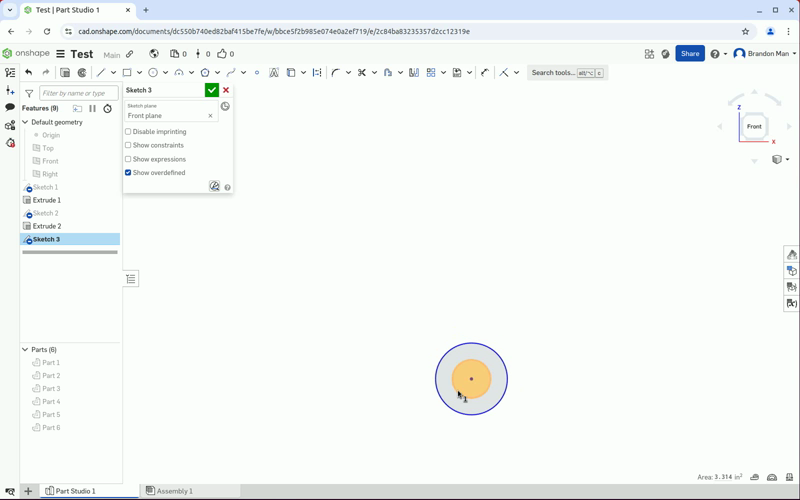
scroll(-6)
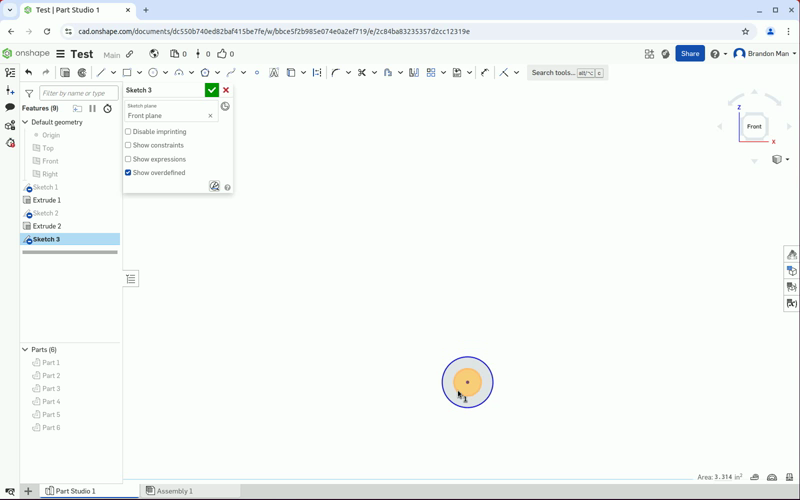
scroll(-6)
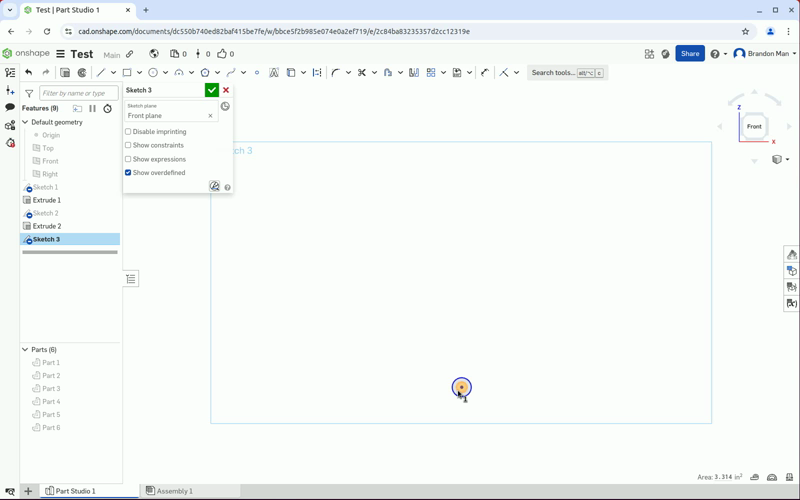
mouse_move(73, 352)
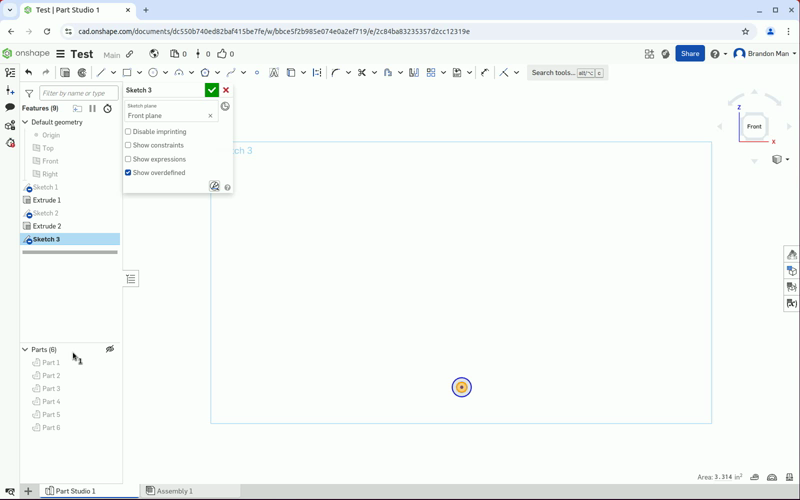
key(shift+y)
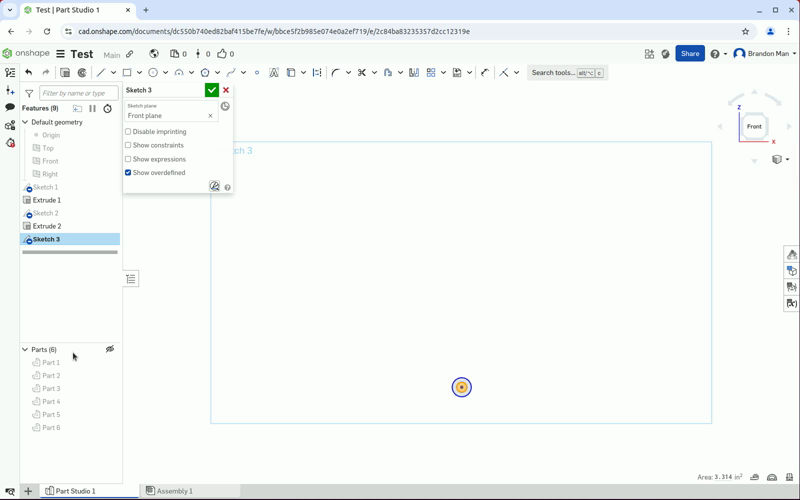
key(shift+e)
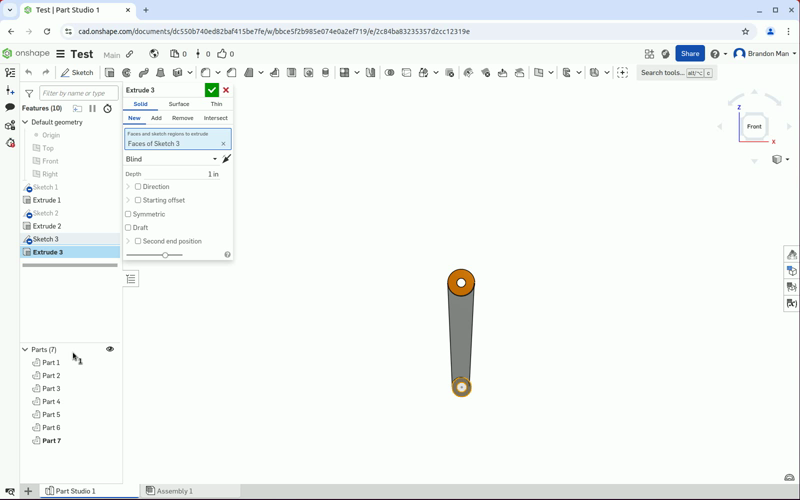
mouse_move(143, 106)
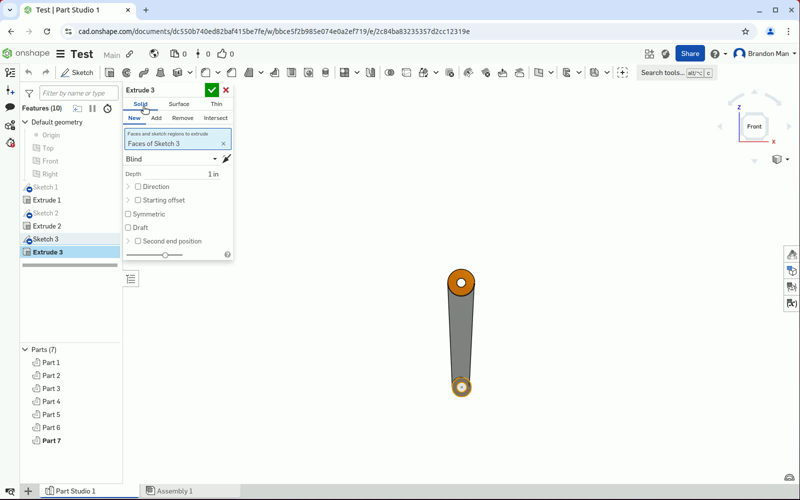
click(143, 106)
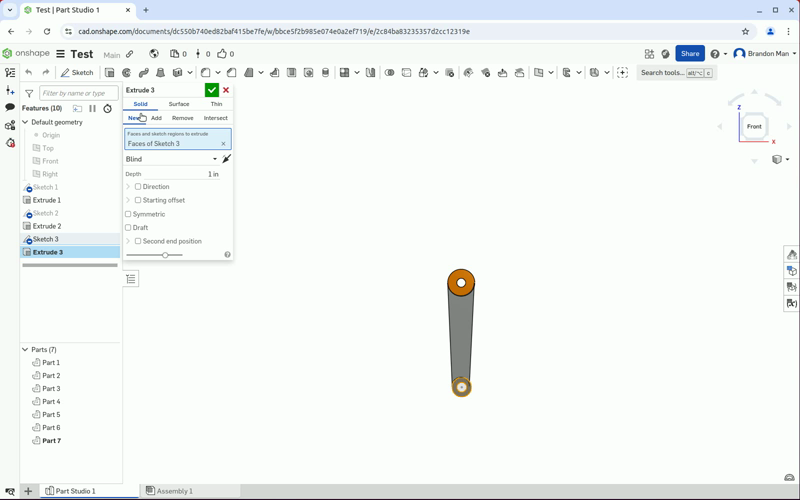
mouse_move(137, 120)
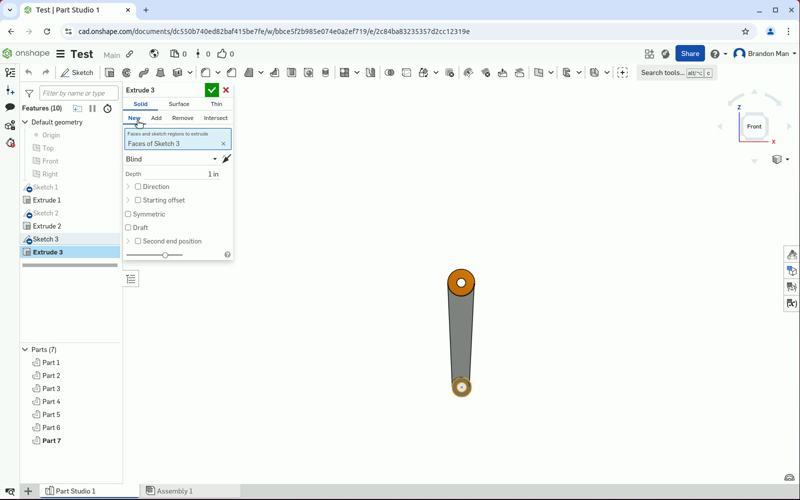
click(137, 120)
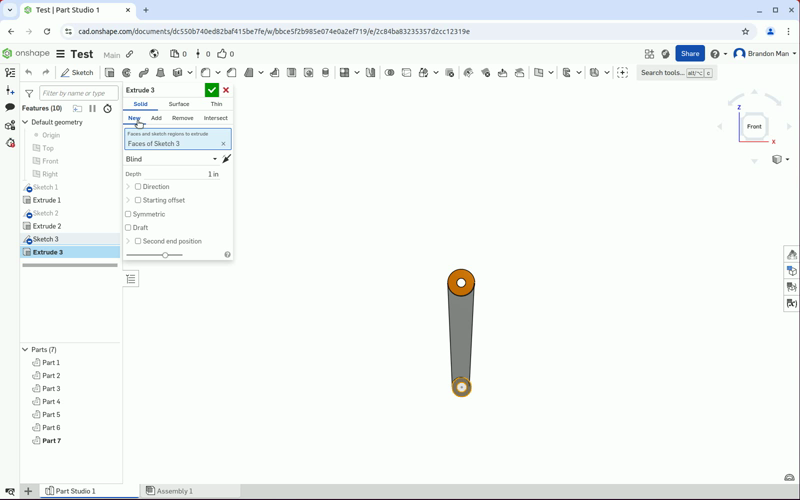
key(tab, 4)
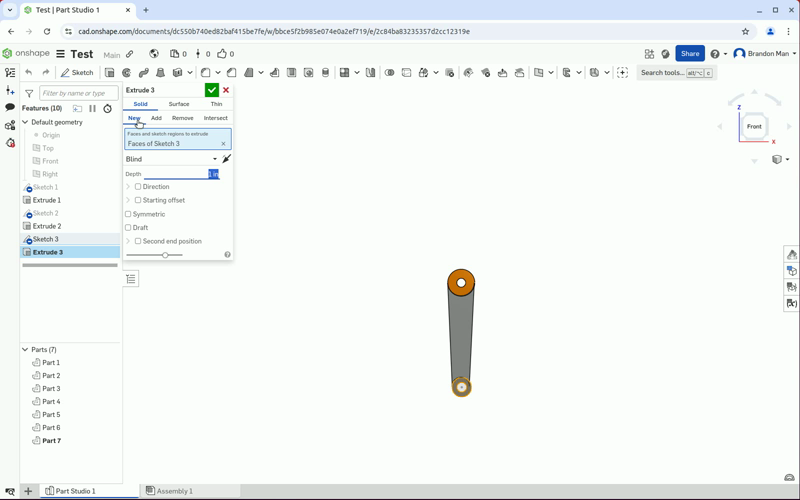
text(3.611)
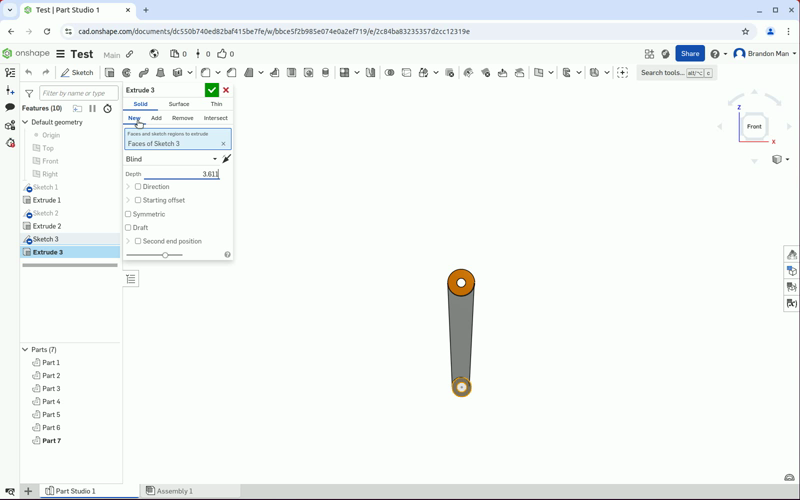
key(enter)
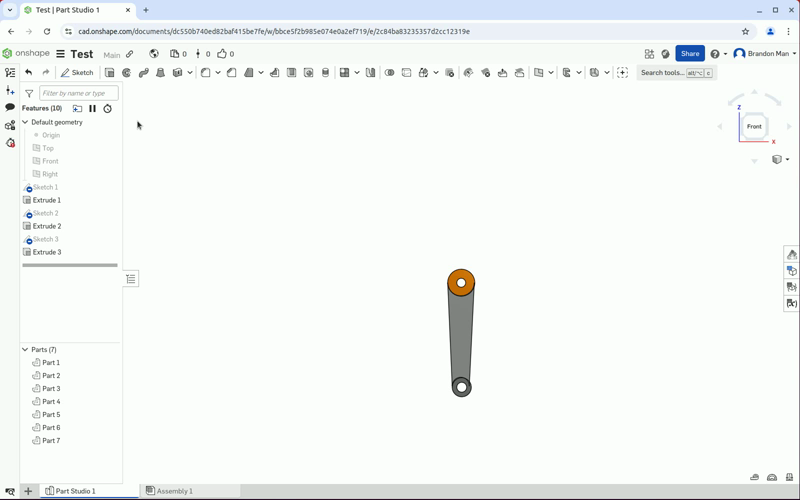
key(shift+h)
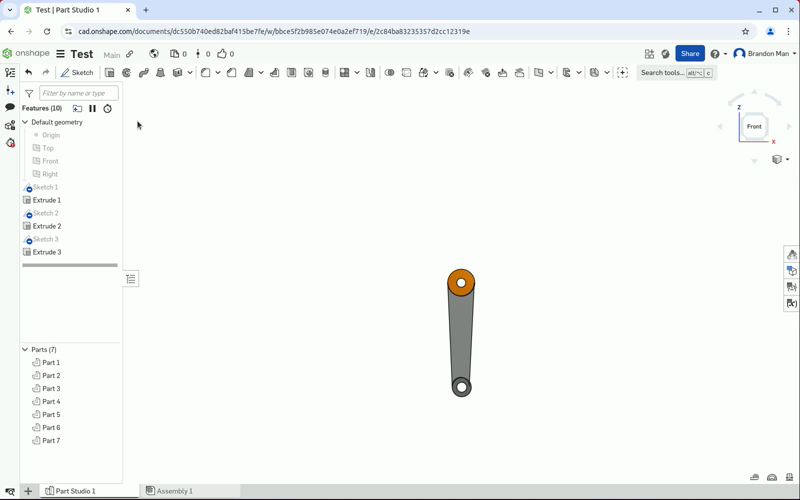
key(shift+h)
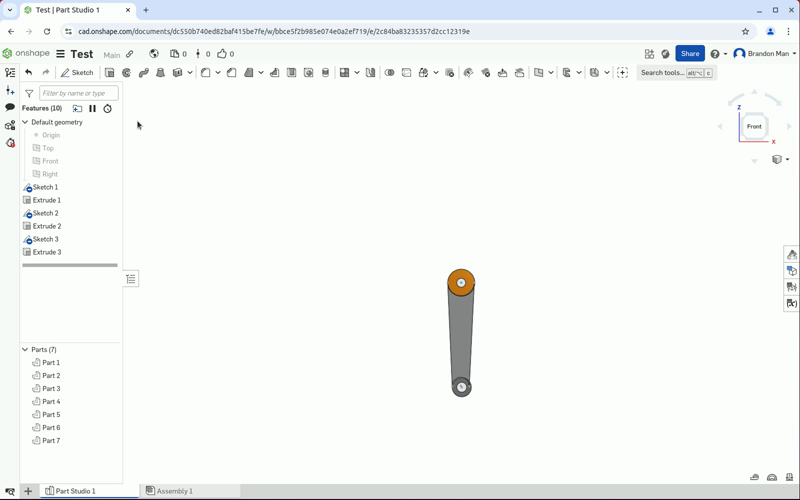
key(shift+7)
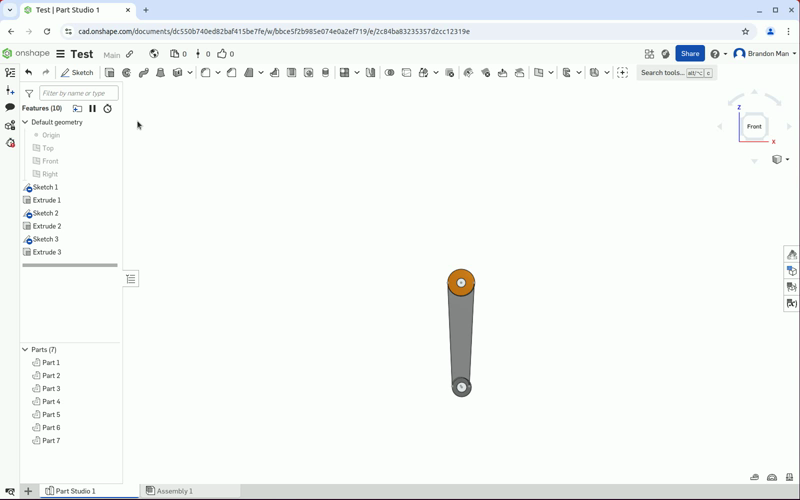
key(left, 2)
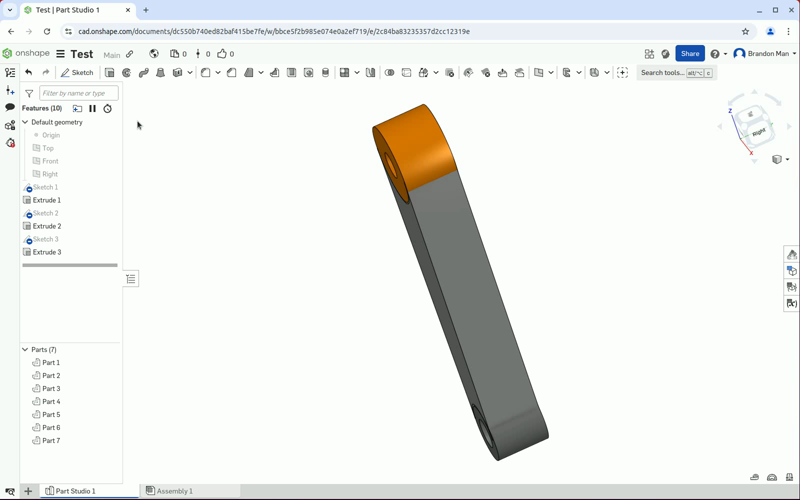
key(down, 2)
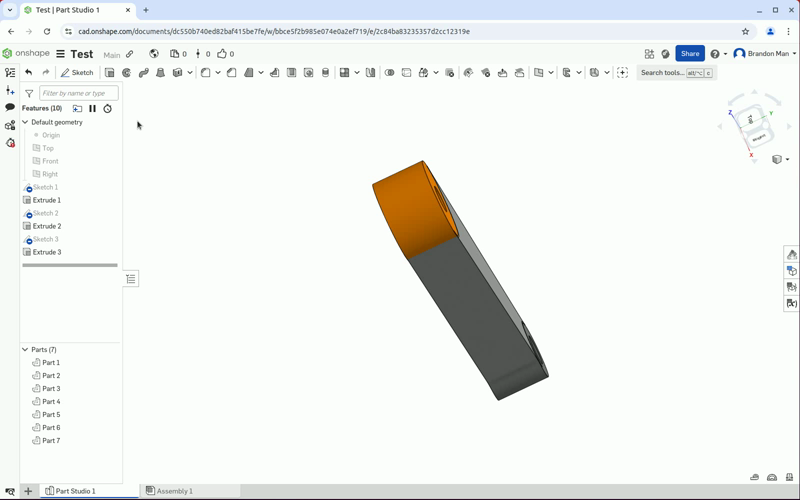
key(up, 2)
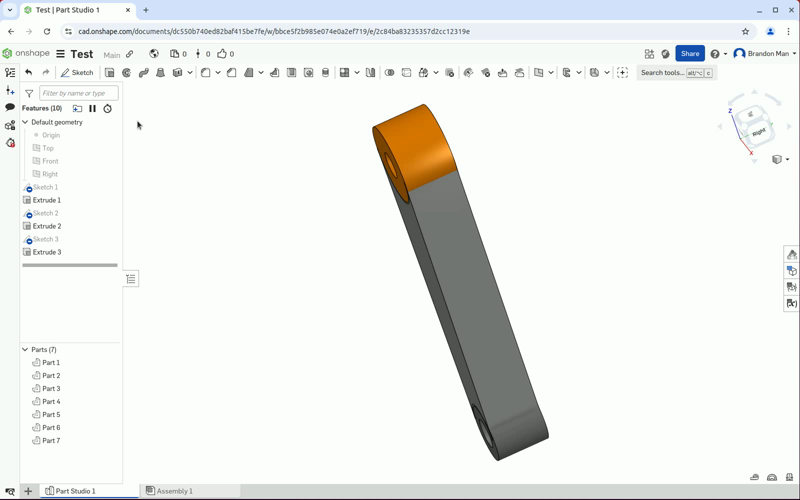
key(right, 2)
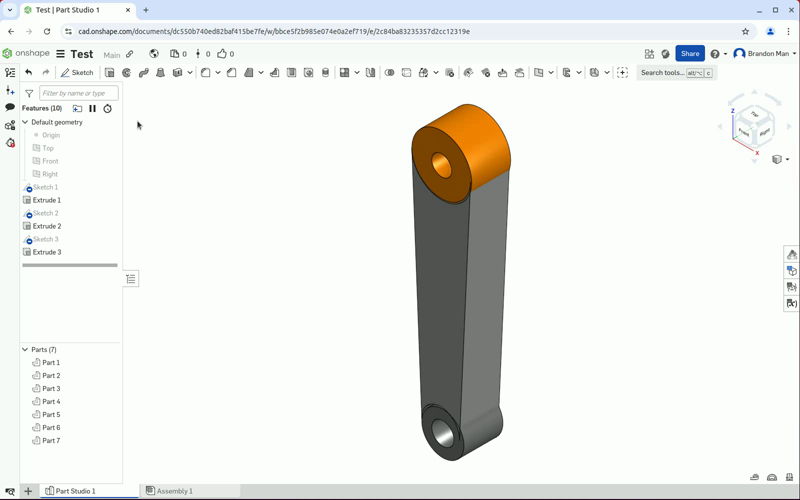
mouse_move(73, 189)
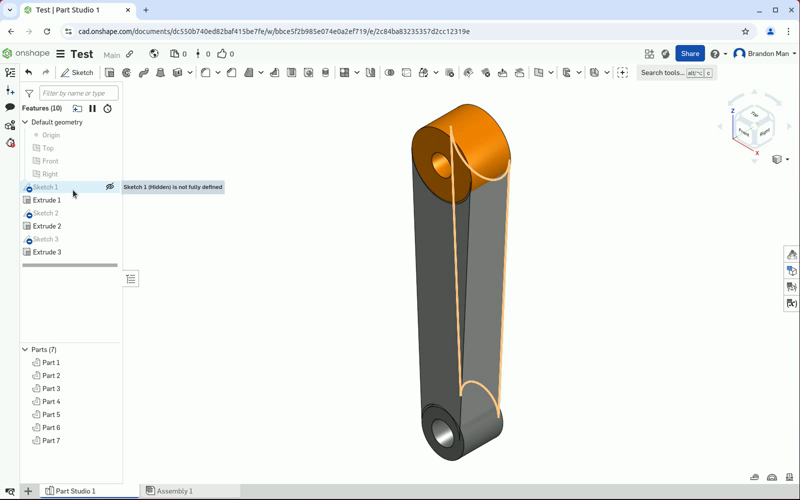
click(73, 189)